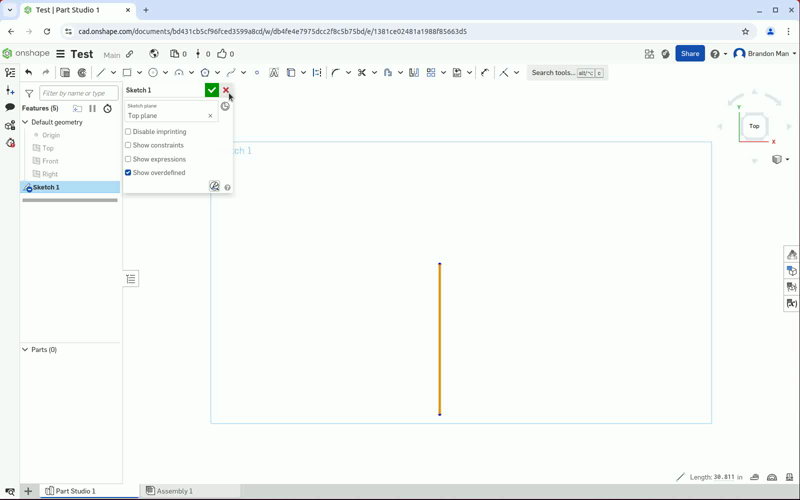
key(shift+h)
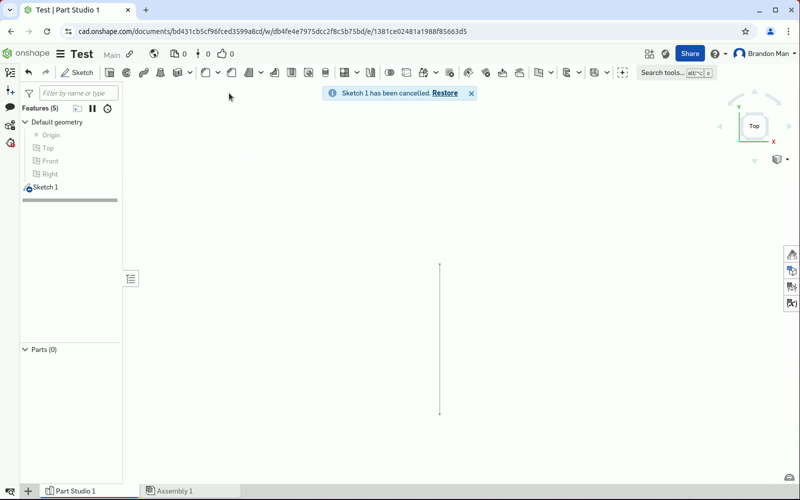
key(shift+s)
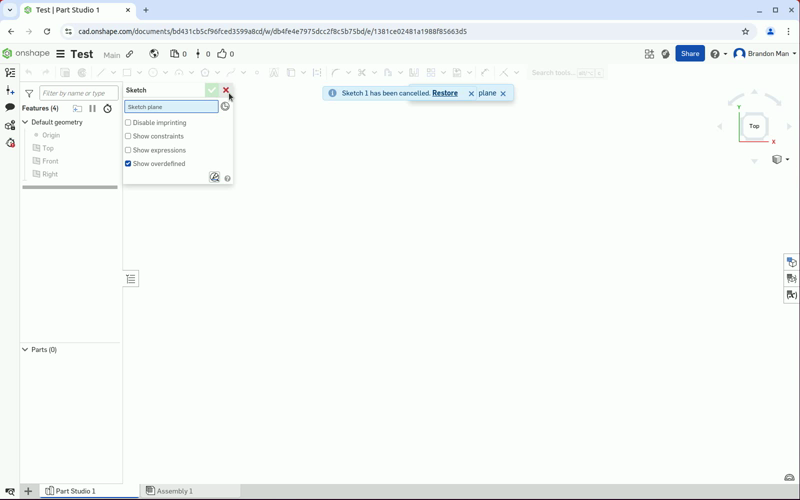
mouse_move(73, 150)
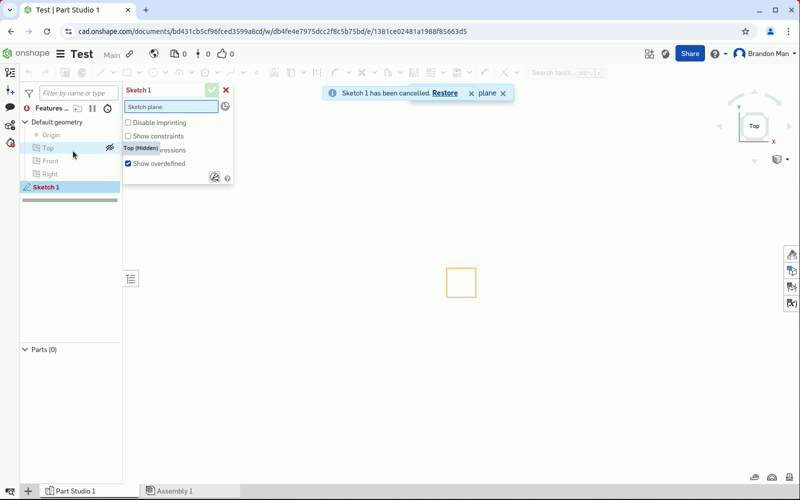
click(73, 150)
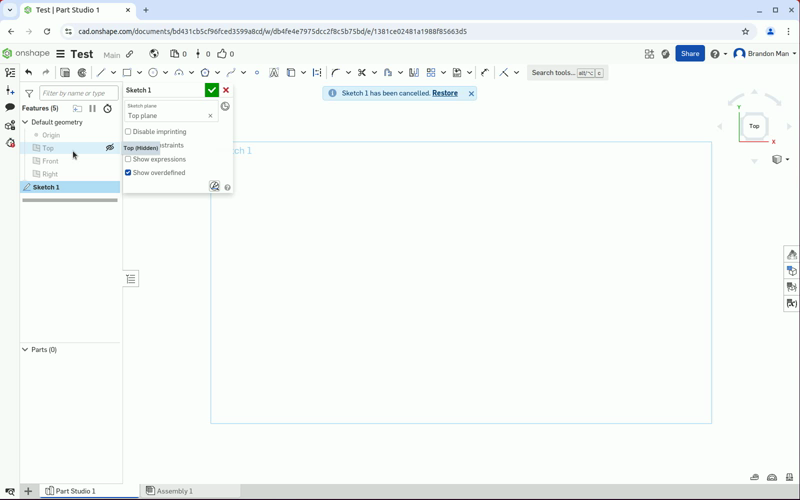
mouse_move(73, 352)
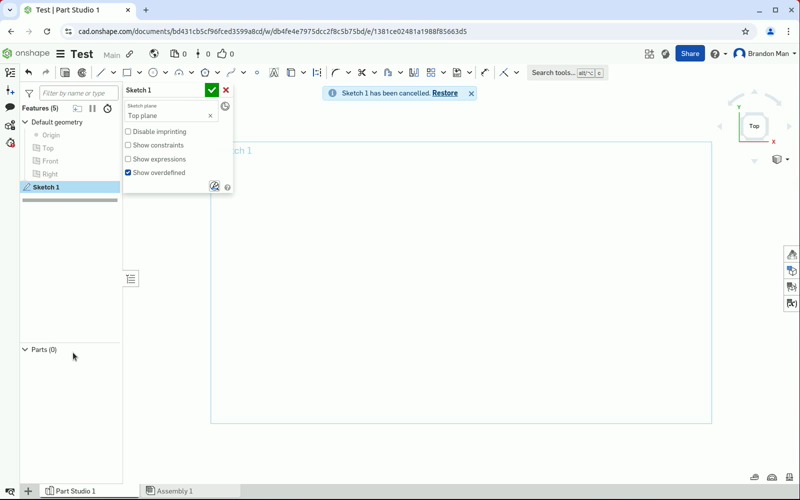
key(y)
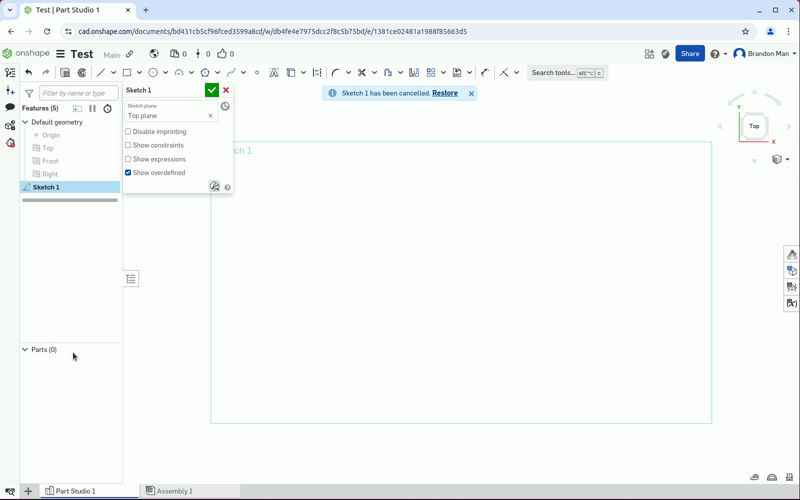
key(c)
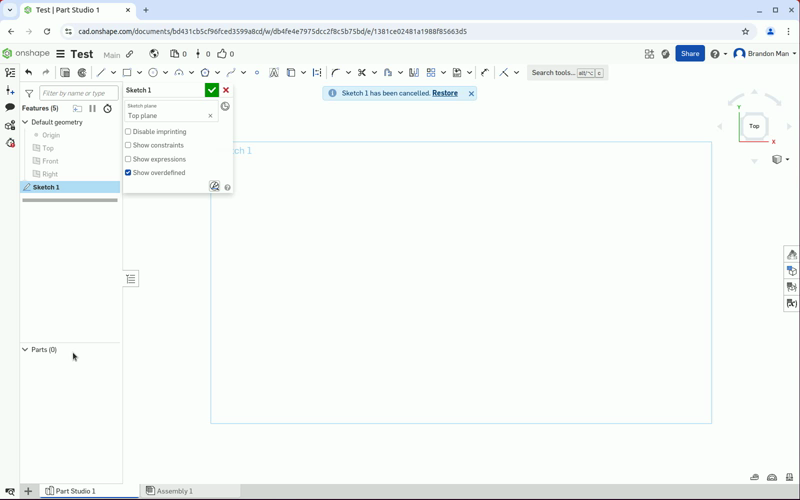
key_down(shift)
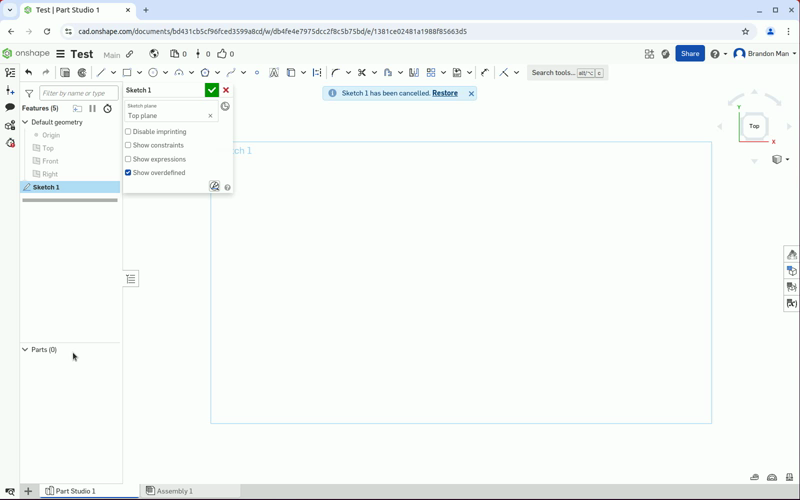
mouse_move(461, 282)
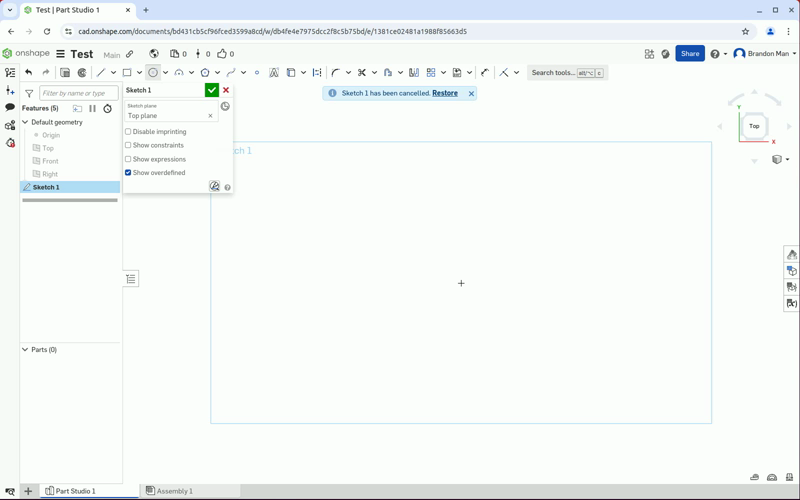
click(461, 282)
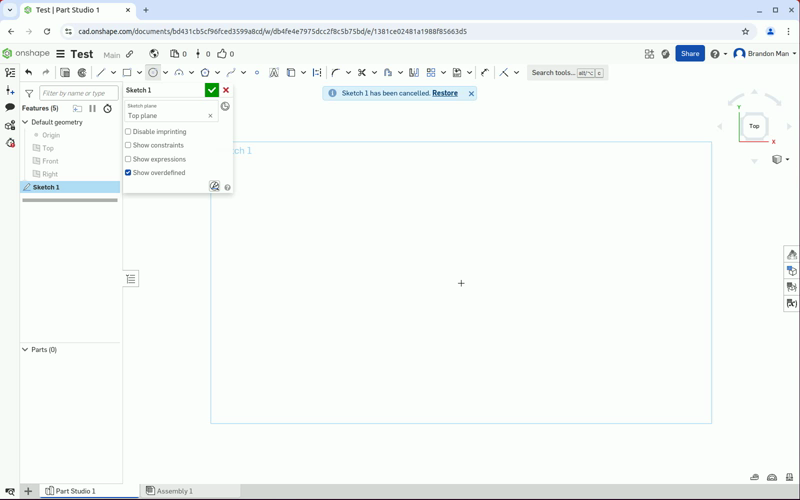
key_up(shift)
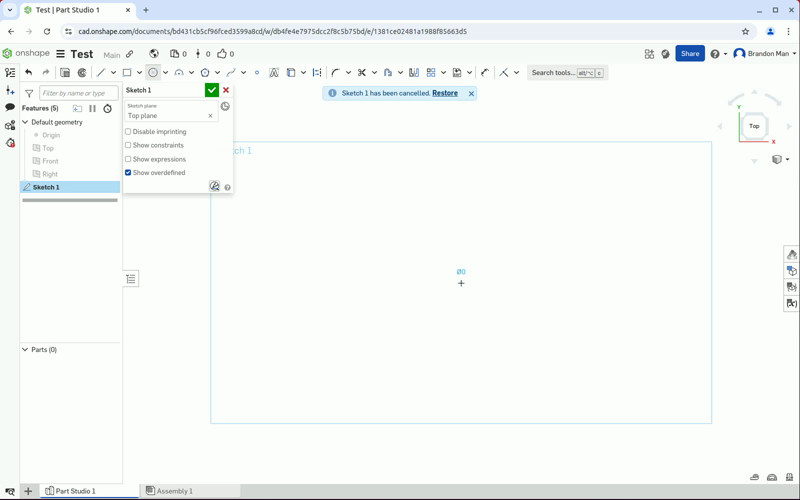
mouse_move(574, 282)
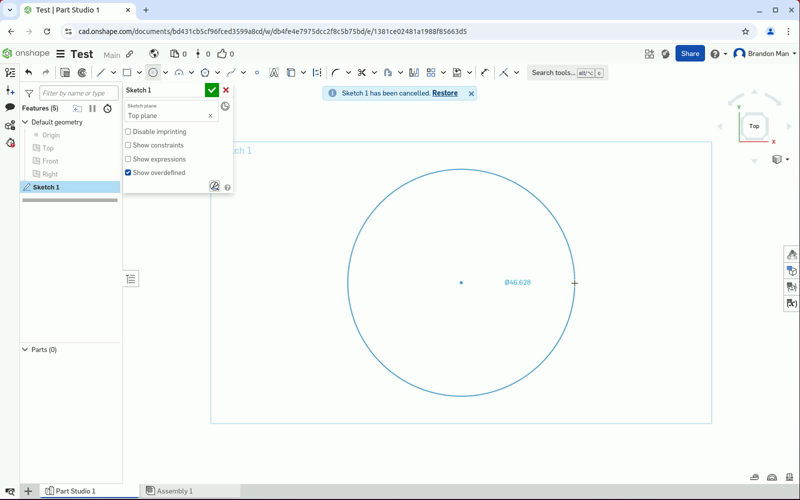
click(574, 282)
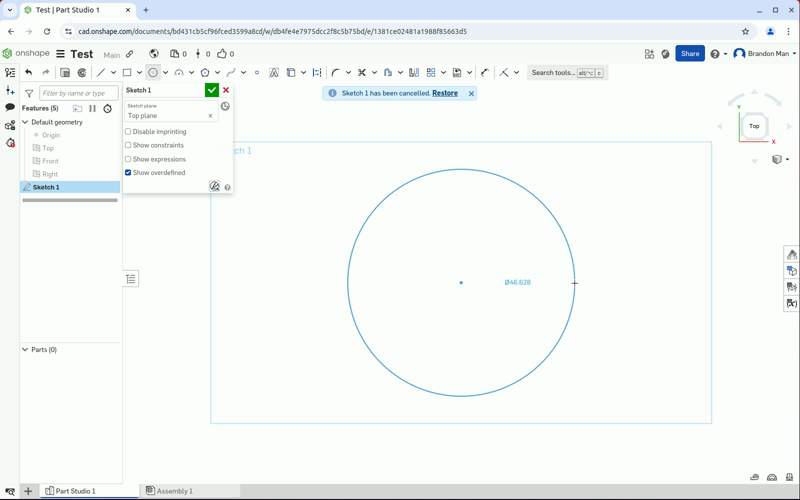
key(esc)
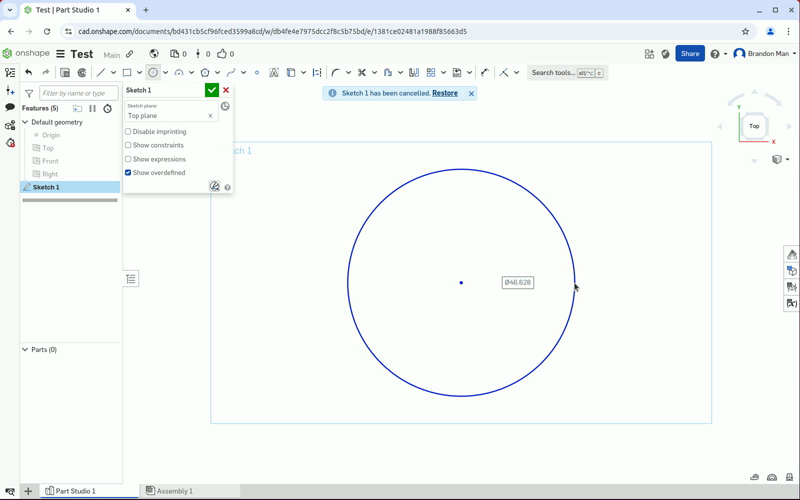
key(l)
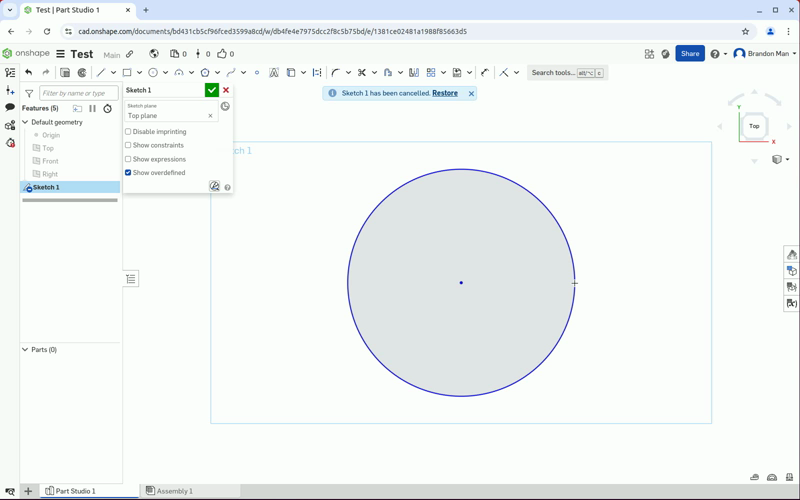
key_down(shift)
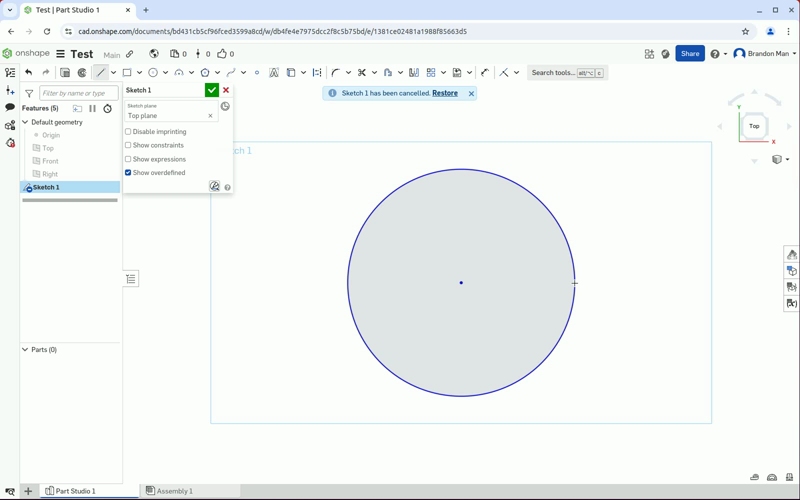
mouse_move(407, 325)
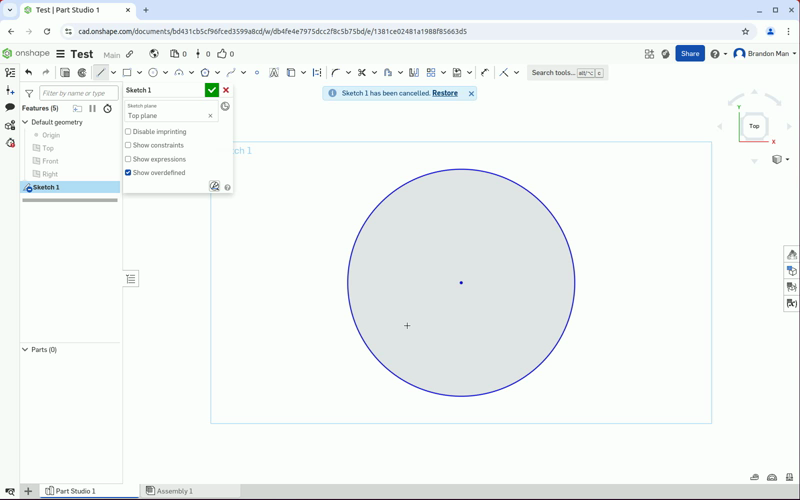
click(407, 325)
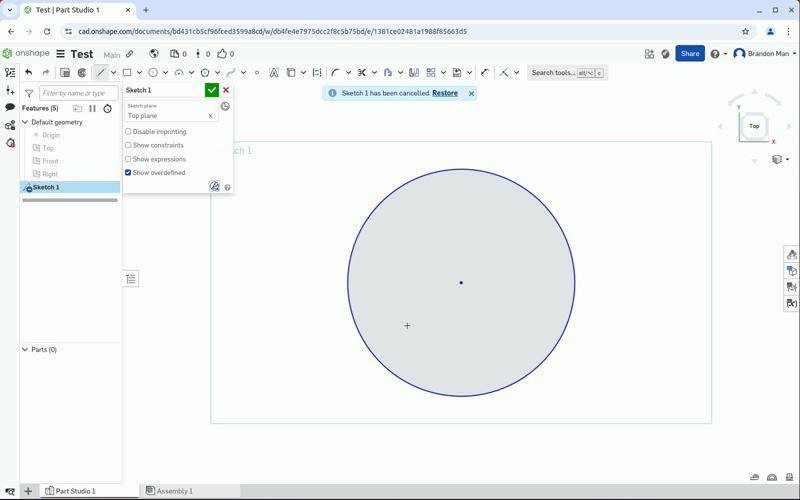
key_up(shift)
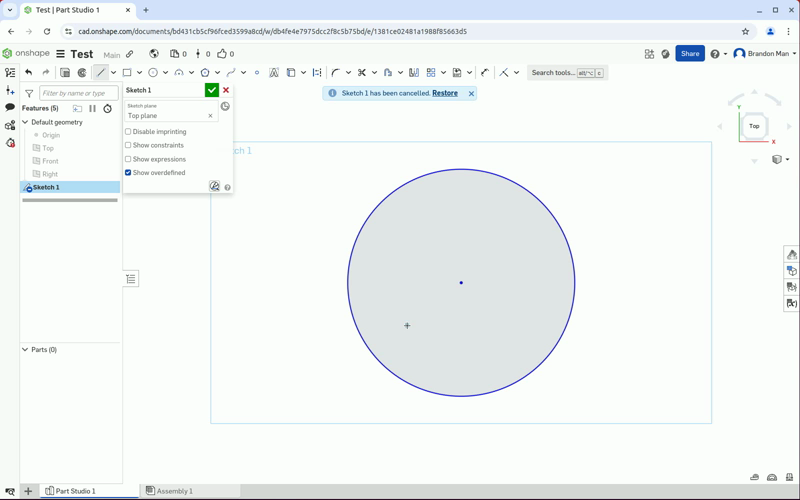
key_down(shift)
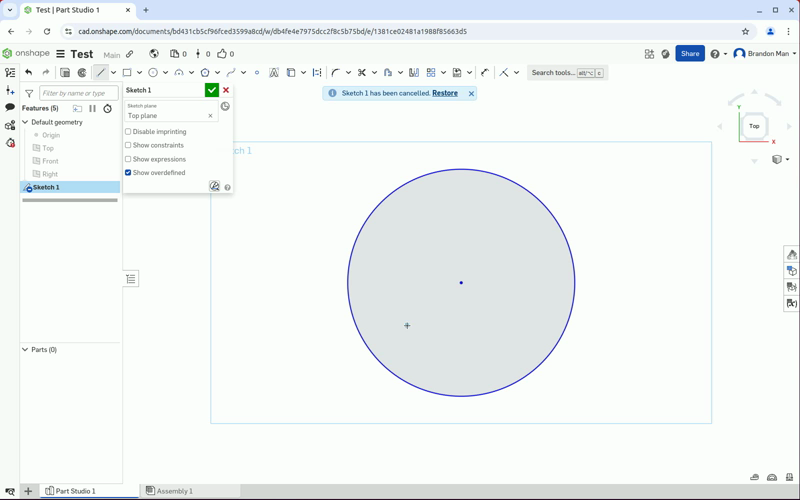
mouse_move(407, 240)
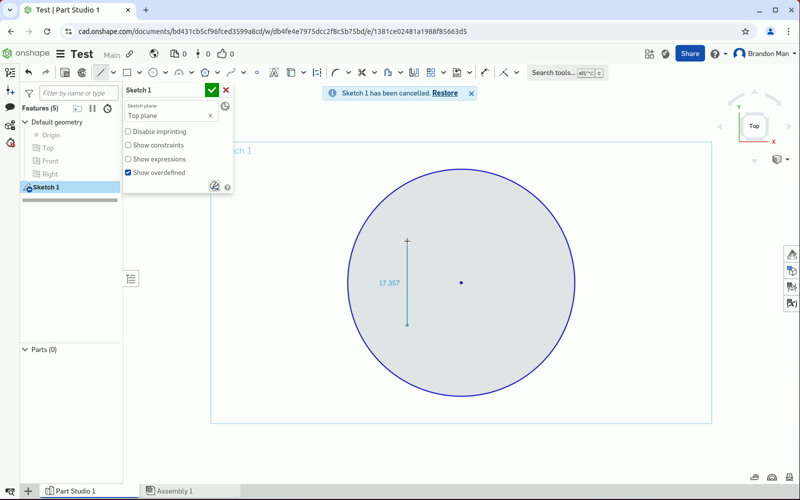
click(407, 240)
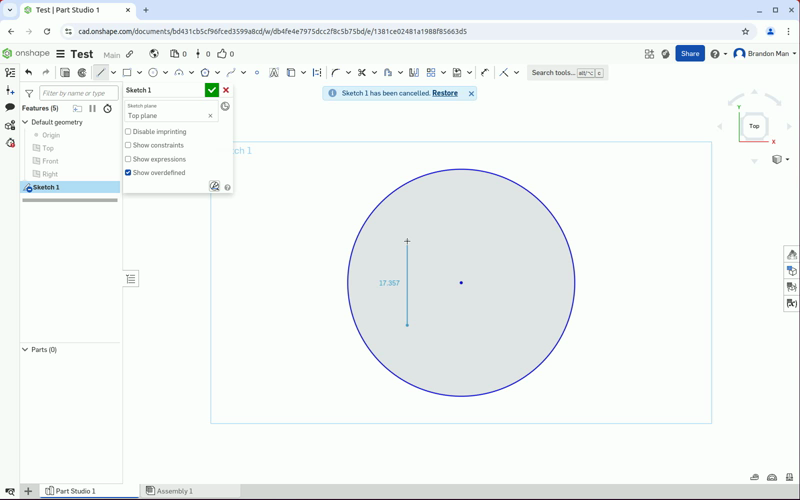
key_up(shift)
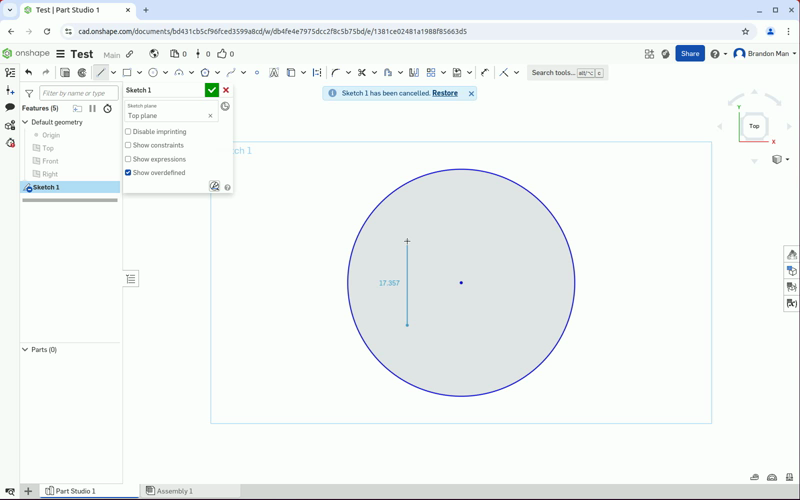
key(esc)
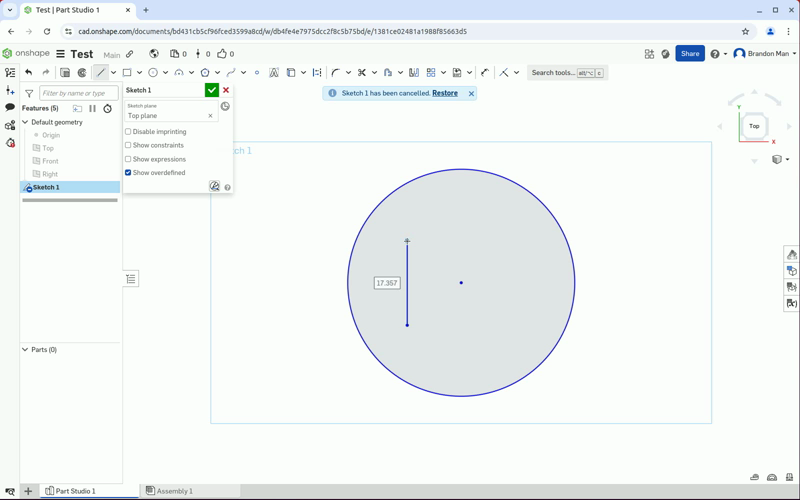
key(a)
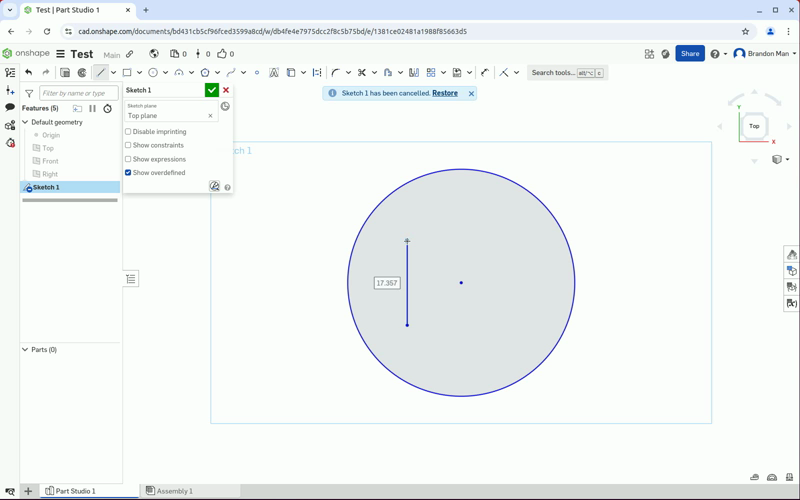
mouse_move(407, 240)
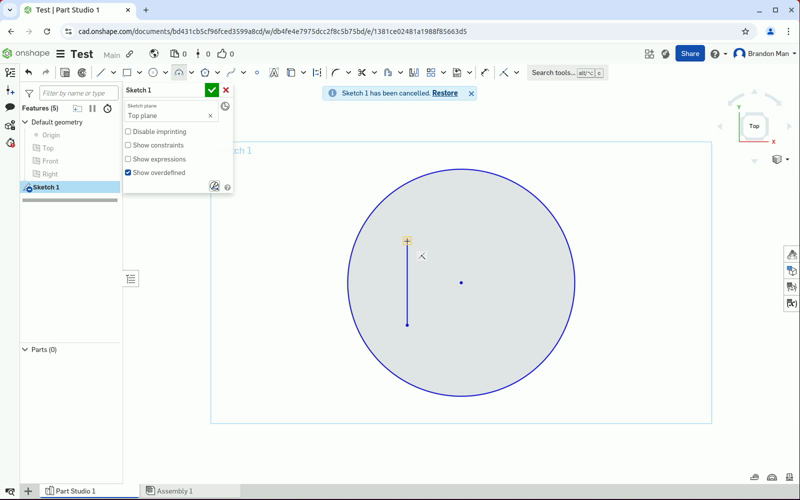
click(407, 240)
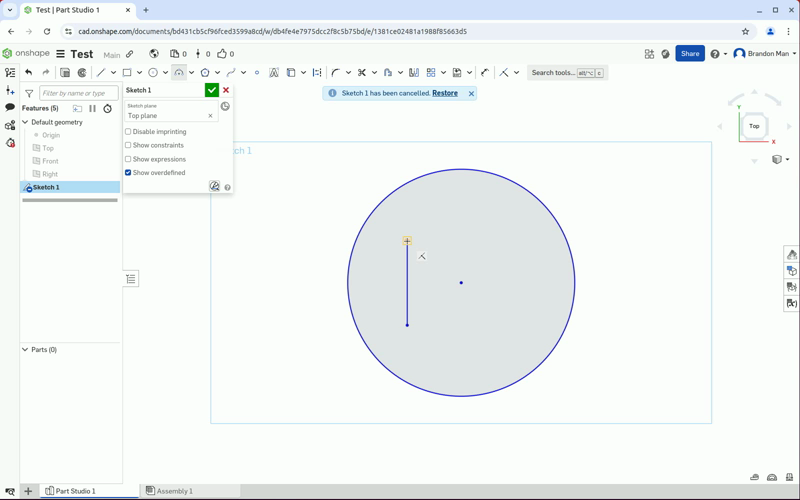
key_down(shift)
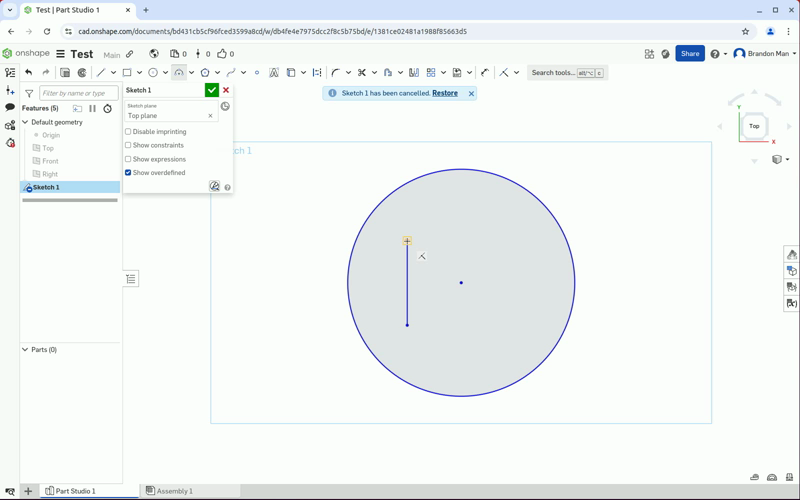
mouse_move(419, 231)
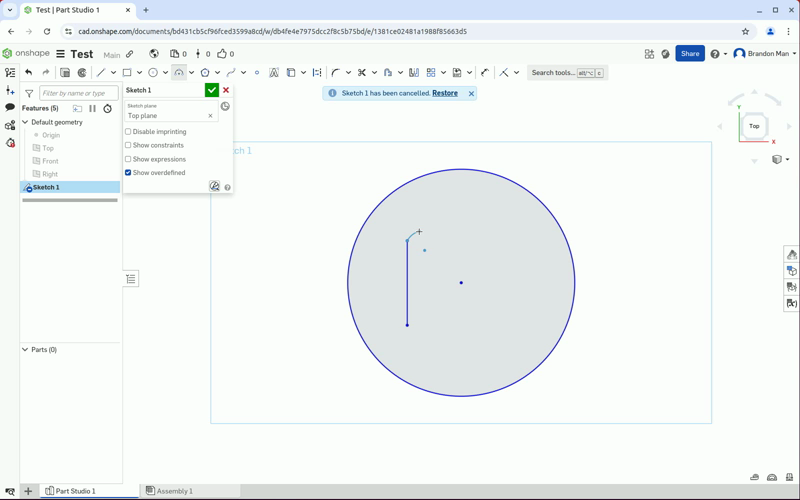
click(419, 231)
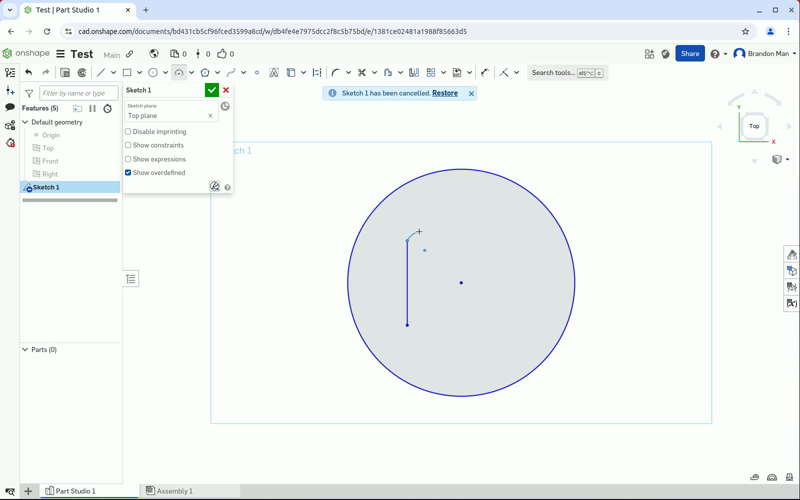
mouse_move(401, 221)
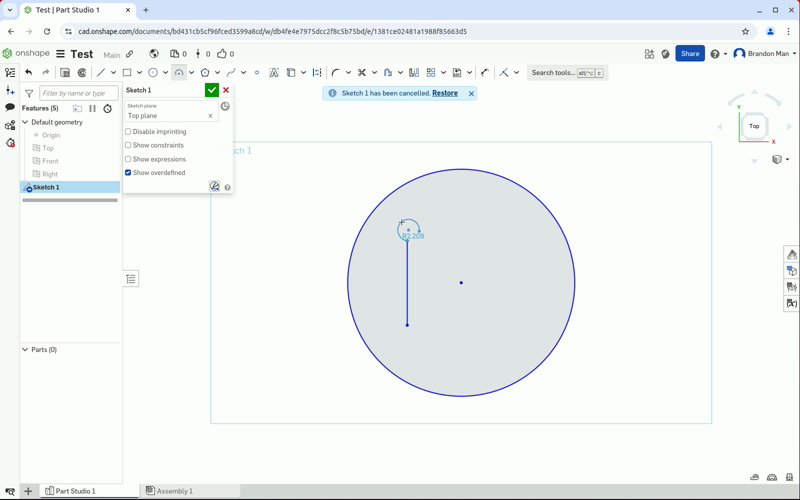
click(401, 221)
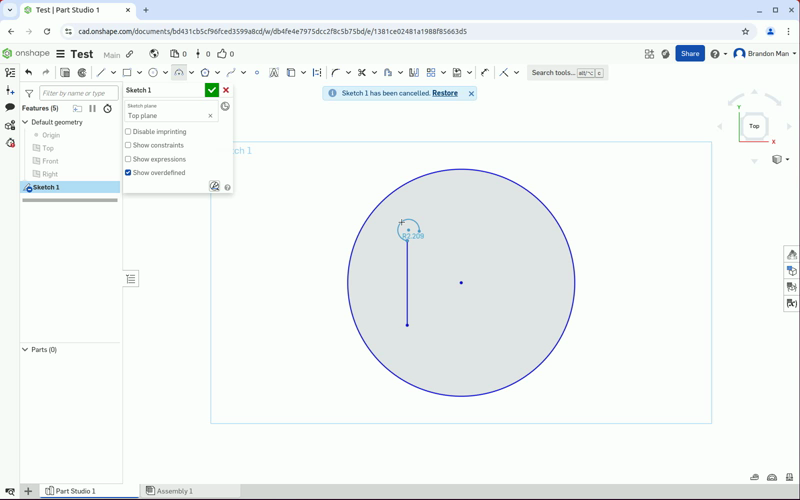
key_up(shift)
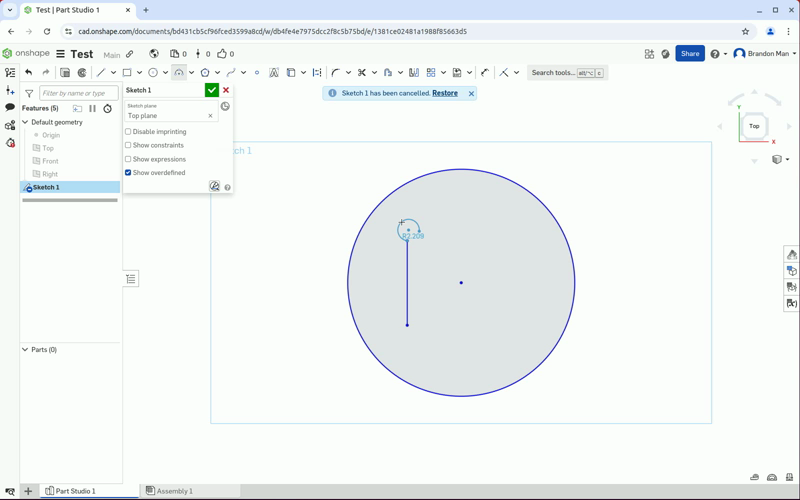
key(esc)
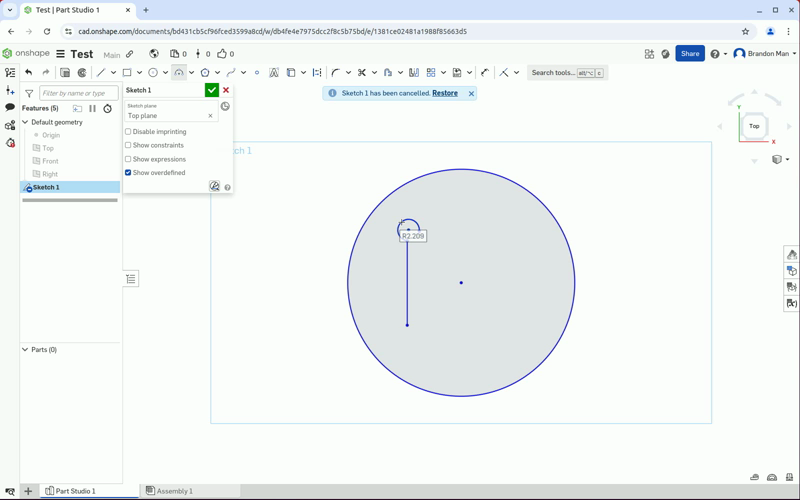
key(l)
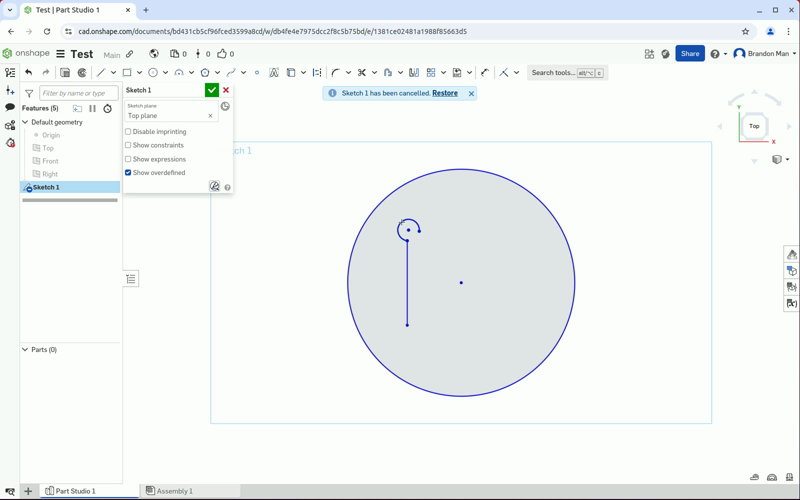
mouse_move(419, 231)
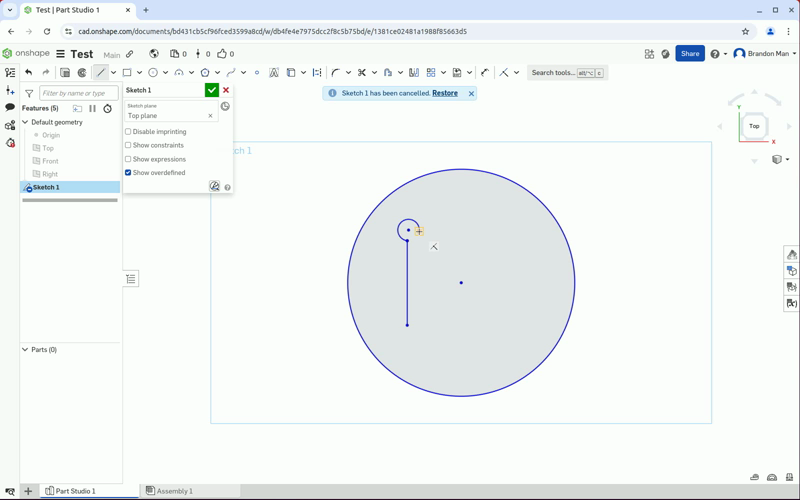
click(419, 231)
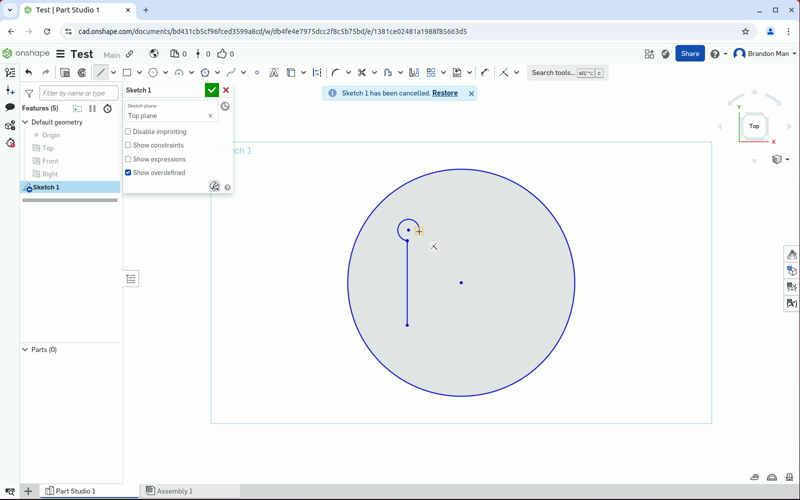
key_down(shift)
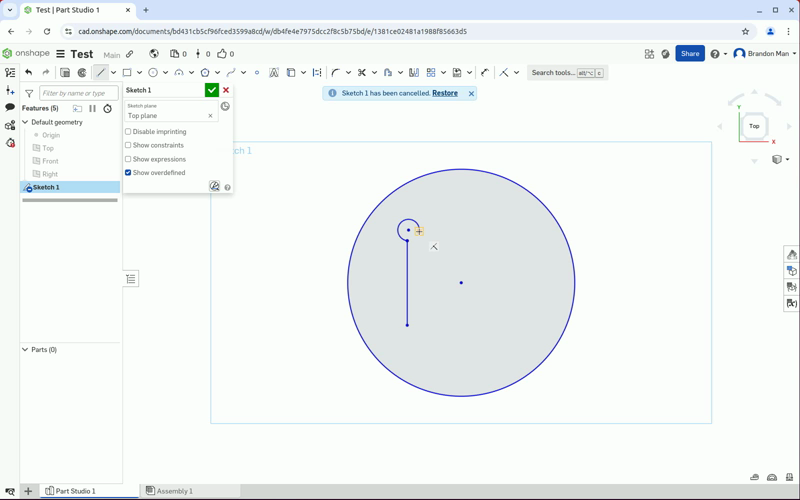
mouse_move(501, 231)
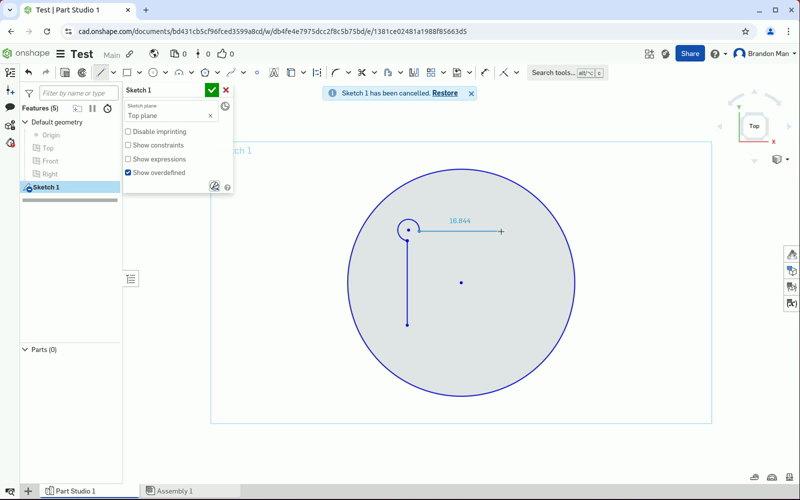
click(501, 231)
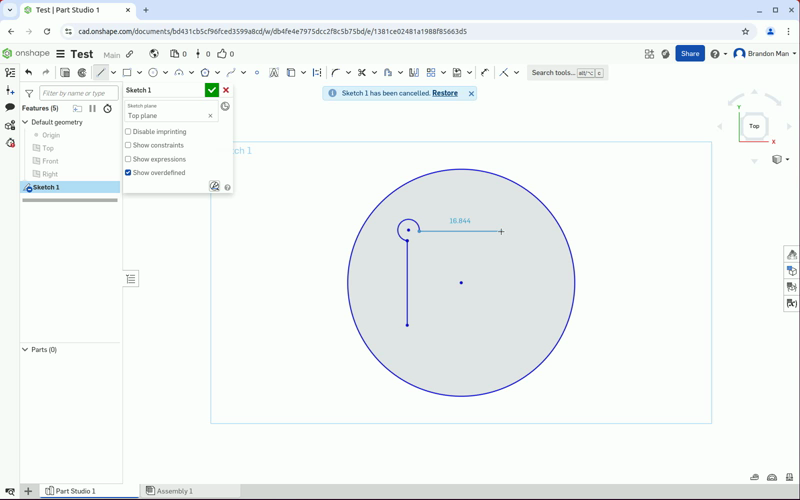
key_up(shift)
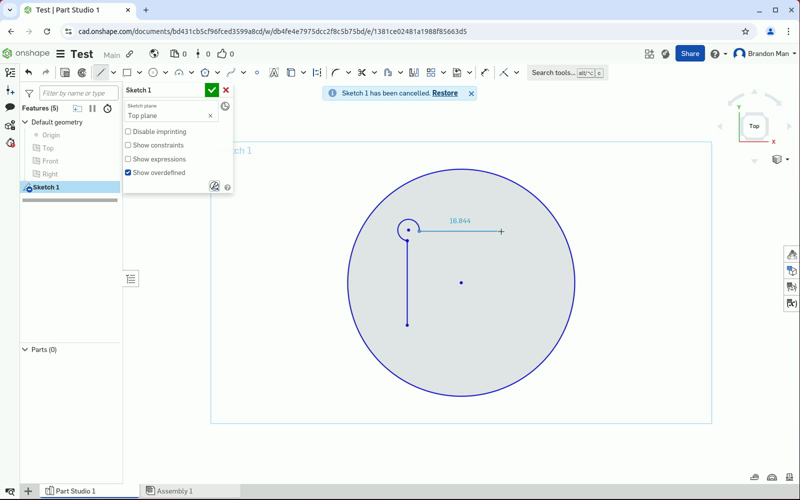
key(esc)
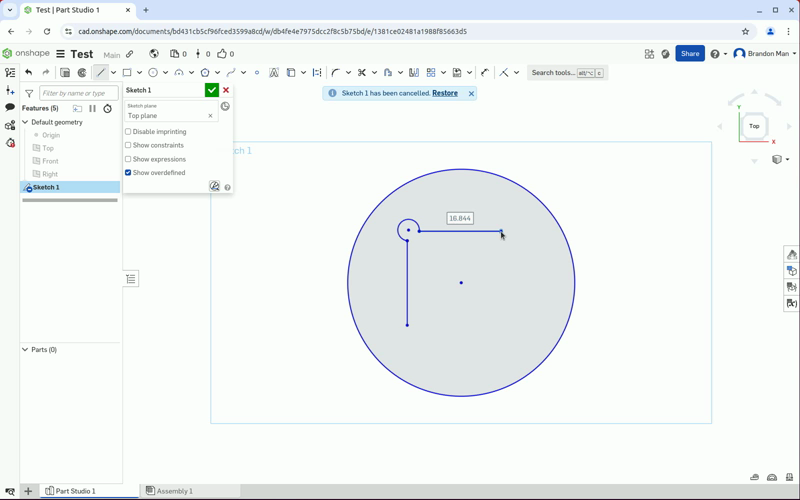
key(a)
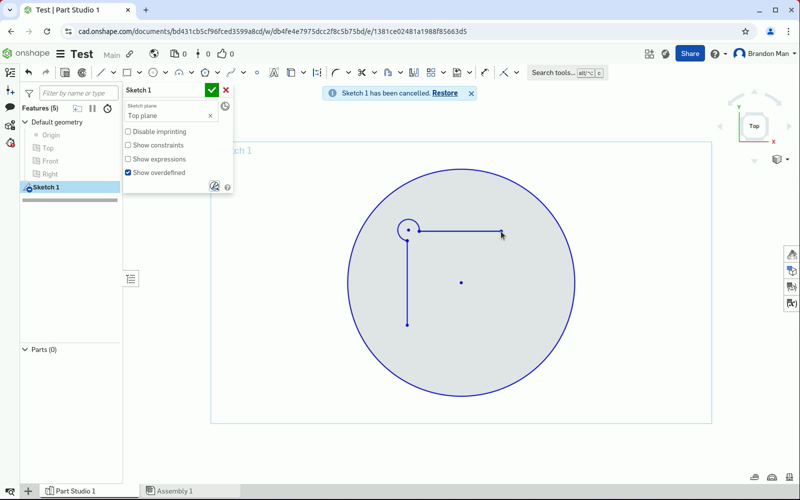
mouse_move(501, 231)
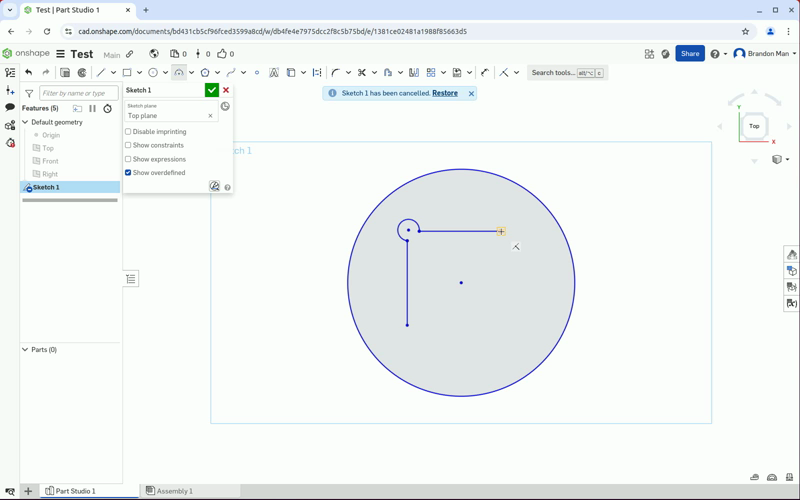
click(501, 231)
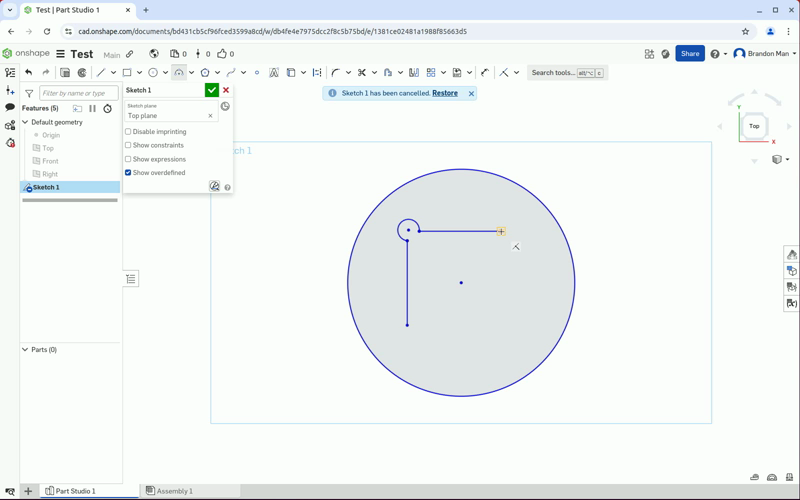
key_down(shift)
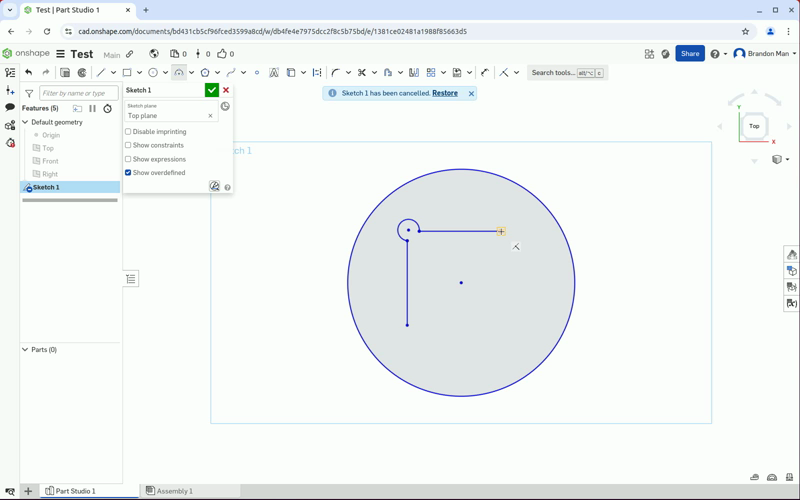
mouse_move(513, 240)
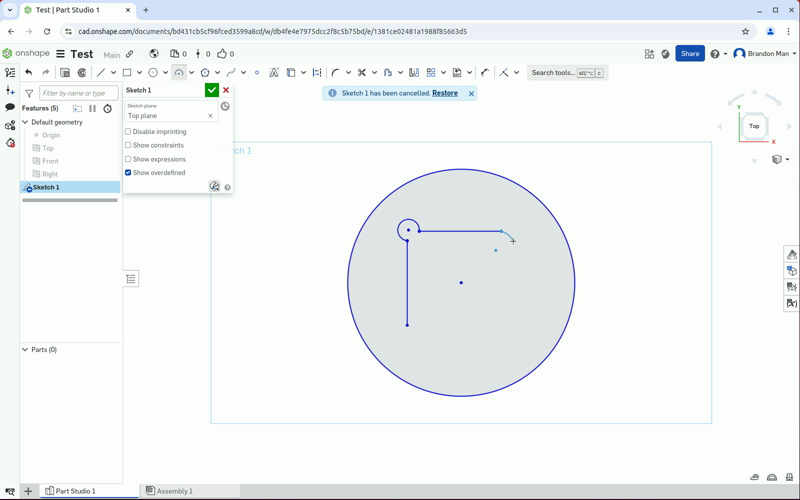
click(513, 240)
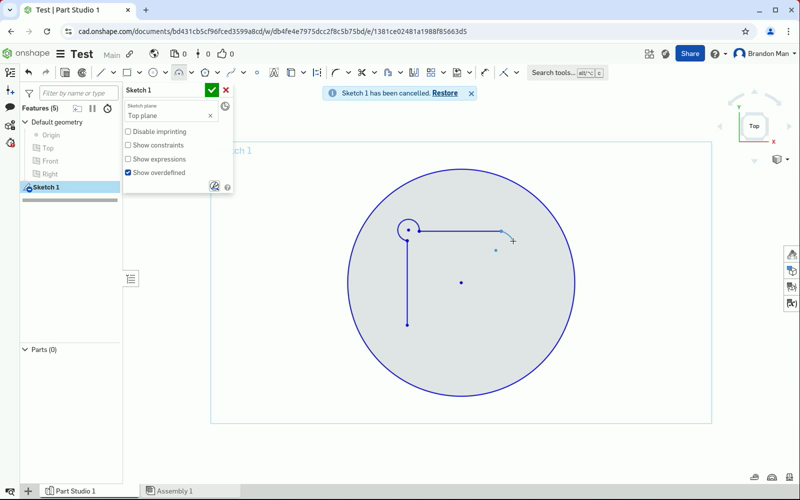
mouse_move(518, 221)
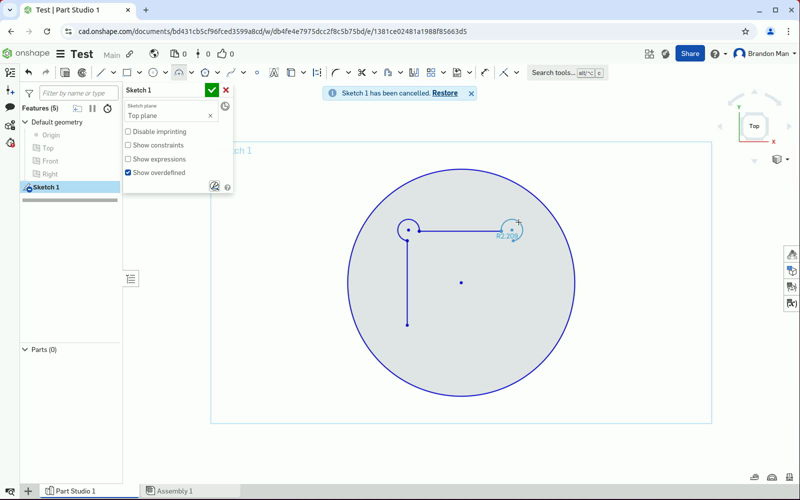
click(518, 221)
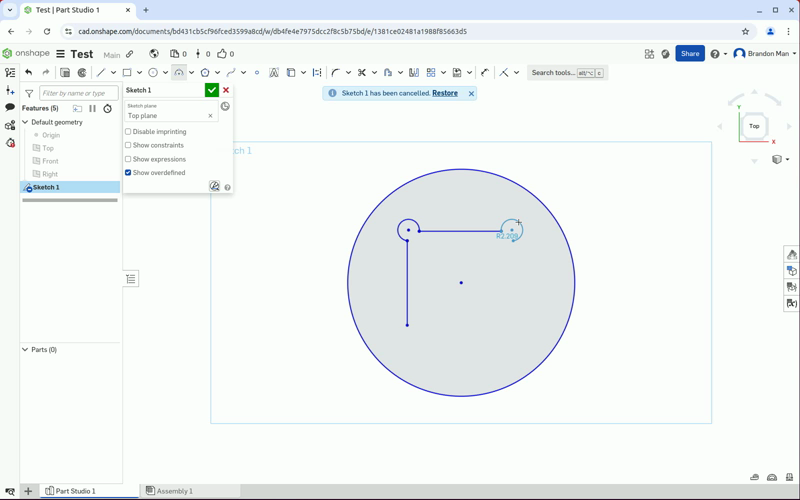
key_up(shift)
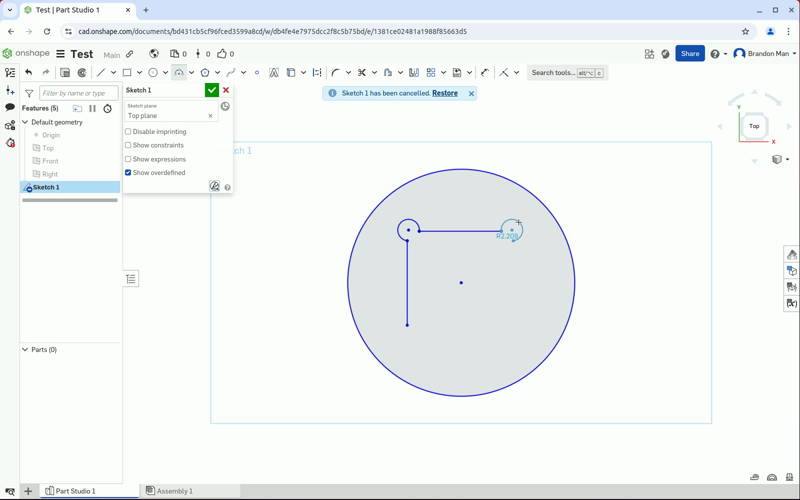
key(esc)
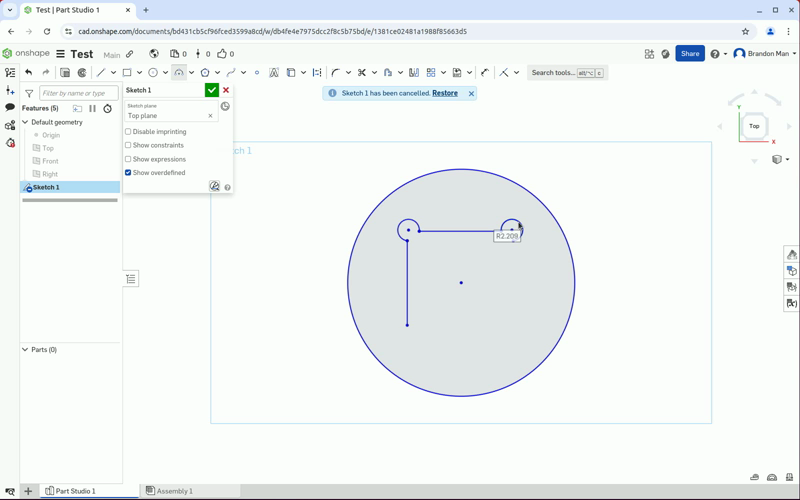
key(l)
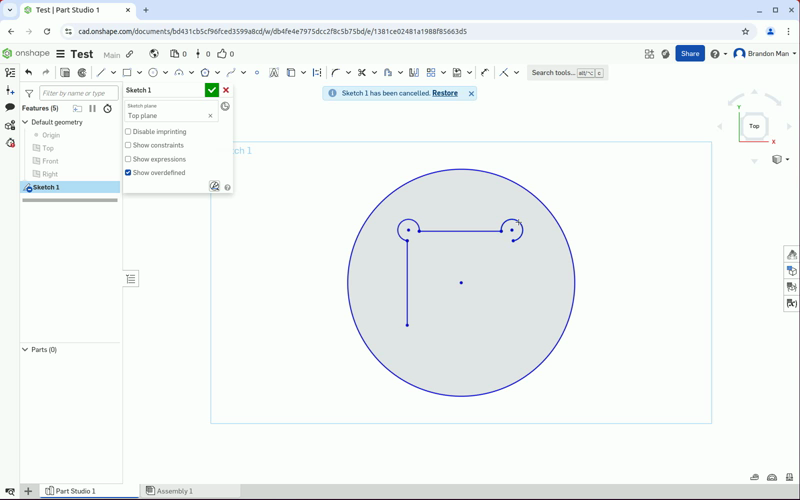
mouse_move(513, 240)
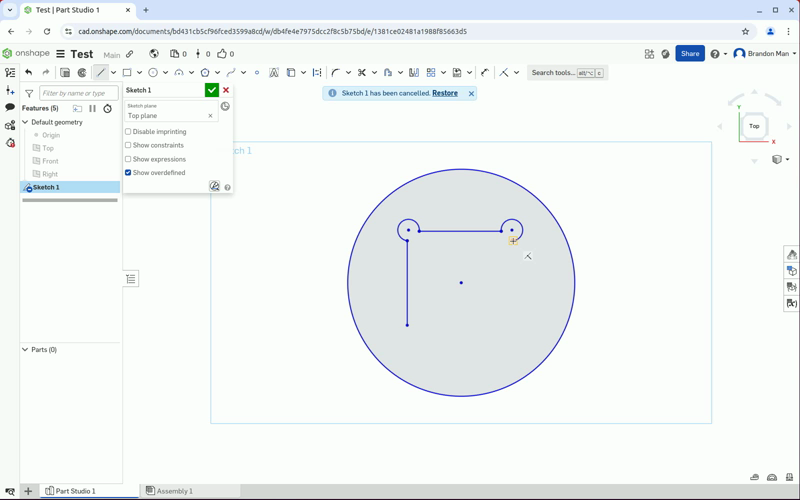
click(513, 240)
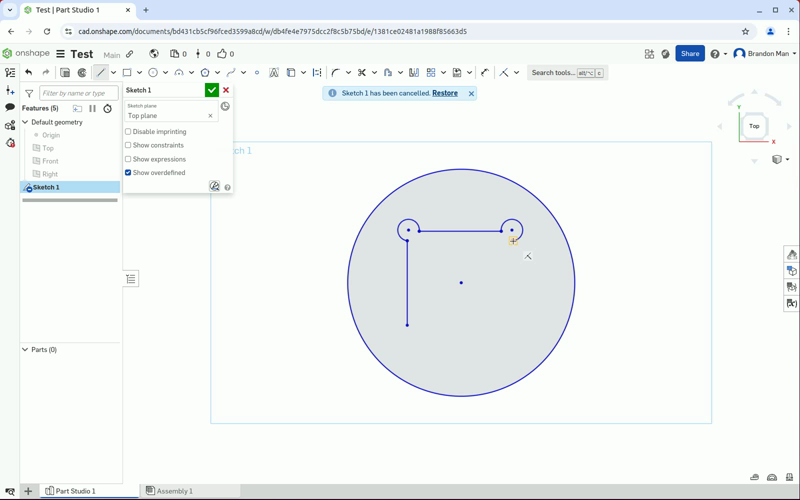
key_down(shift)
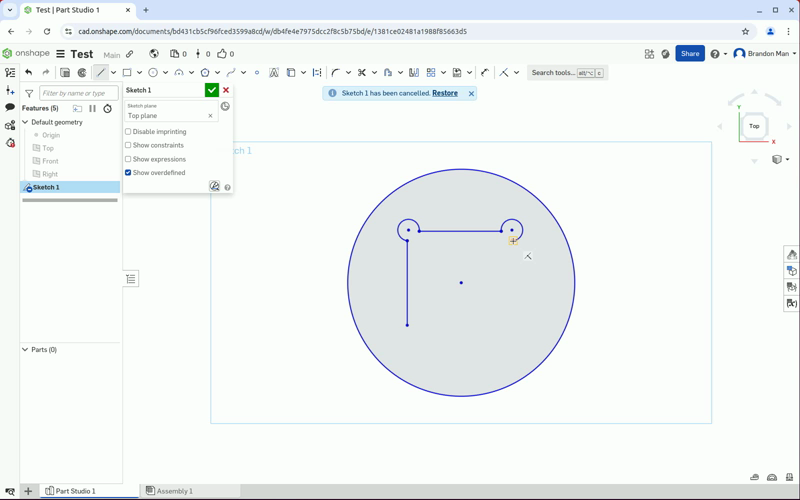
mouse_move(513, 325)
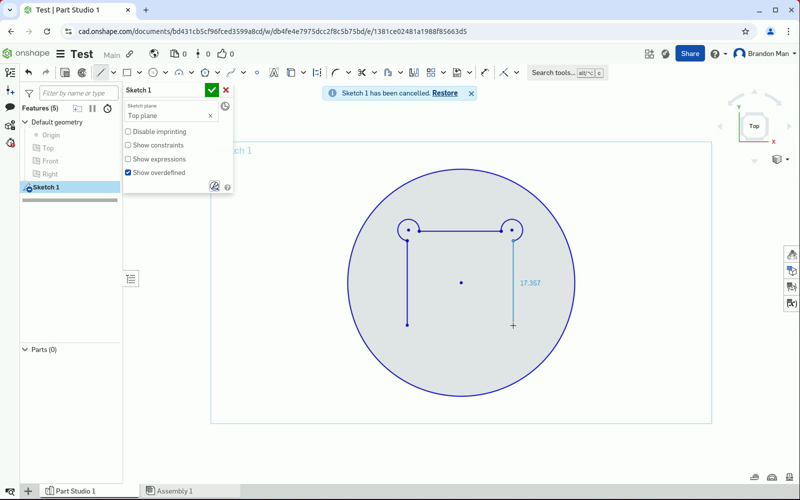
click(513, 325)
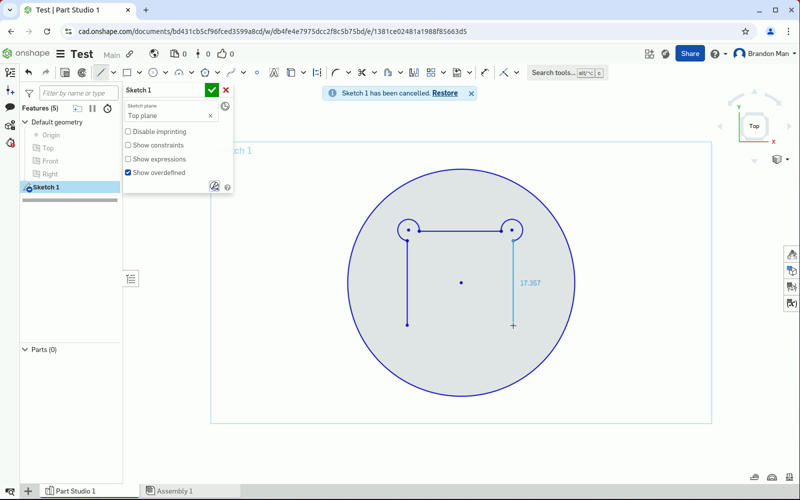
key_up(shift)
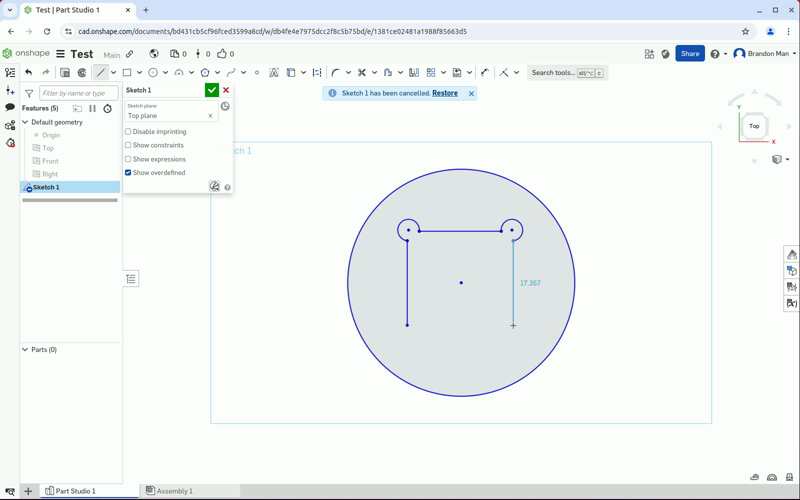
key(esc)
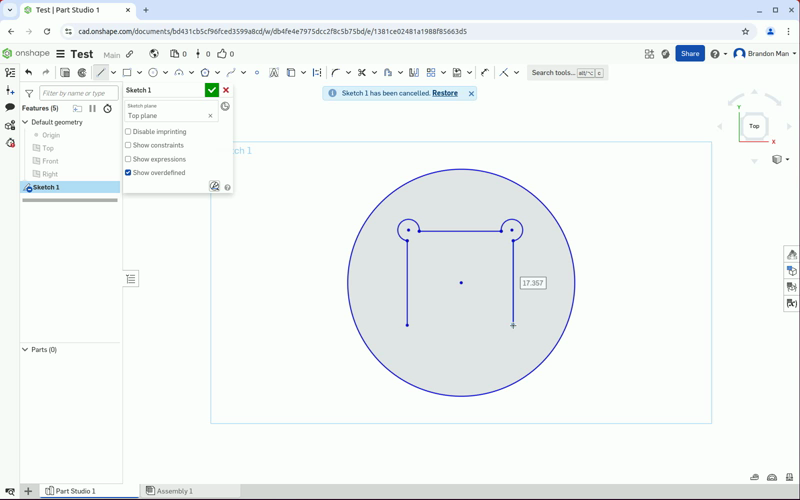
key(a)
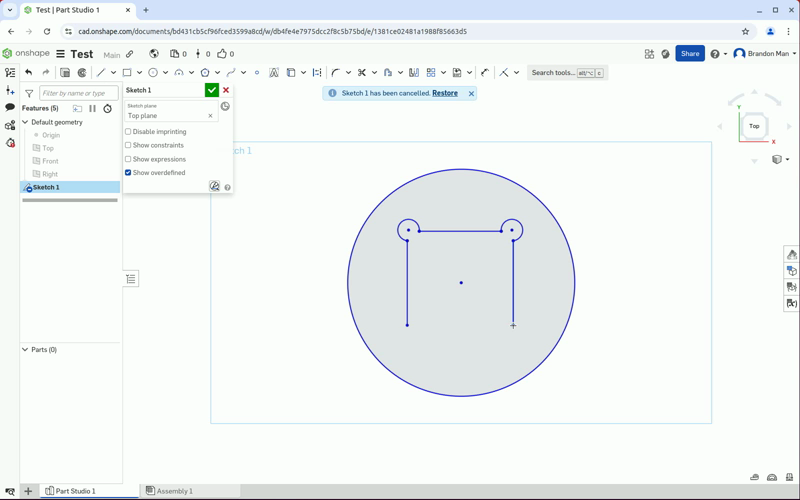
mouse_move(513, 325)
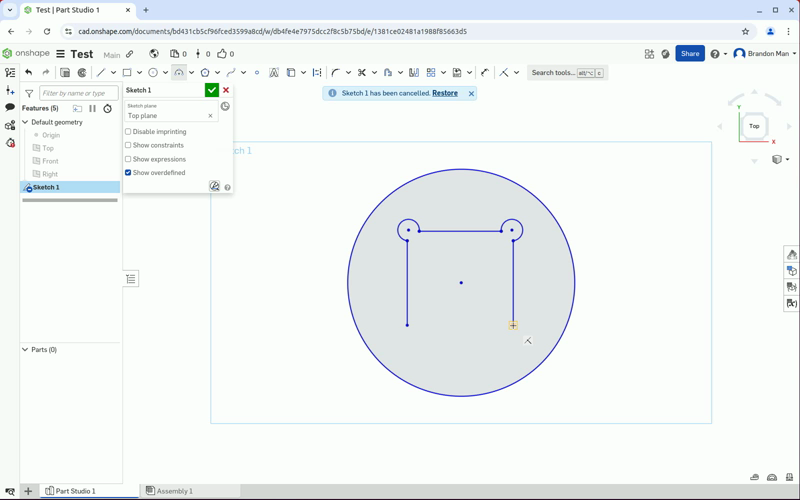
click(513, 325)
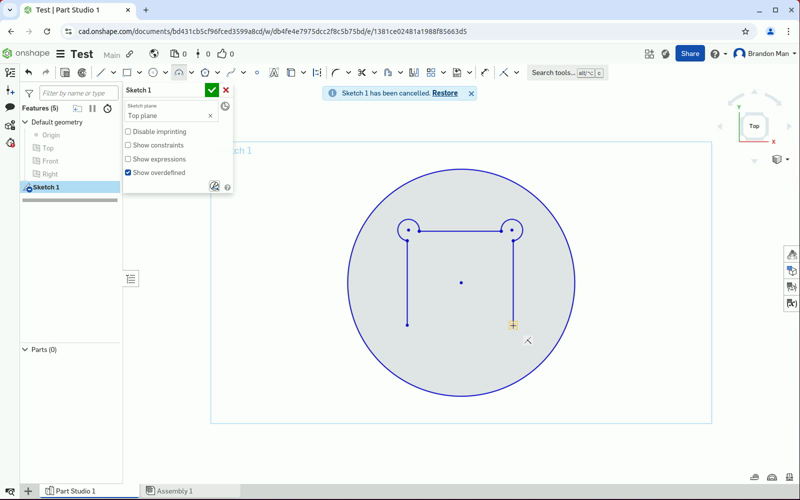
key_down(shift)
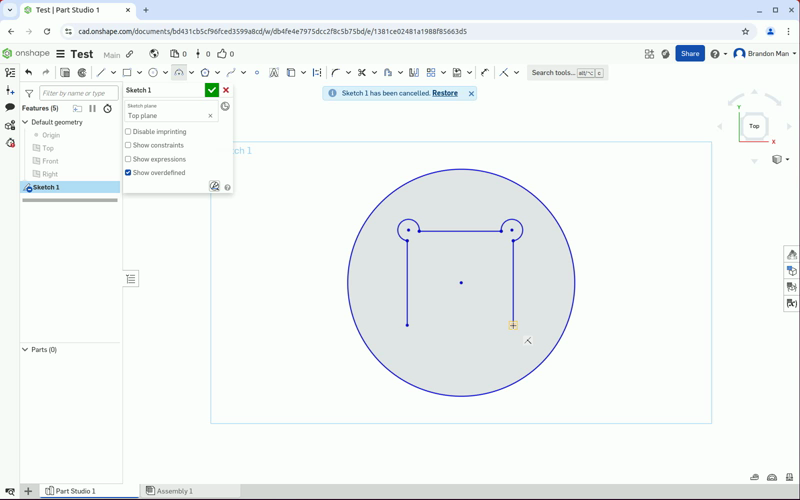
mouse_move(501, 334)
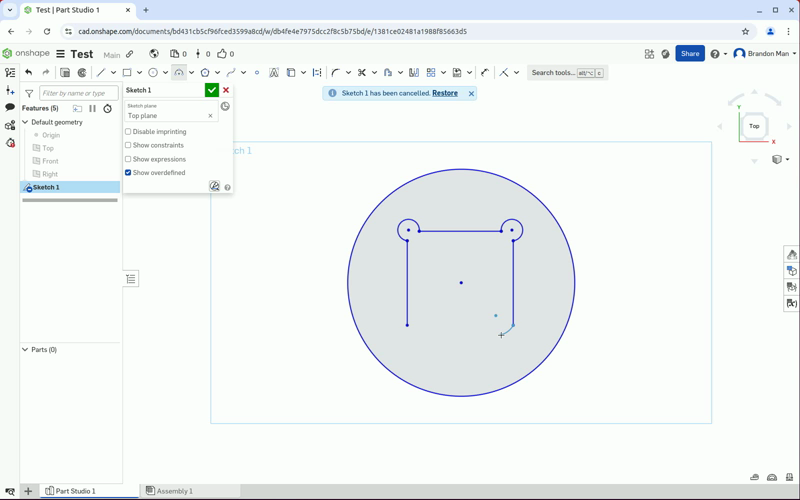
click(501, 334)
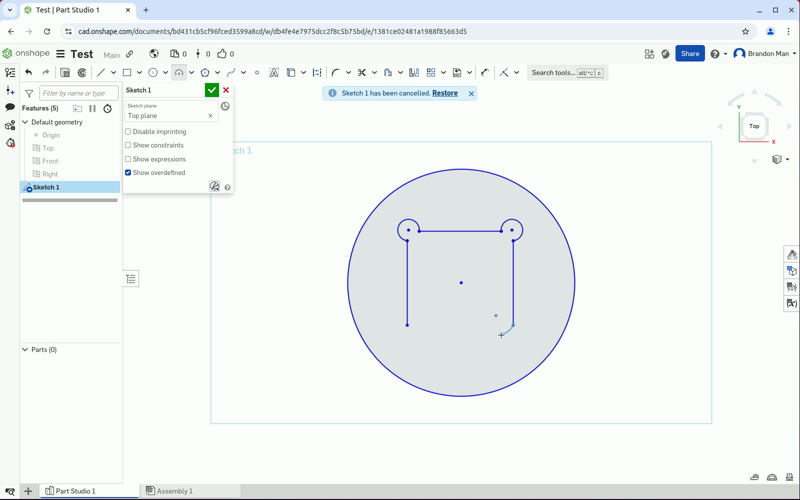
mouse_move(518, 344)
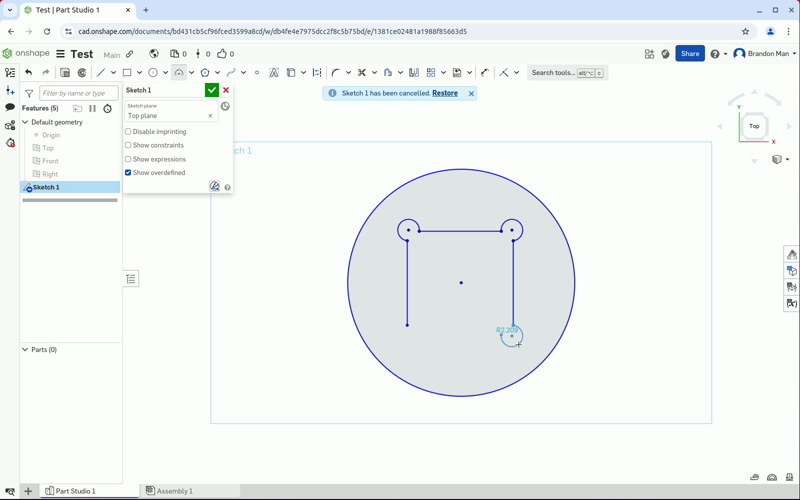
click(518, 344)
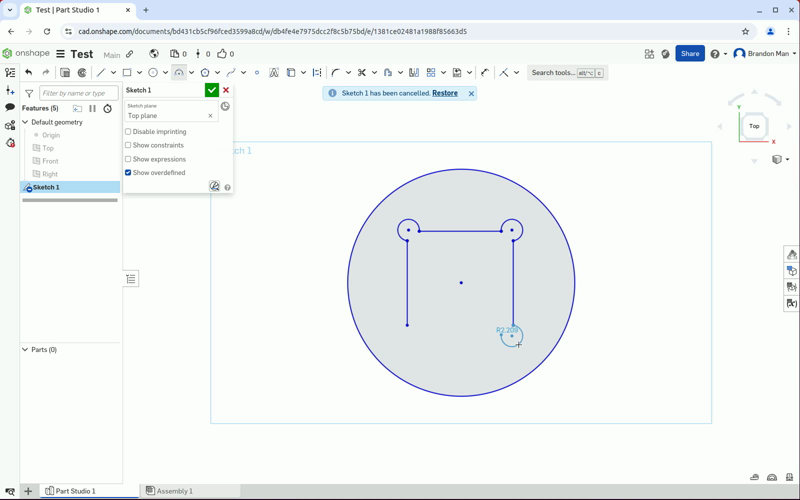
key_up(shift)
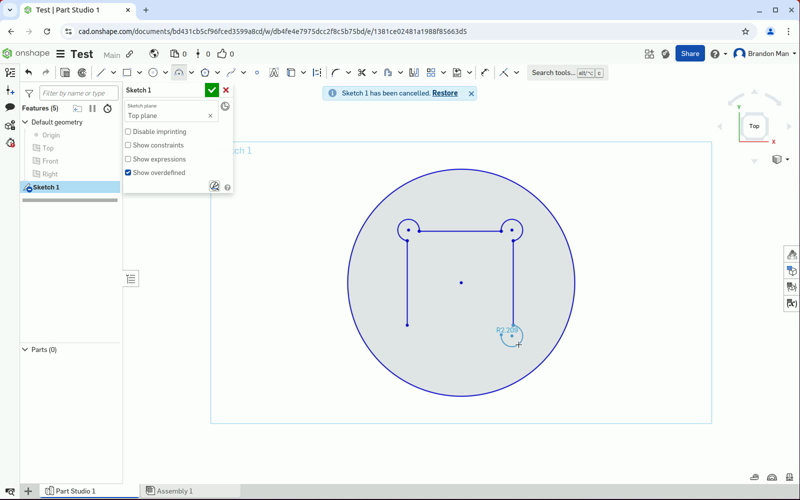
key(esc)
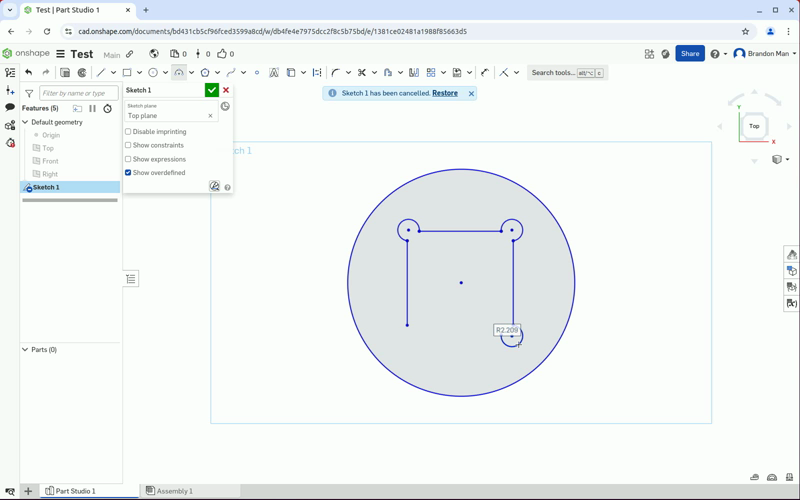
key(l)
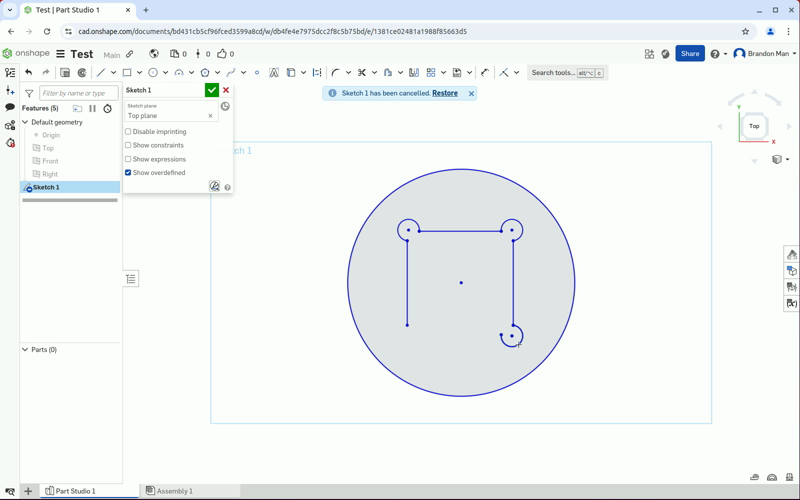
mouse_move(501, 334)
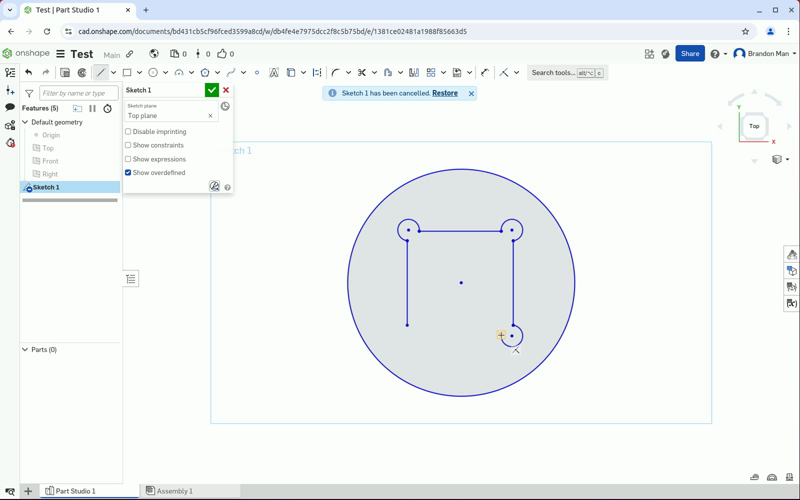
click(501, 334)
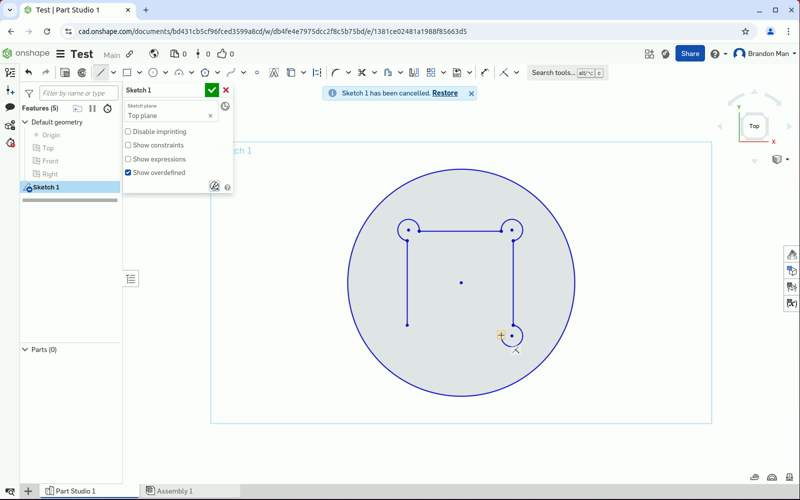
key_down(shift)
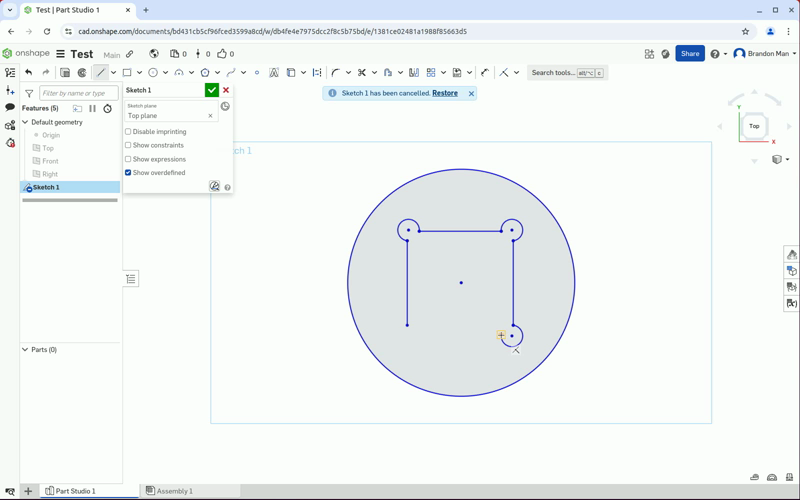
mouse_move(419, 334)
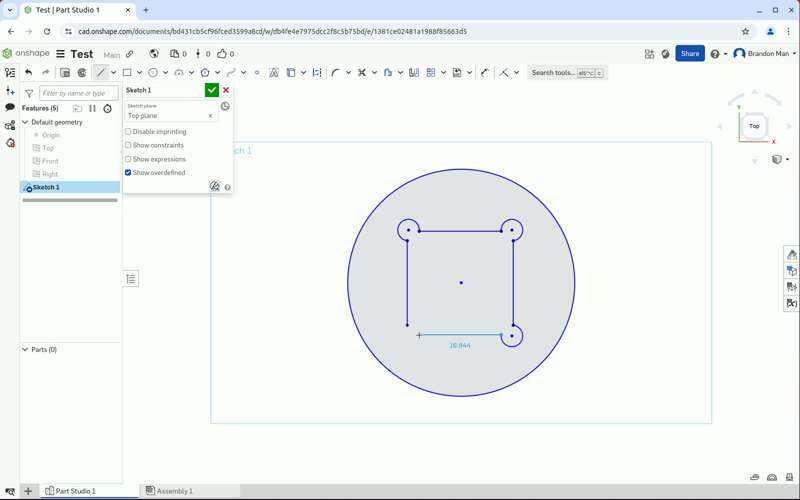
click(419, 334)
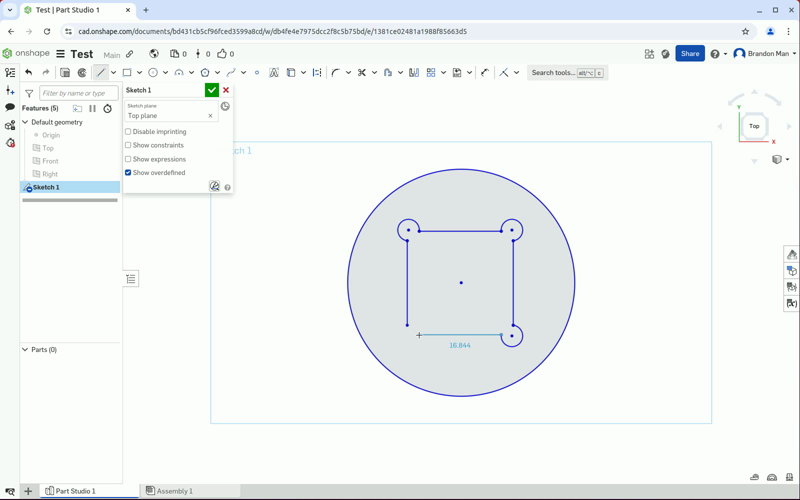
key_up(shift)
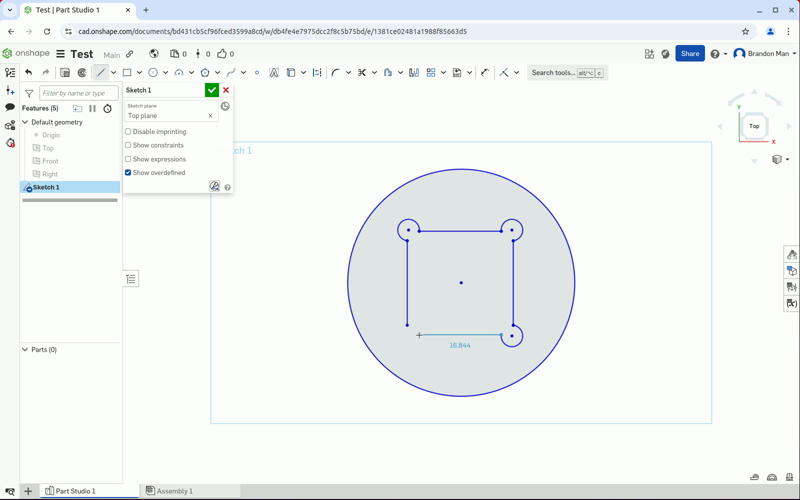
key(esc)
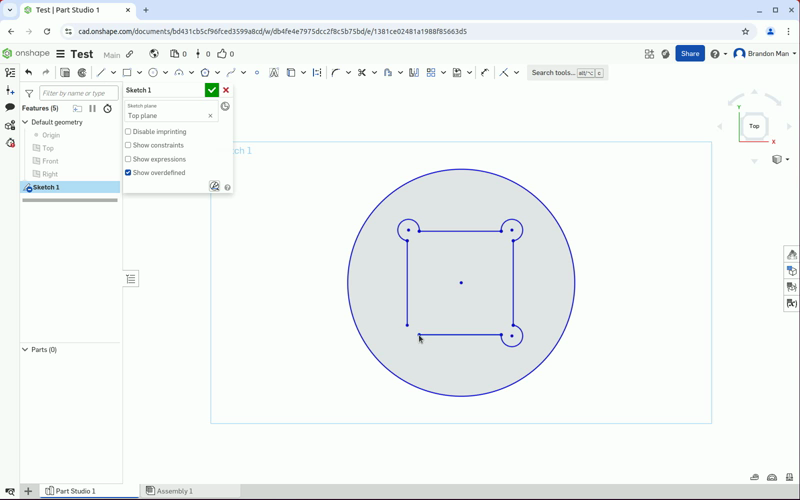
key(a)
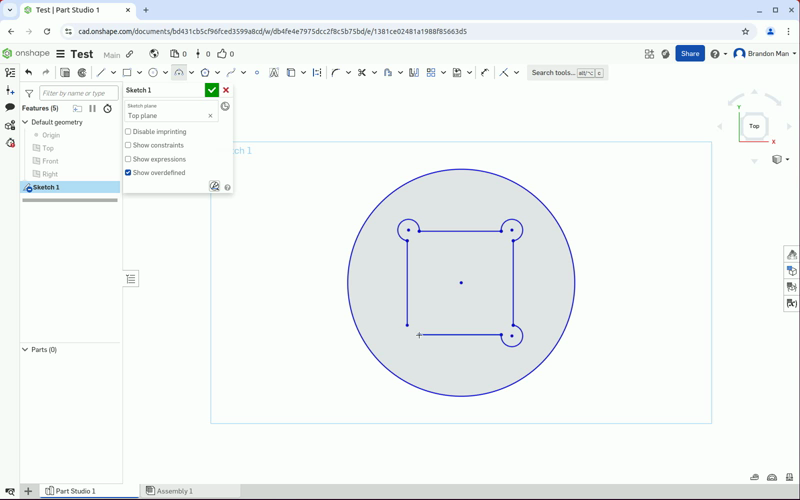
mouse_move(419, 334)
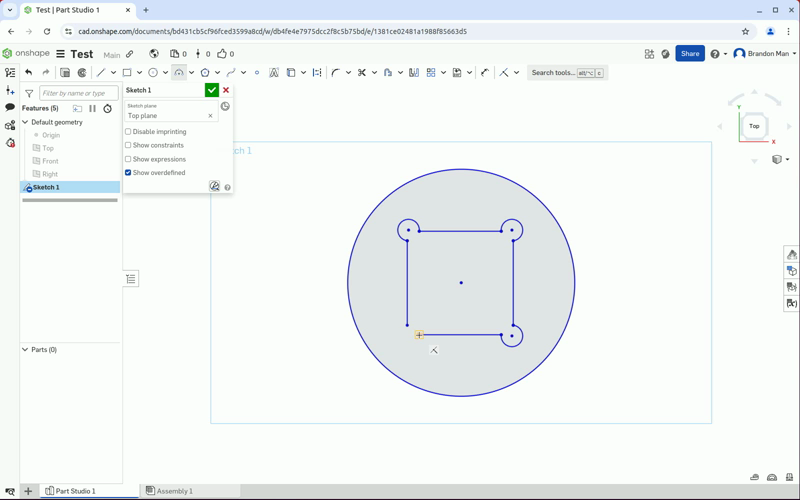
click(419, 334)
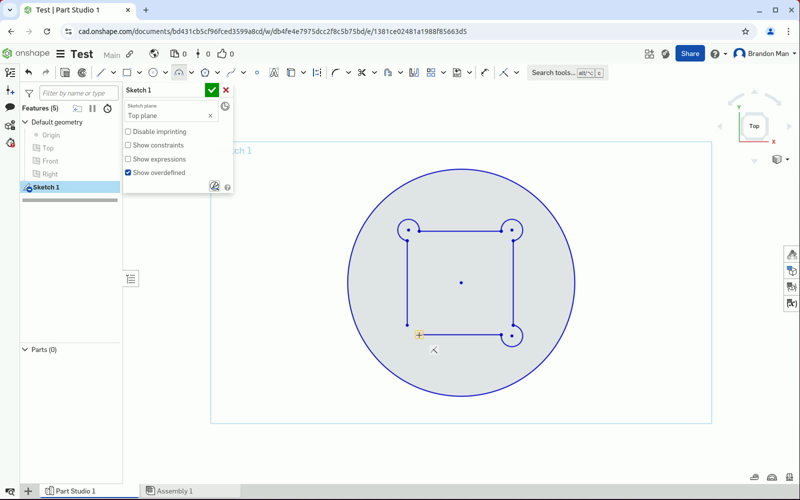
mouse_move(407, 325)
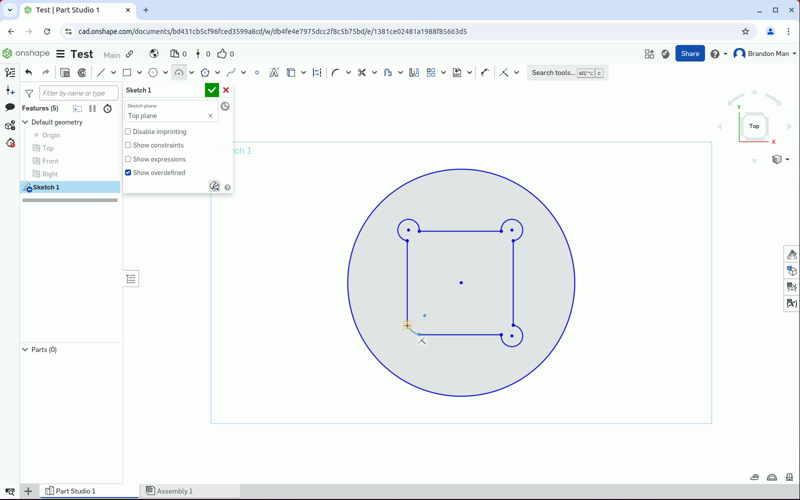
click(407, 325)
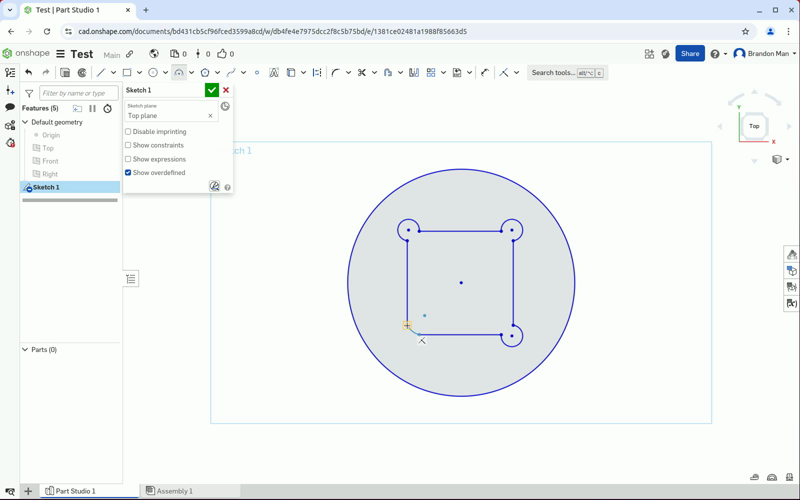
key_down(shift)
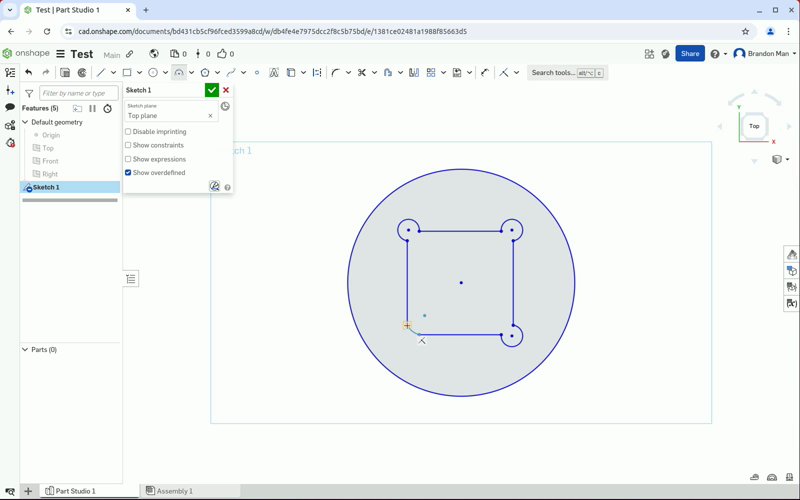
mouse_move(401, 344)
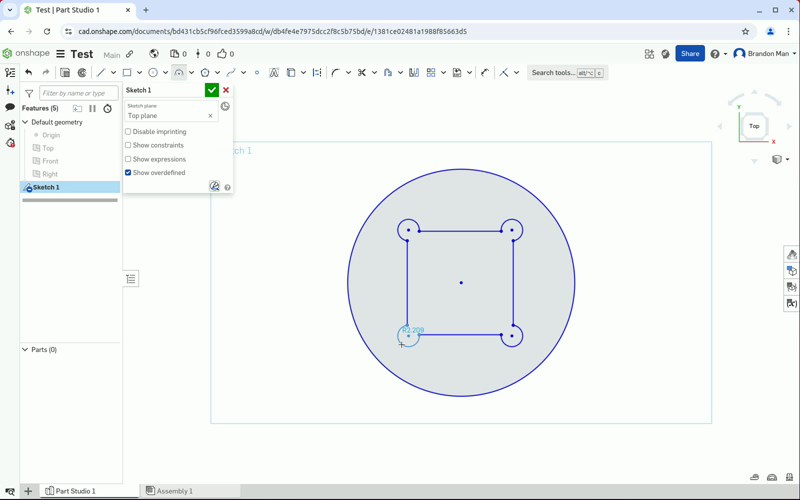
click(401, 344)
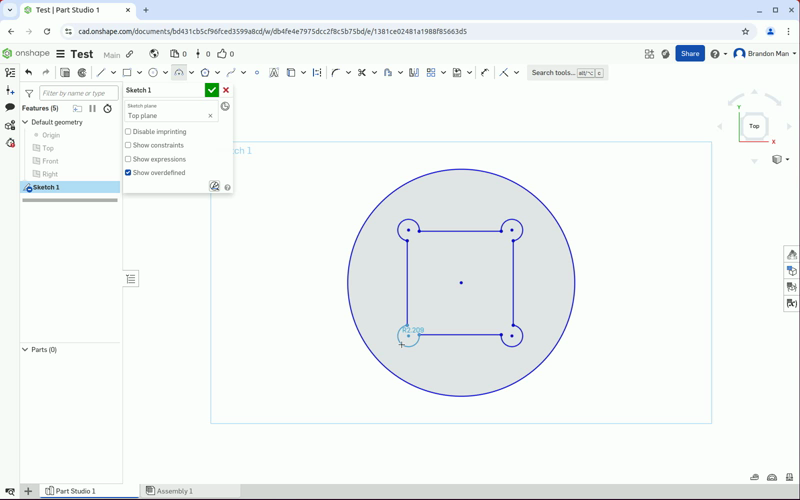
key_up(shift)
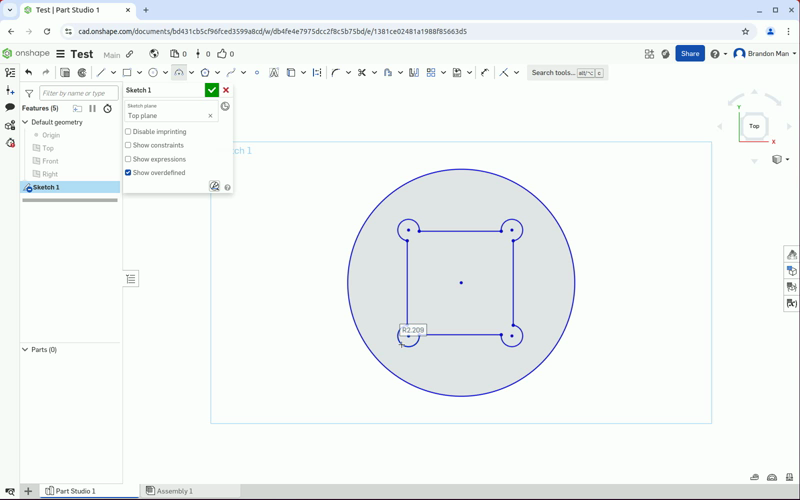
key(esc)
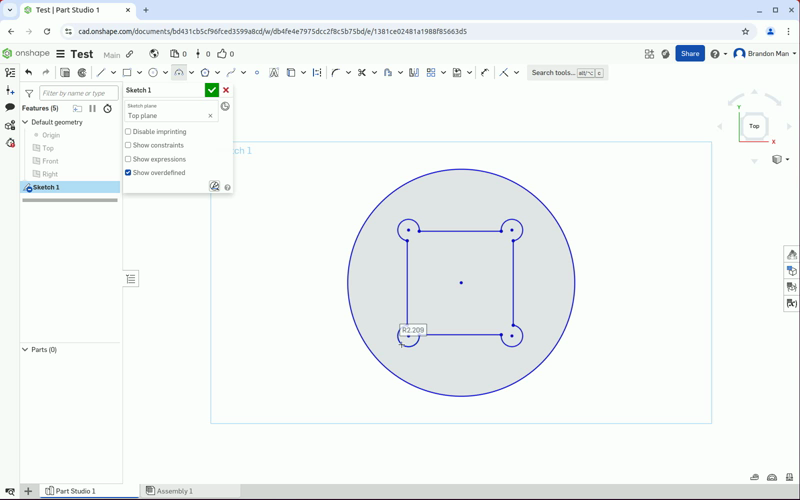
mouse_move(449, 204)
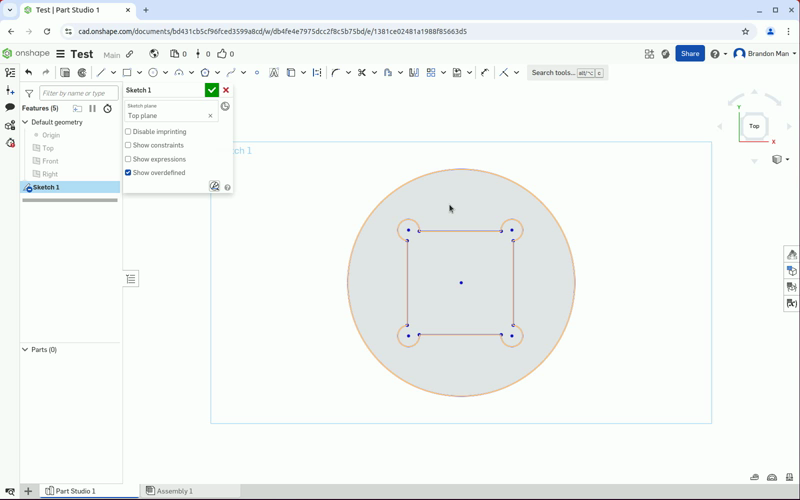
click(449, 204)
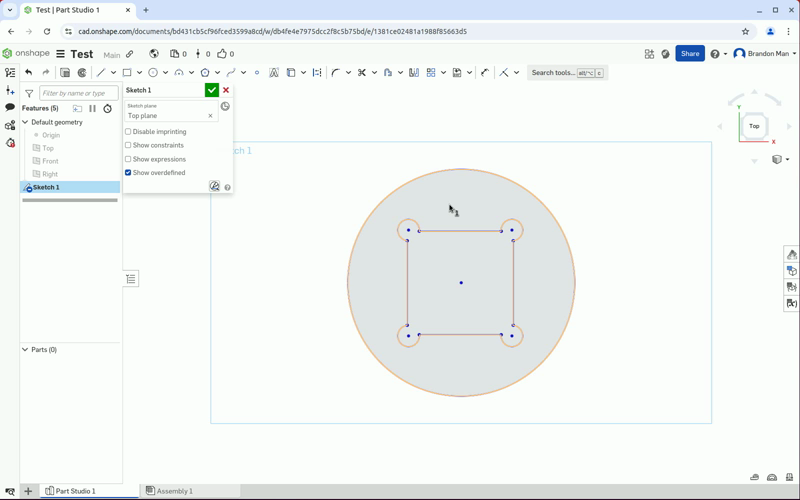
mouse_move(73, 352)
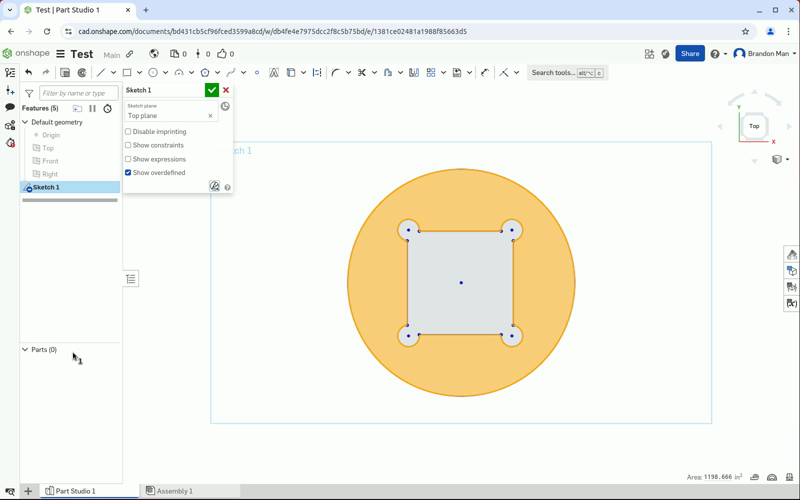
key(shift+y)
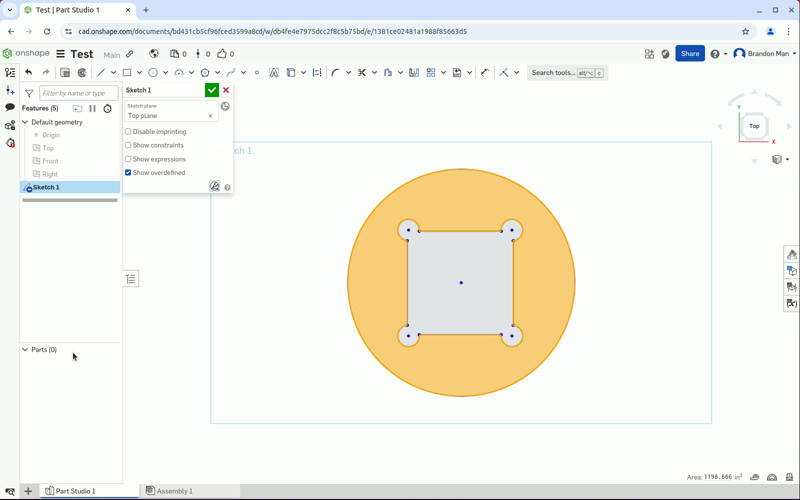
key(shift+e)
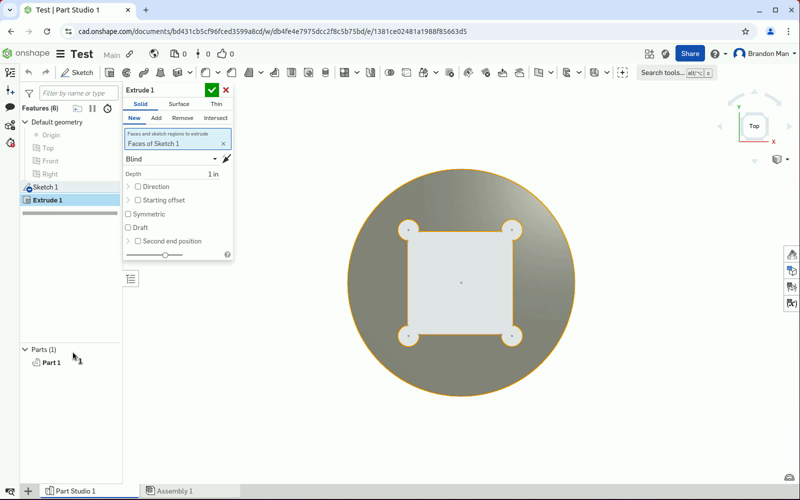
mouse_move(143, 106)
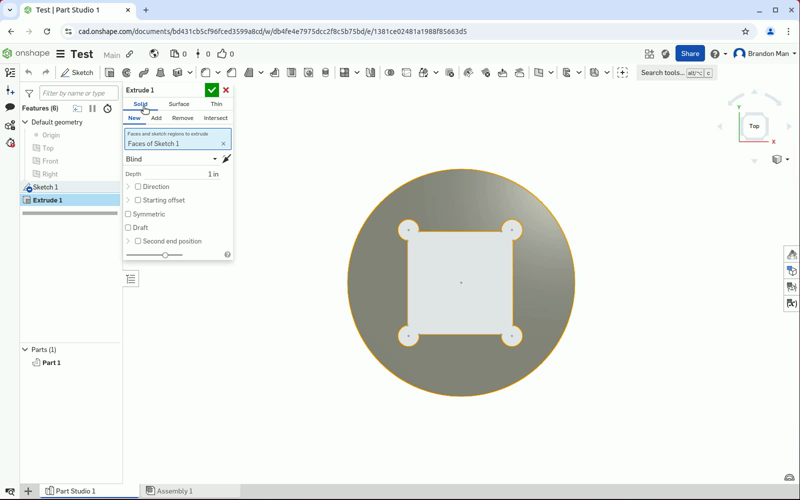
click(143, 106)
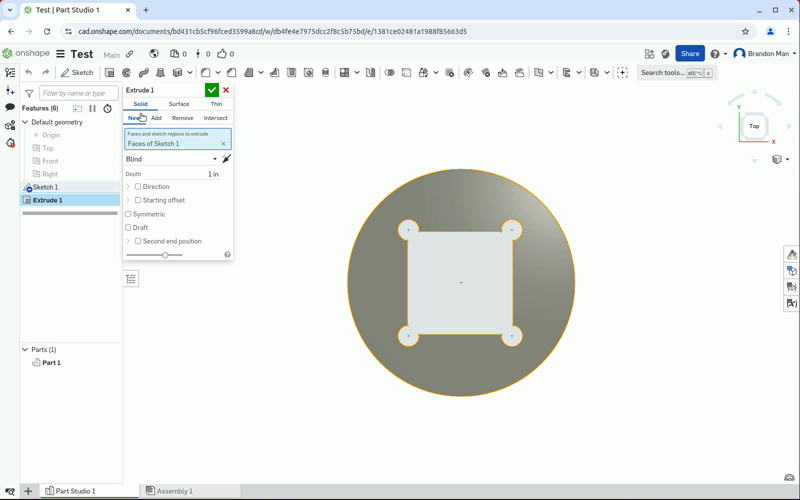
mouse_move(137, 120)
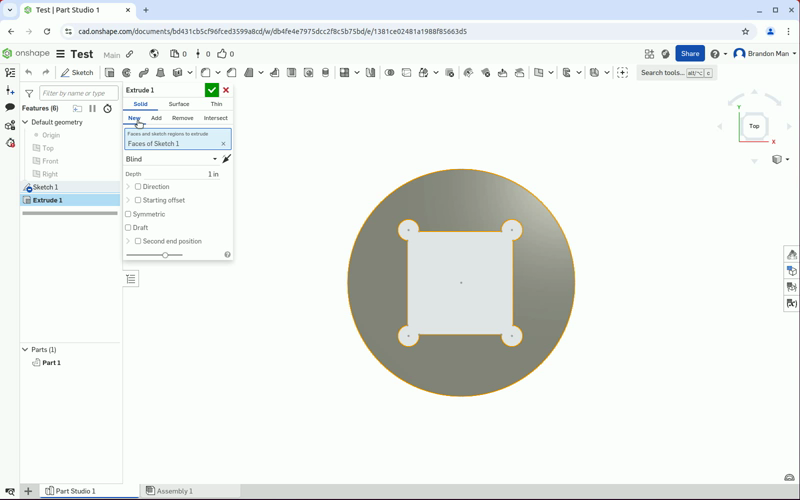
click(137, 120)
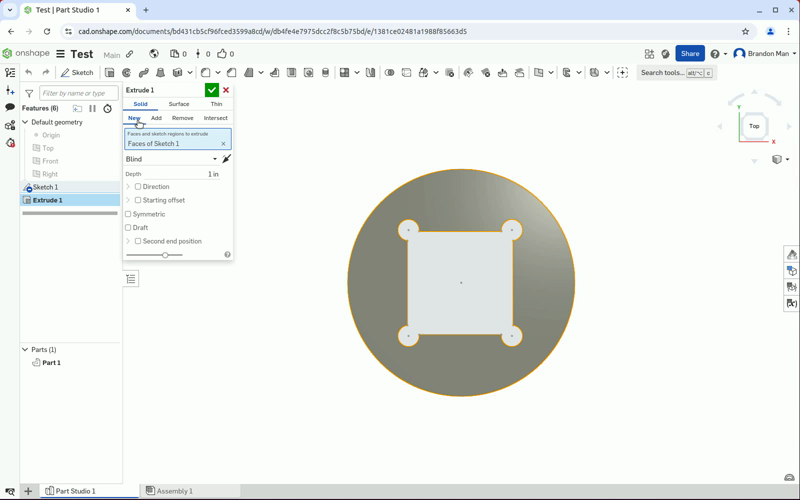
key(tab, 4)
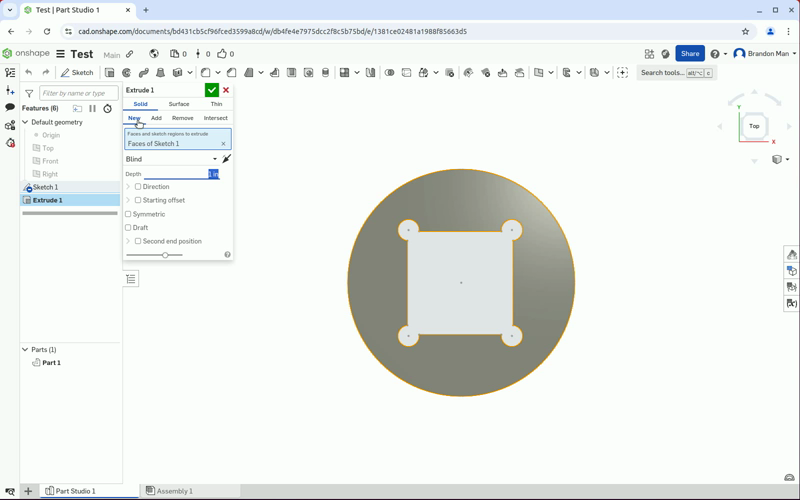
text(7.221)
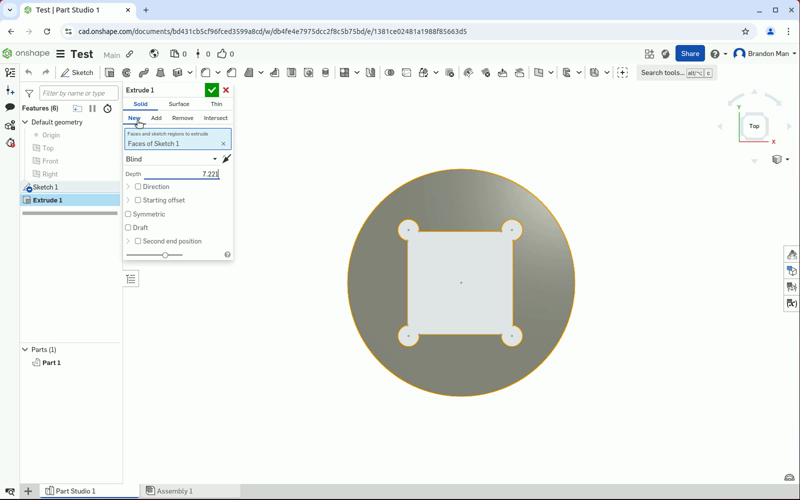
key(enter)
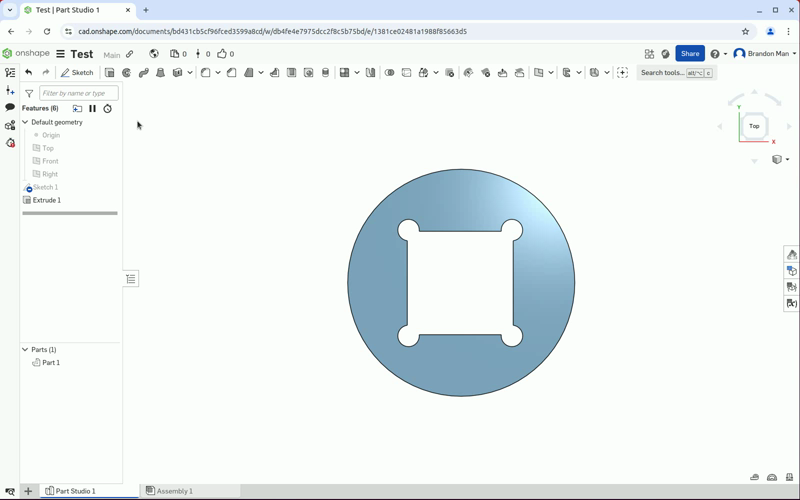
key(shift+h)
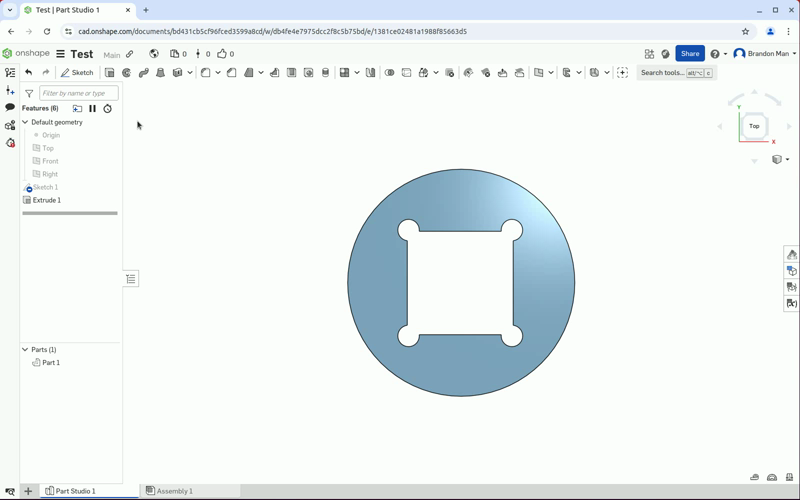
key(shift+h)
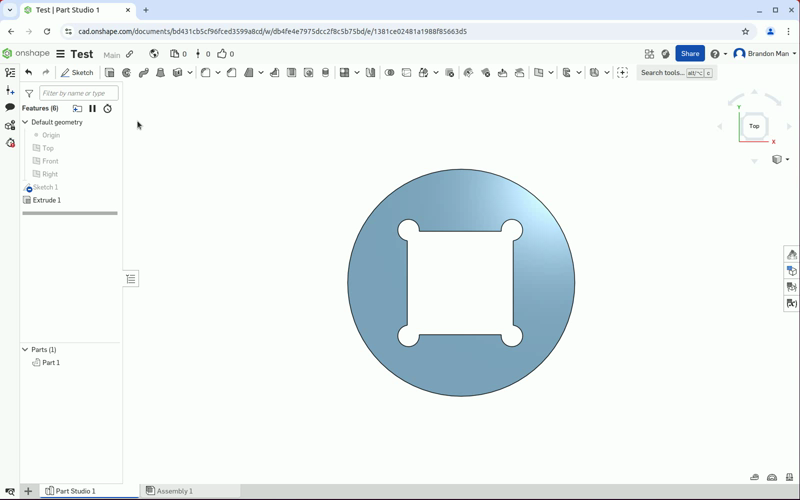
mouse_move(73, 189)
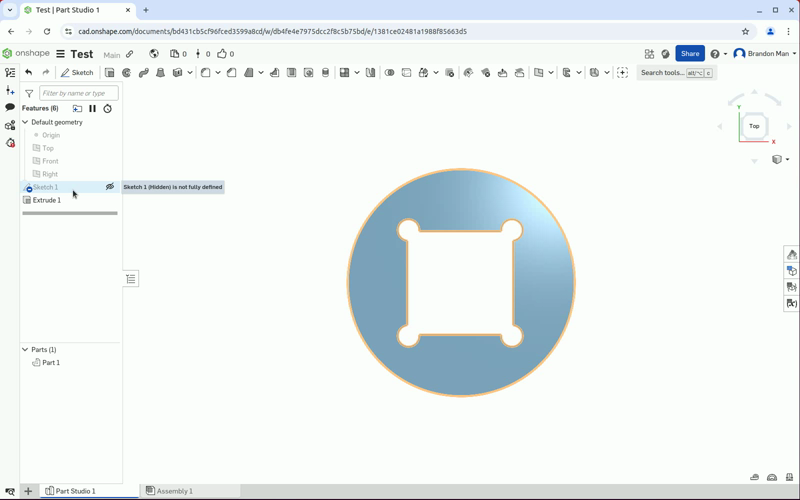
click(73, 189)
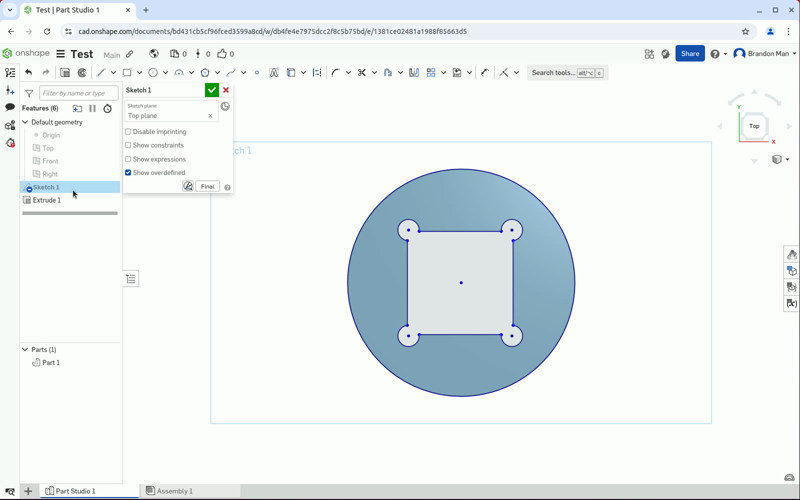
mouse_move(229, 92)
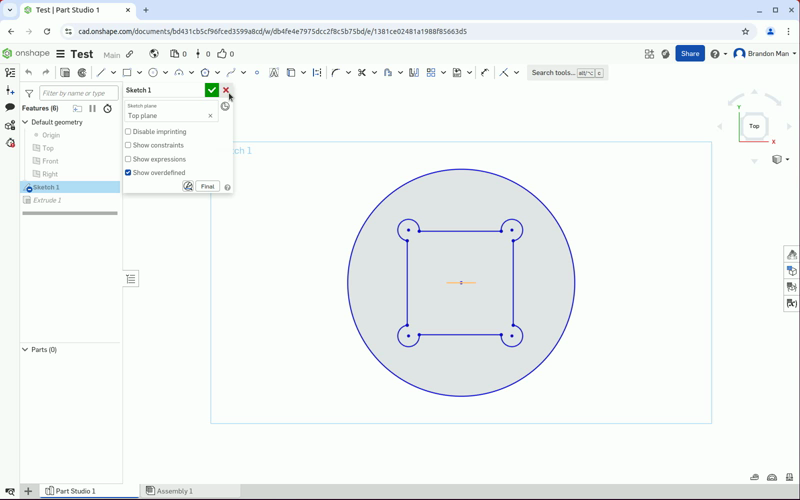
click(229, 92)
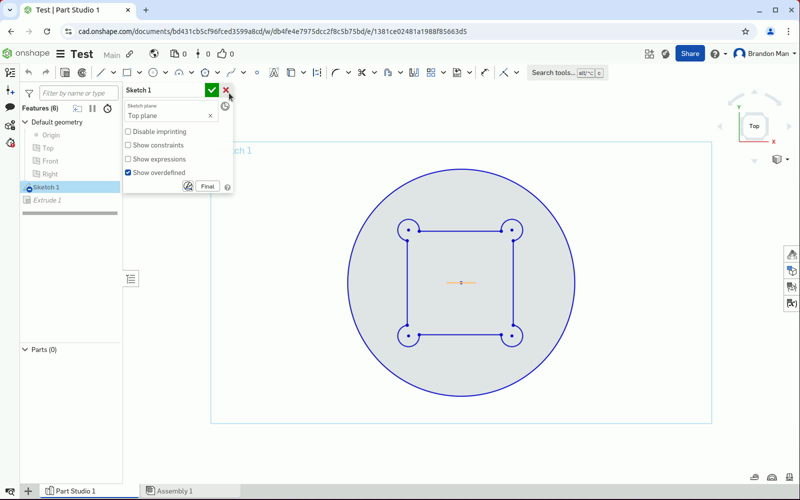
key(shift+s)
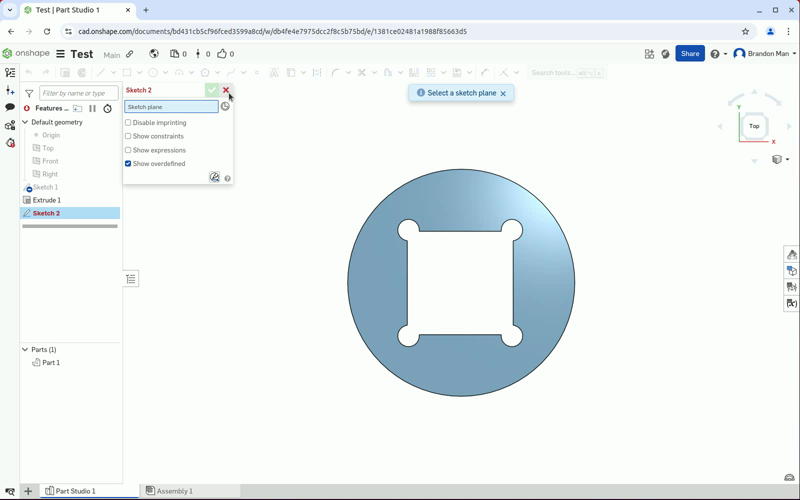
mouse_move(73, 150)
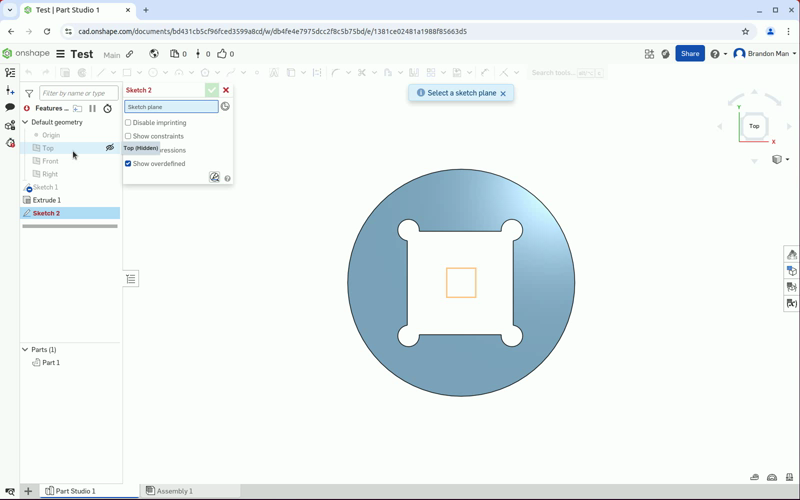
click(73, 150)
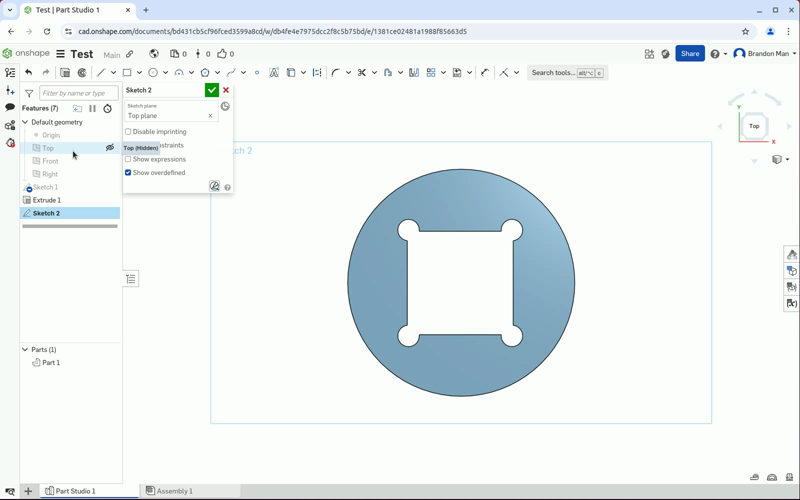
mouse_move(73, 352)
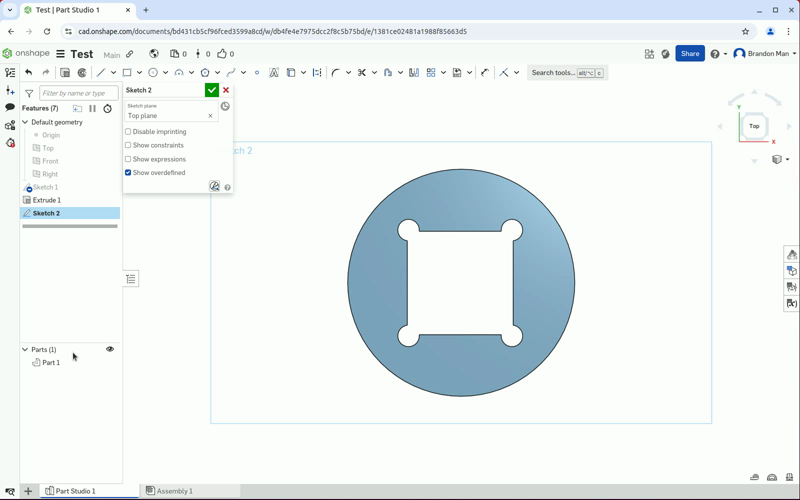
key(y)
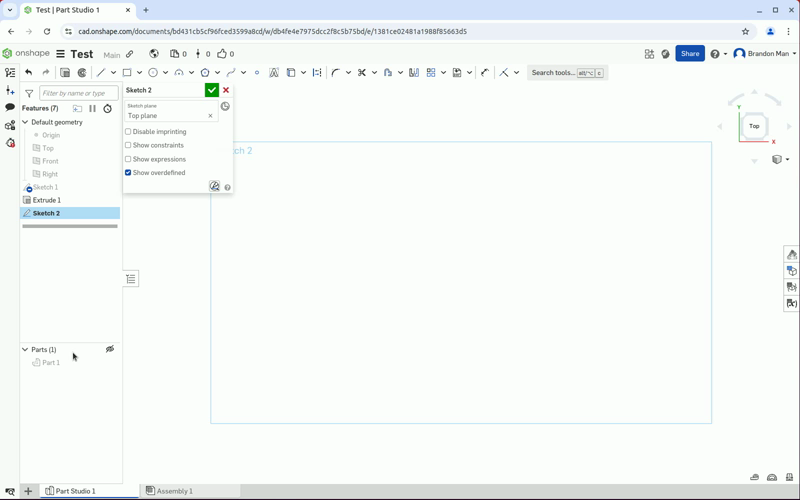
key(a)
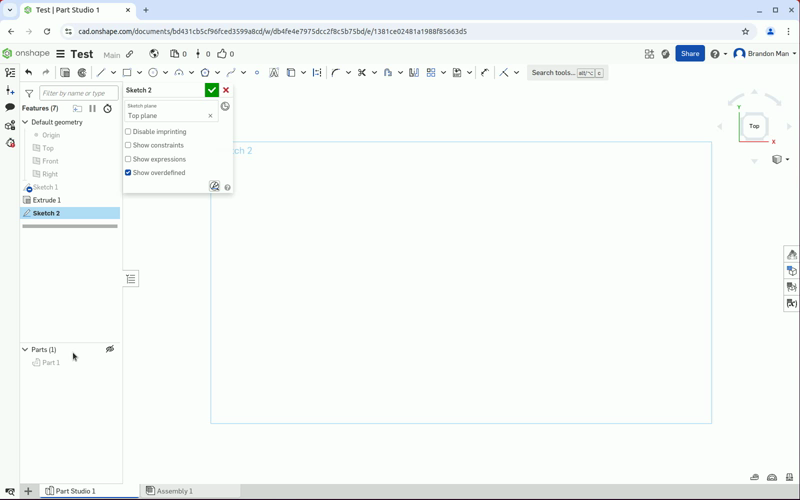
key_down(shift)
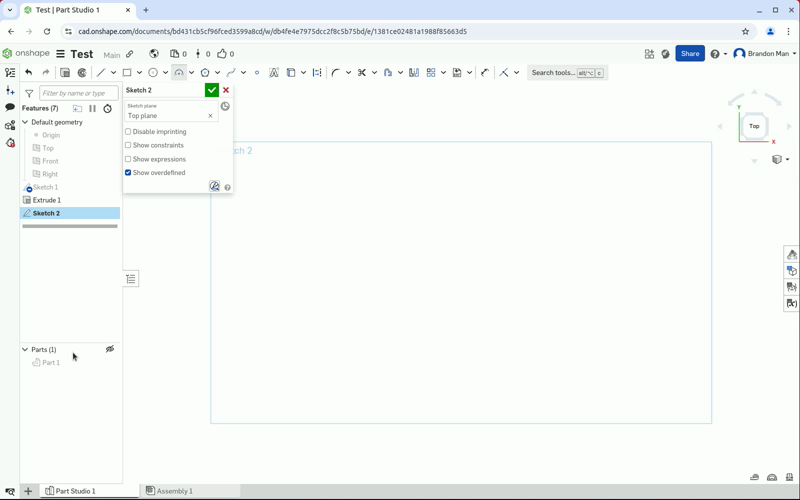
mouse_move(407, 325)
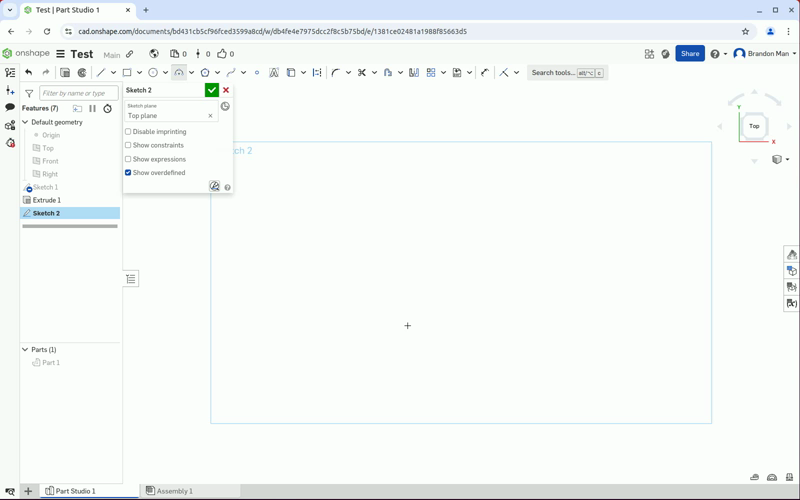
click(407, 325)
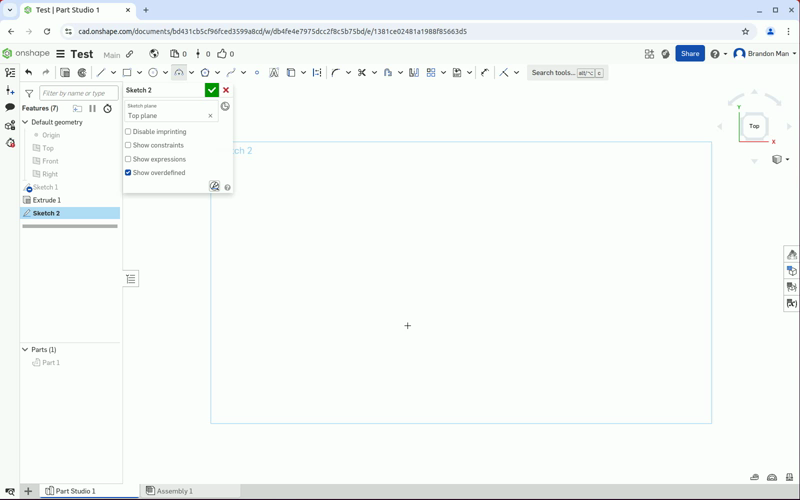
key_up(shift)
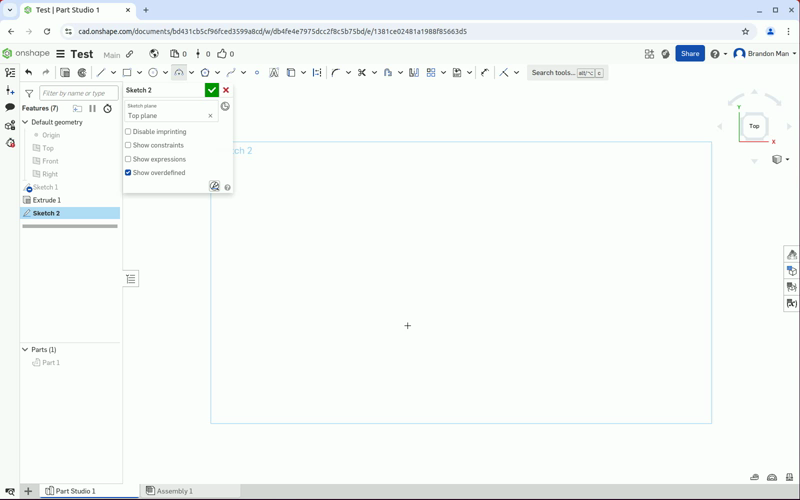
key_down(shift)
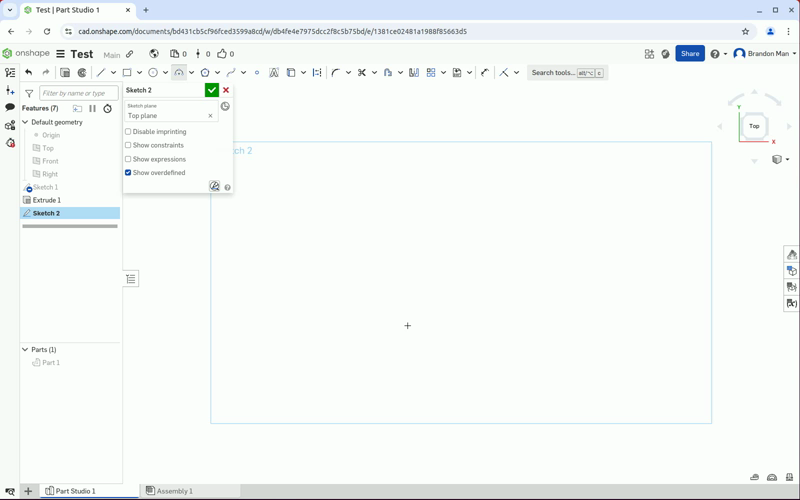
mouse_move(419, 336)
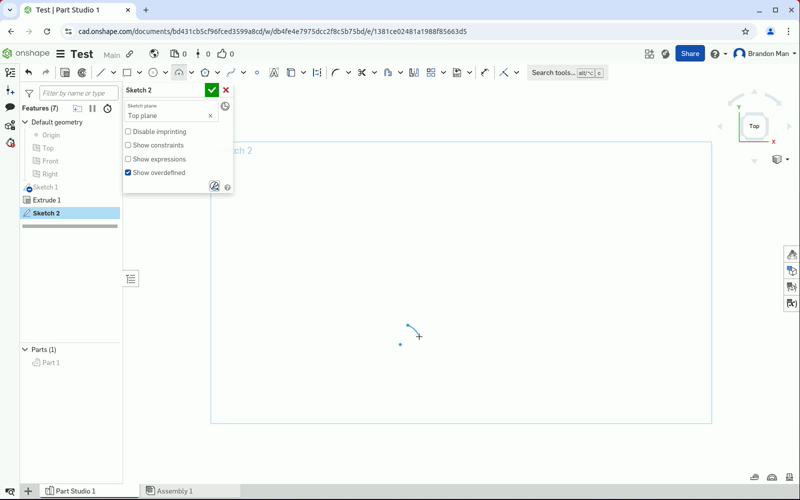
click(419, 336)
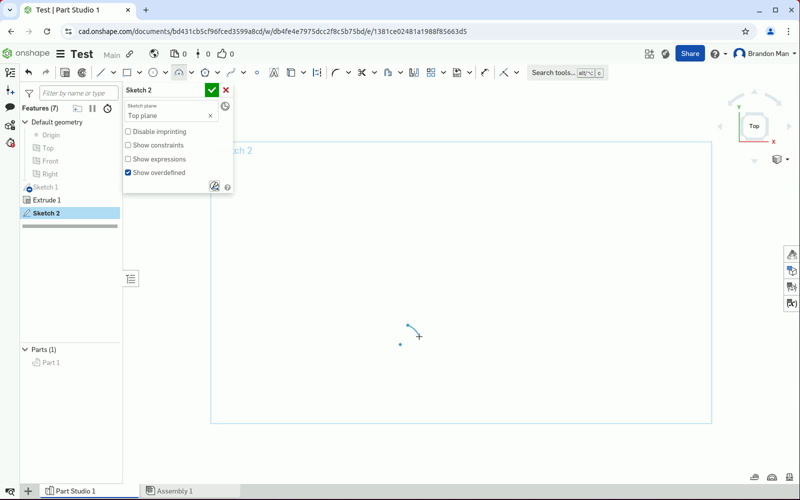
mouse_move(415, 328)
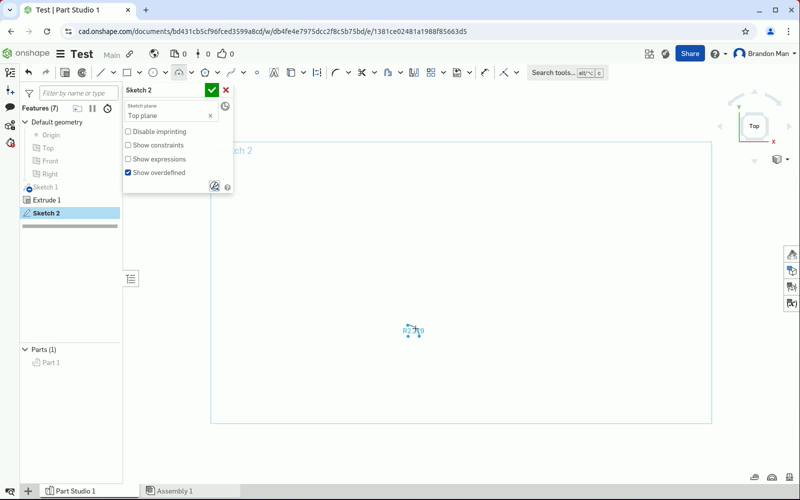
click(415, 328)
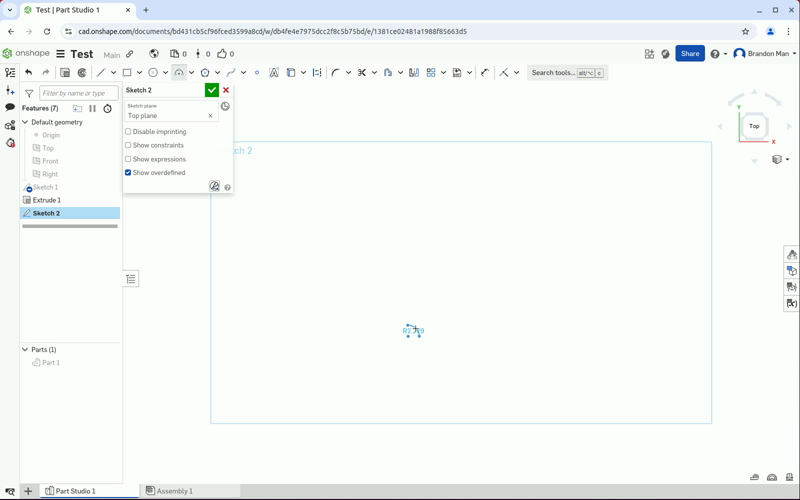
key_up(shift)
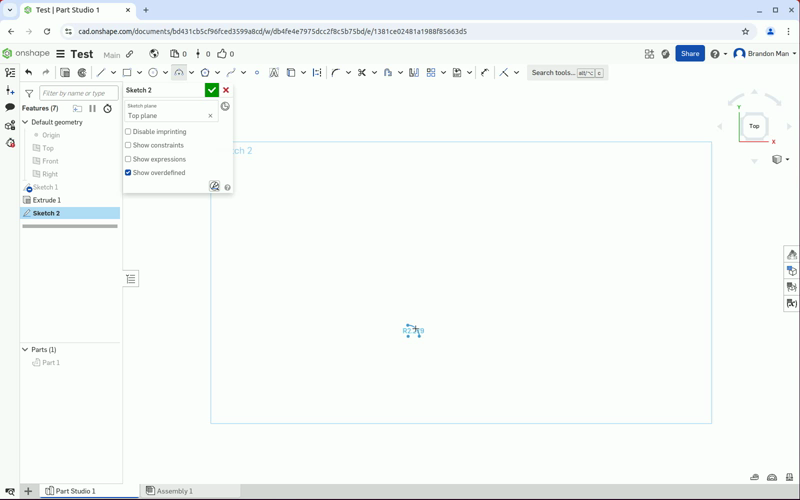
key(esc)
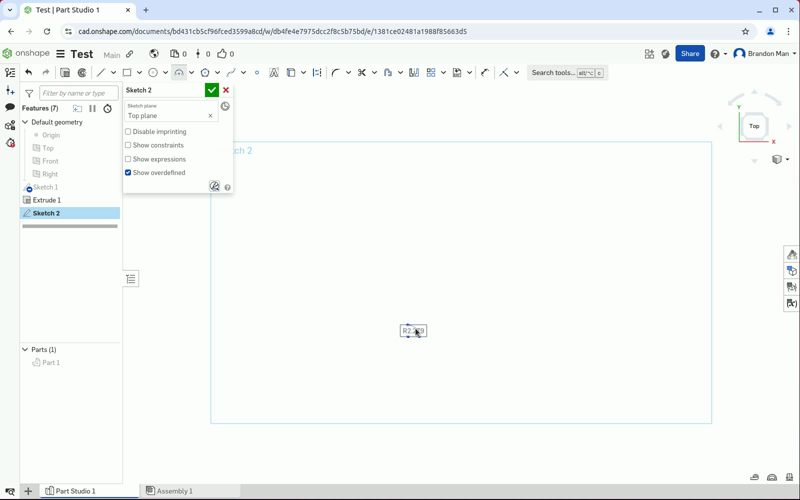
key(l)
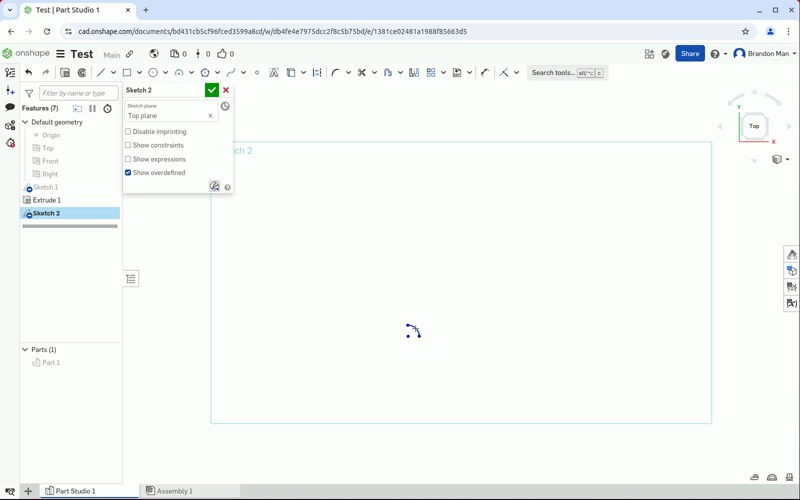
mouse_move(419, 336)
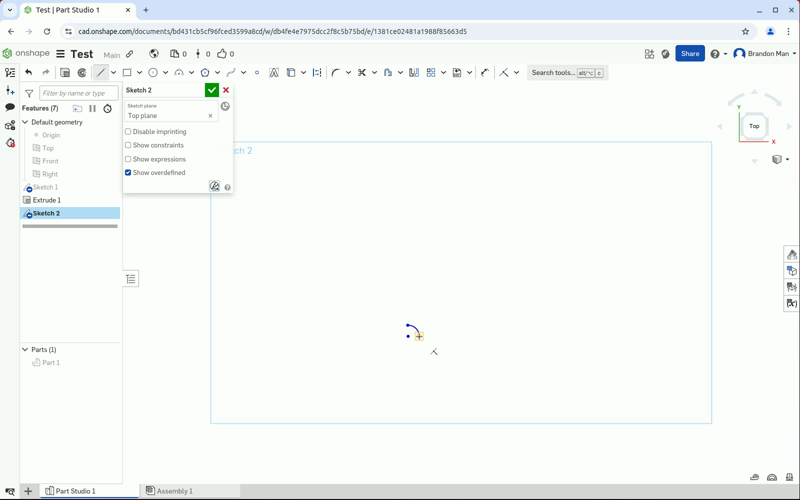
click(419, 336)
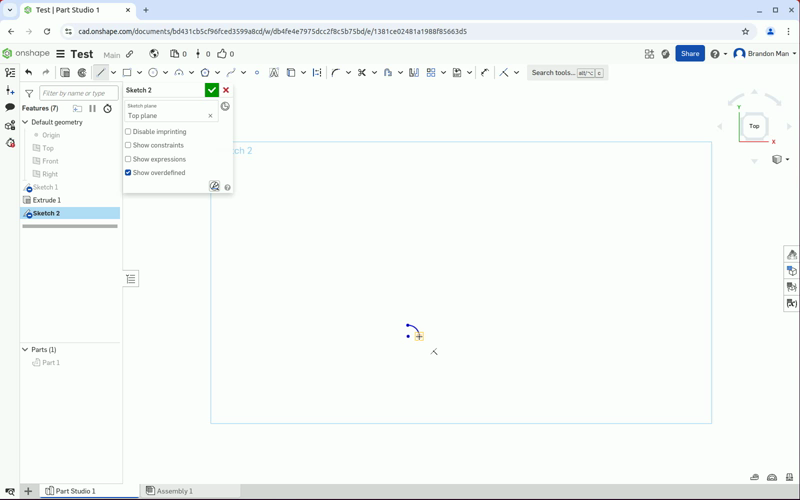
key_down(shift)
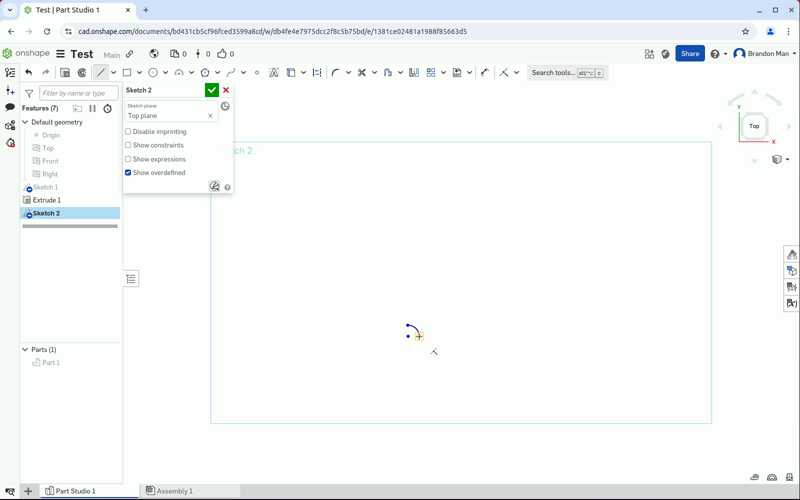
mouse_move(502, 336)
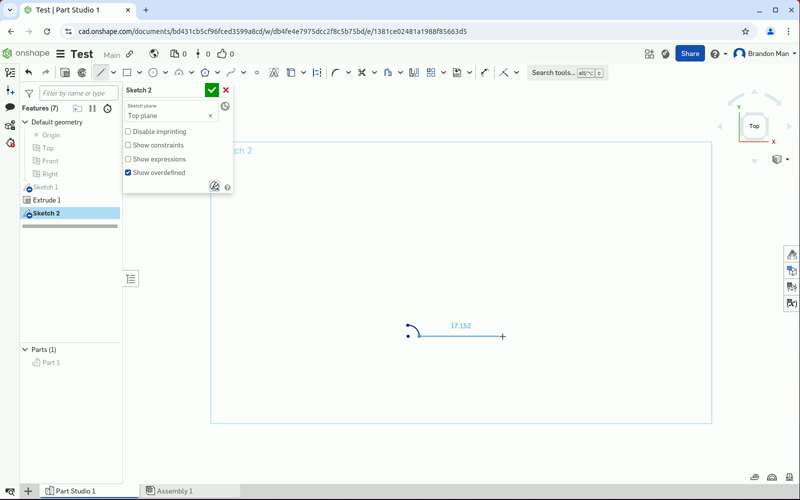
click(502, 336)
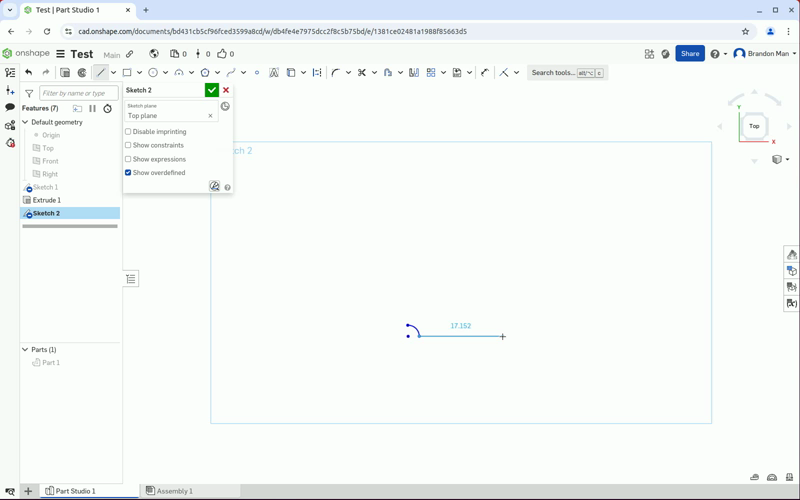
key_up(shift)
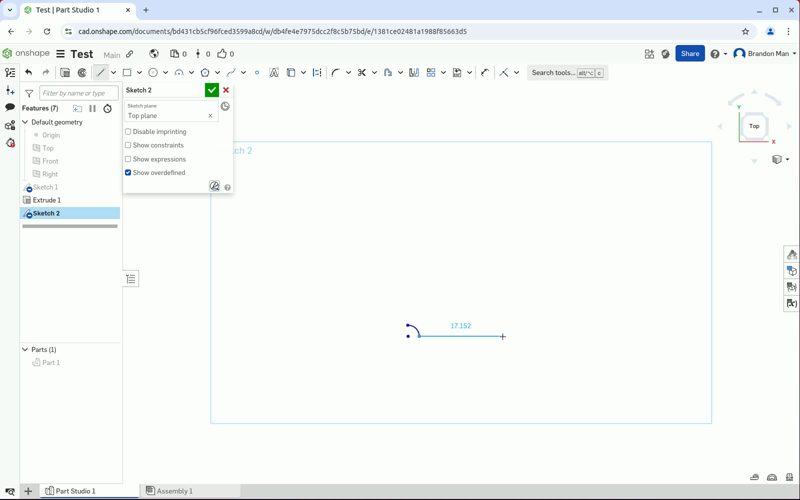
key(esc)
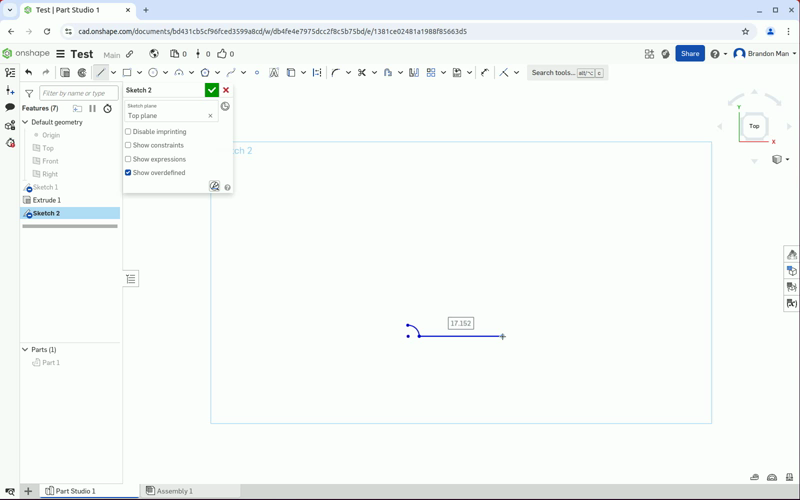
key(a)
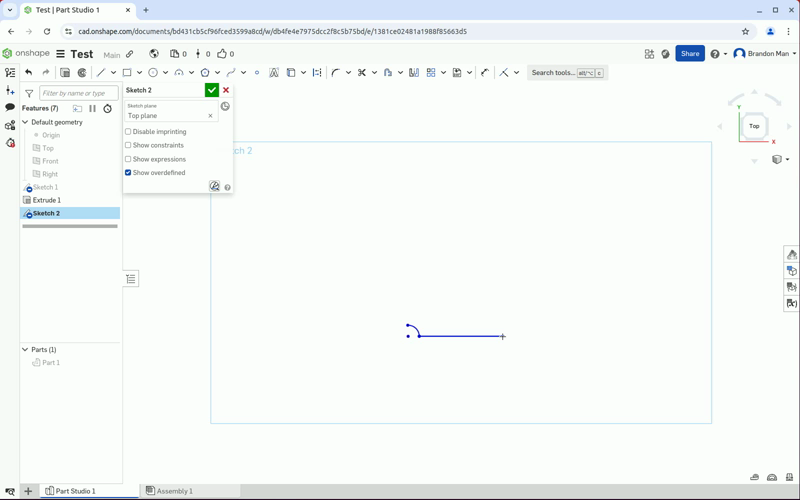
mouse_move(502, 336)
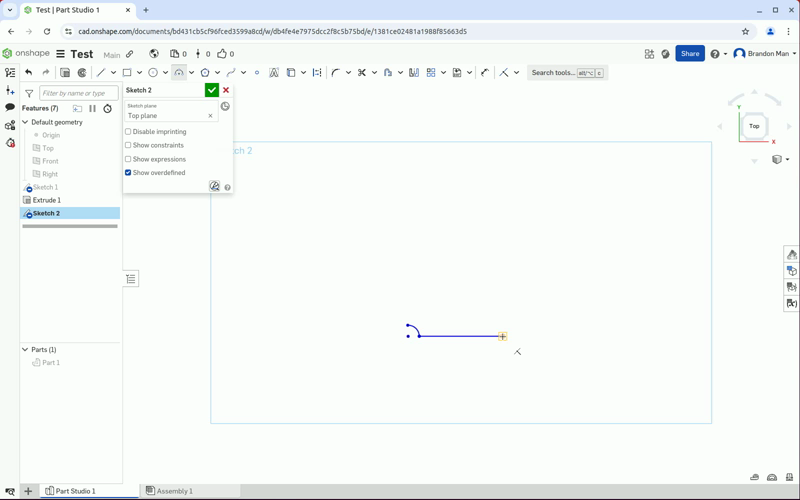
click(502, 336)
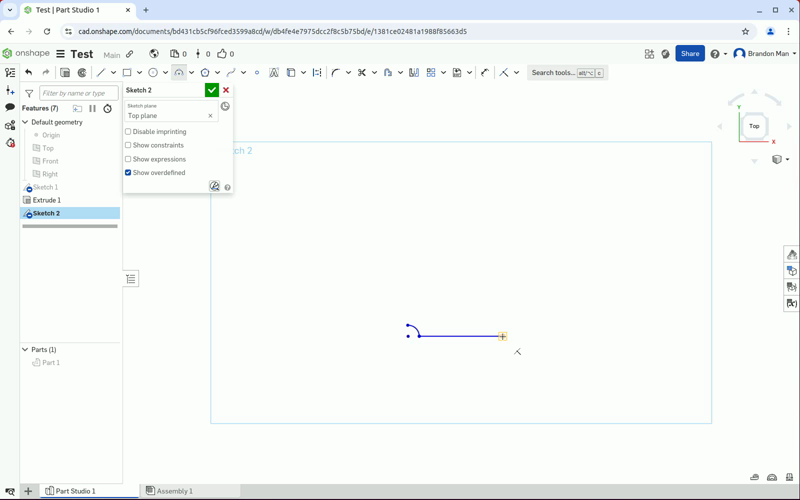
key_down(shift)
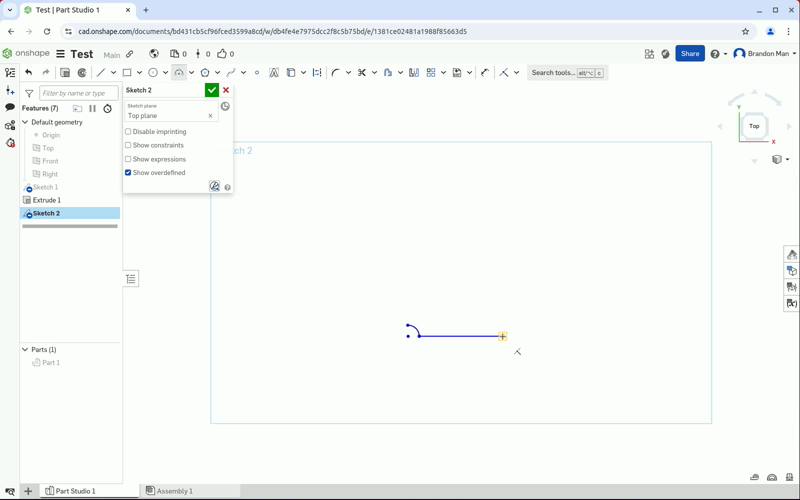
mouse_move(513, 325)
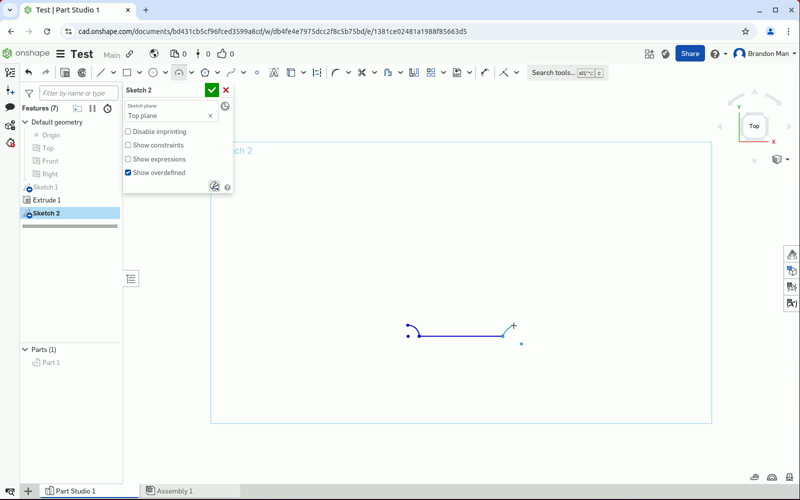
click(513, 325)
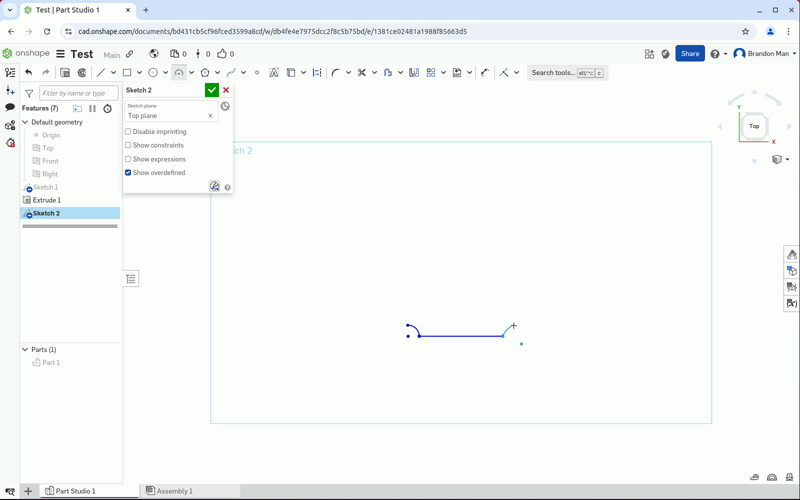
mouse_move(505, 328)
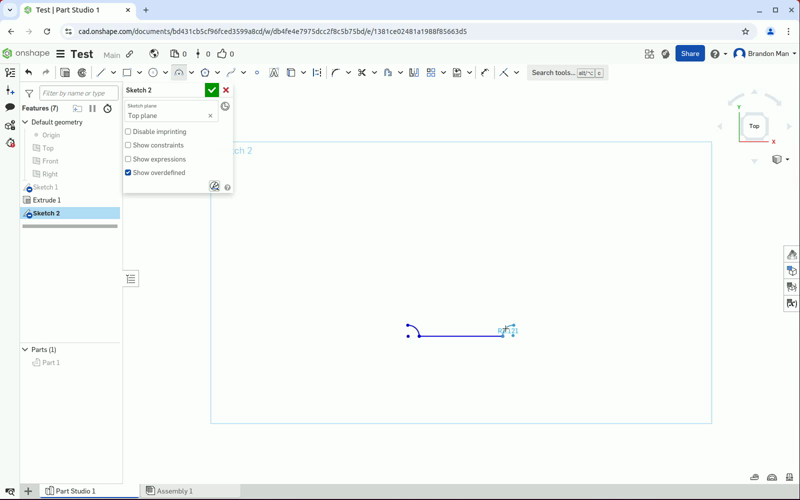
click(505, 328)
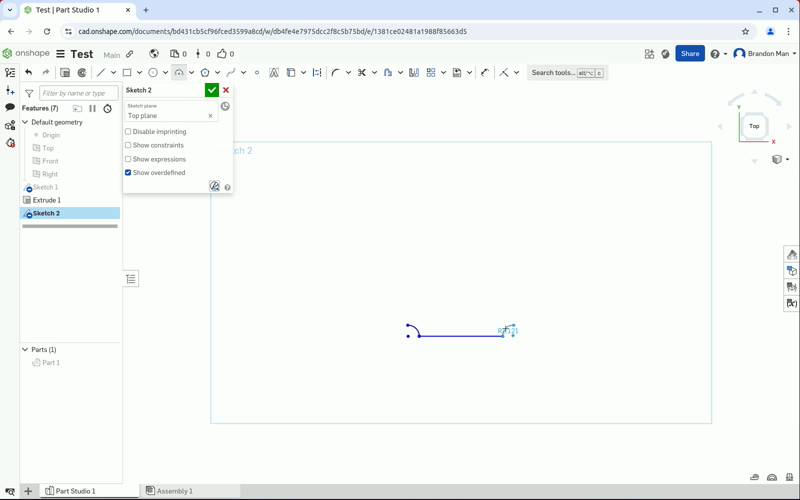
key_up(shift)
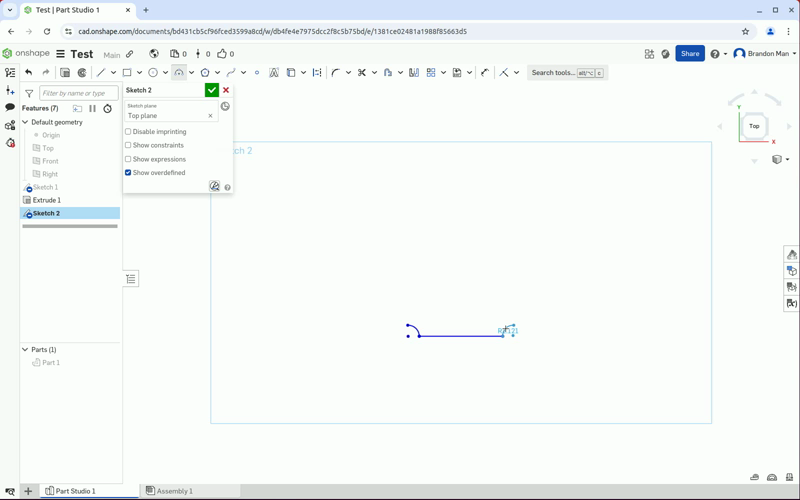
key(esc)
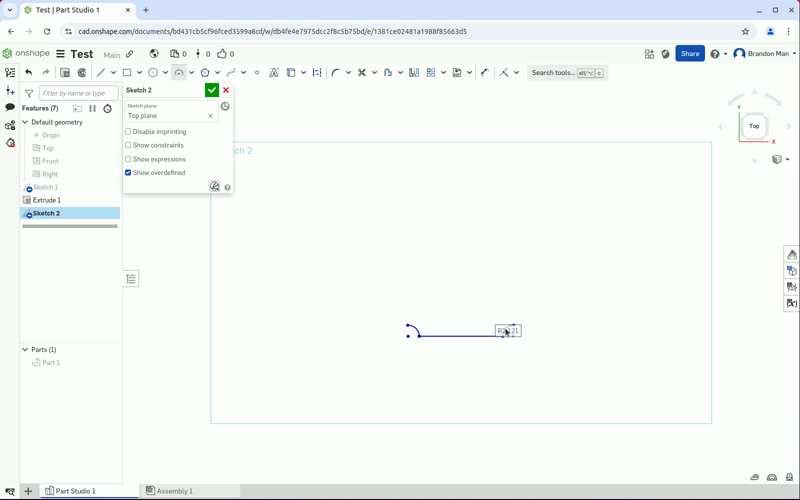
key(l)
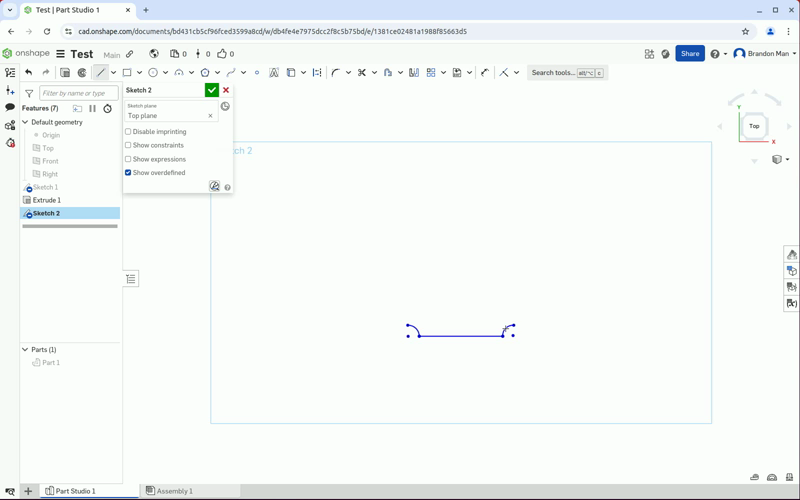
mouse_move(513, 325)
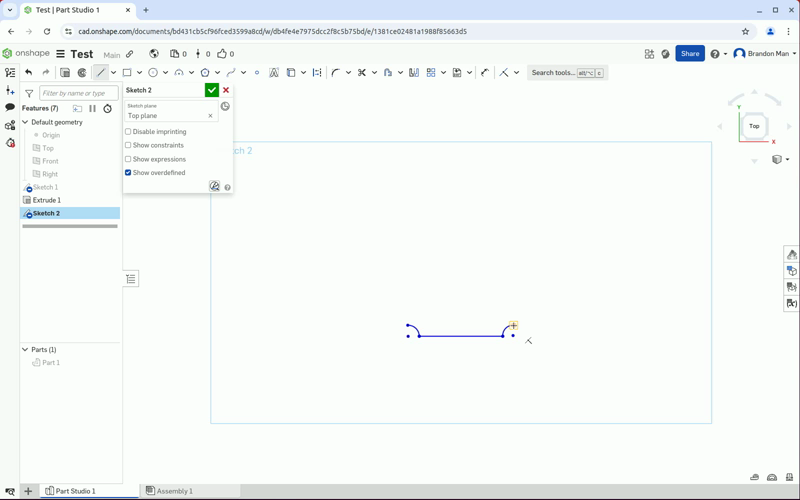
click(513, 325)
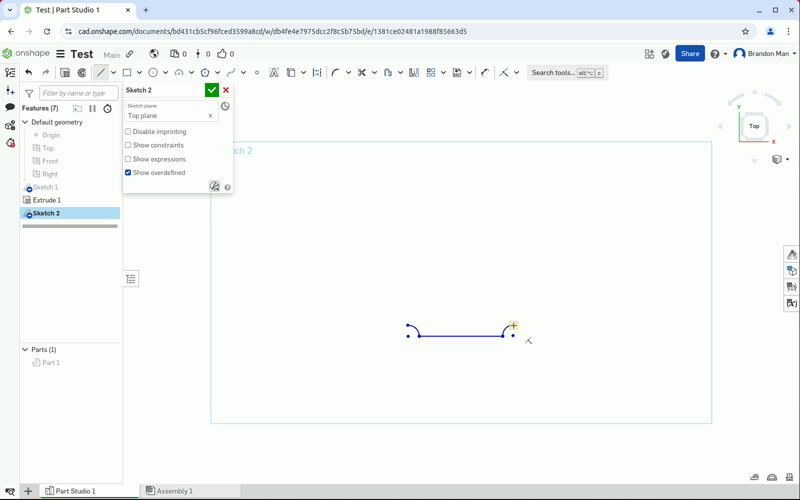
key_down(shift)
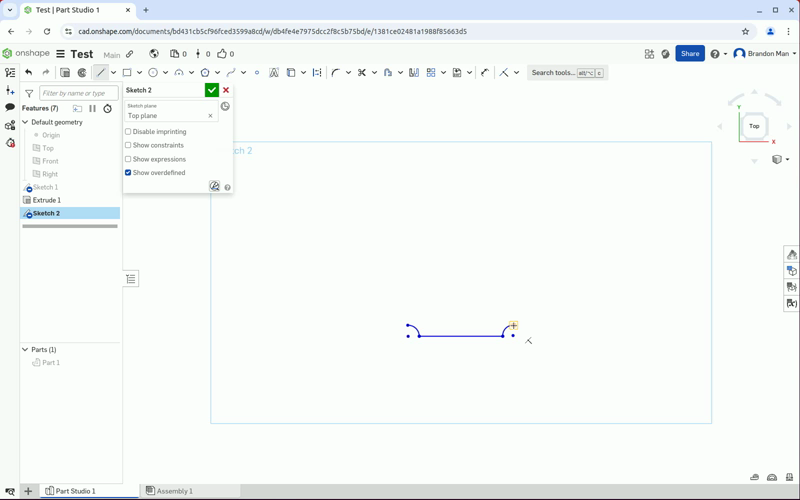
mouse_move(513, 241)
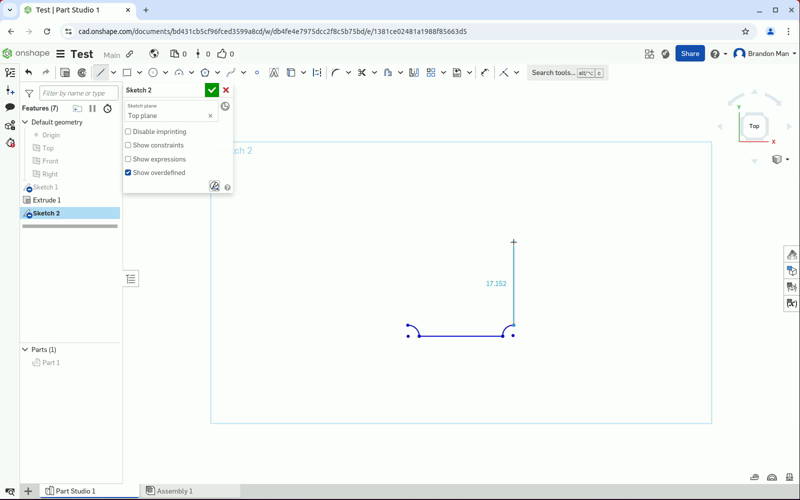
click(513, 241)
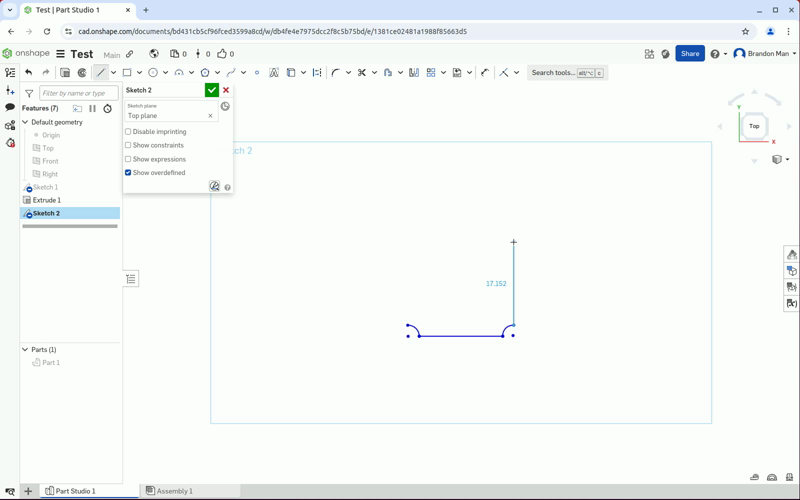
key_up(shift)
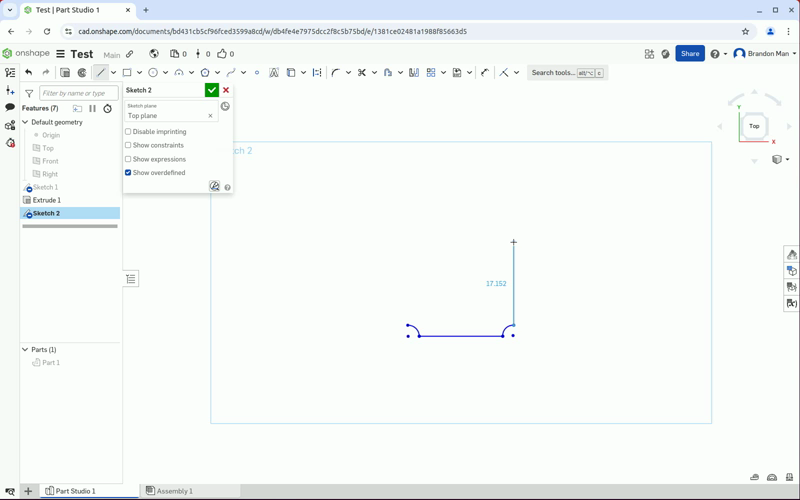
key(esc)
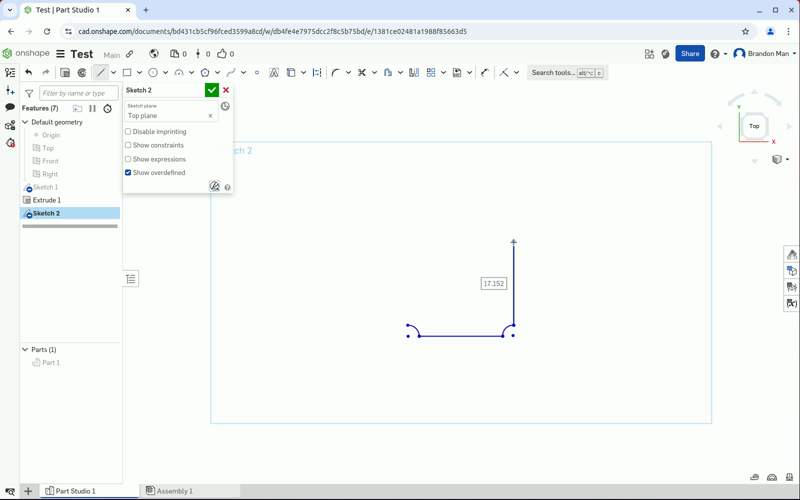
key(a)
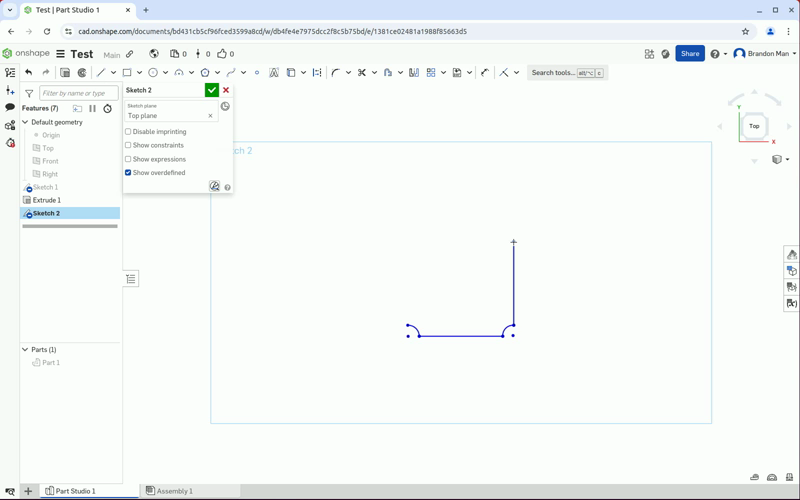
mouse_move(513, 241)
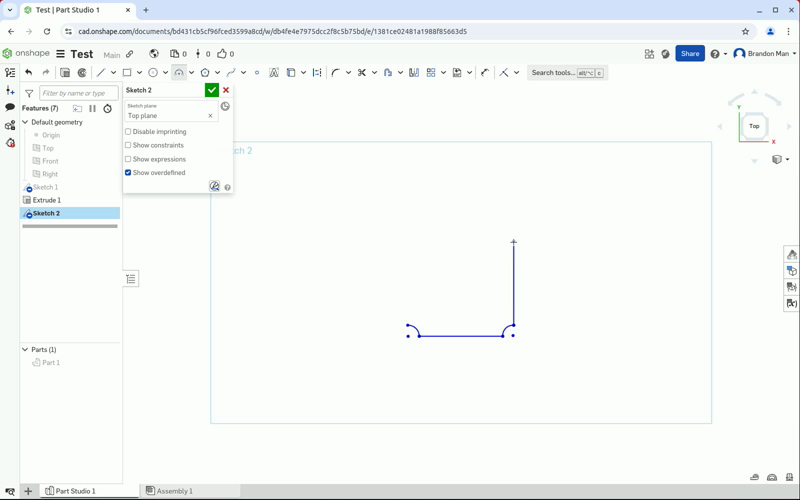
click(513, 241)
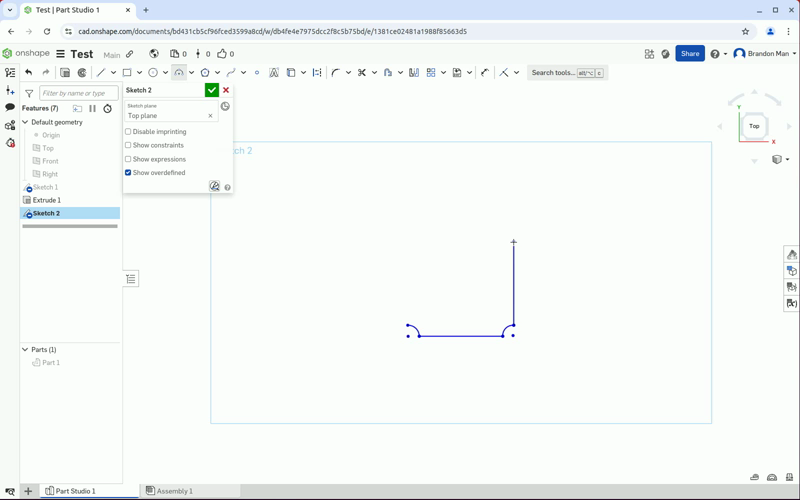
key_down(shift)
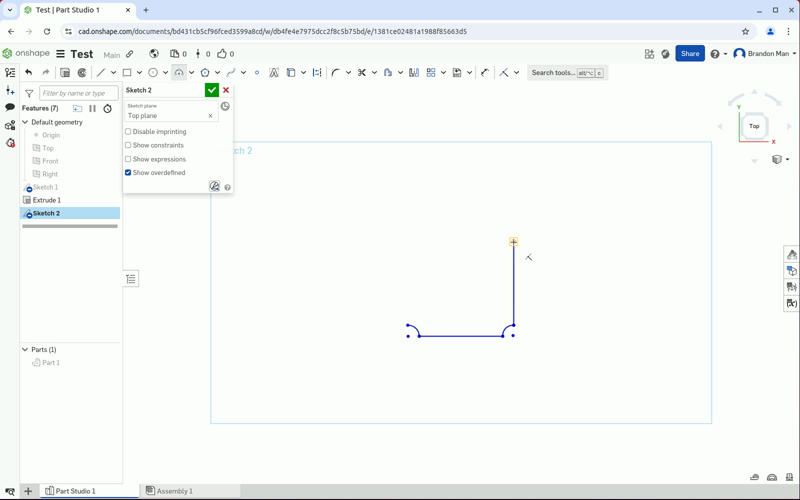
mouse_move(502, 230)
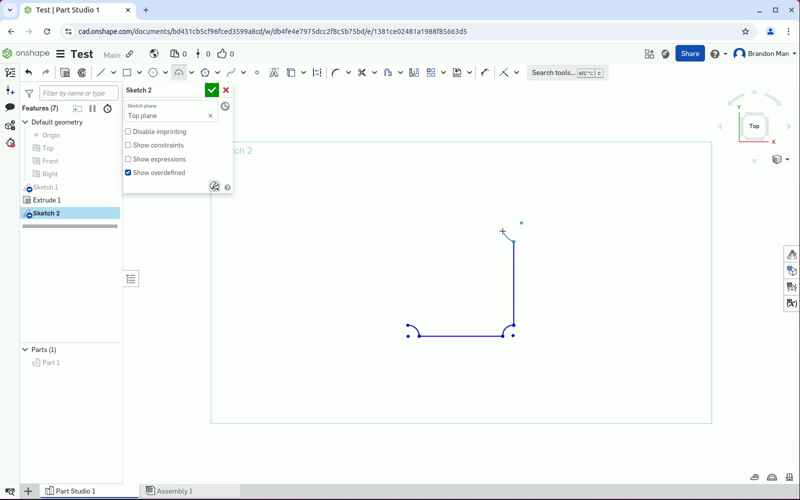
click(502, 230)
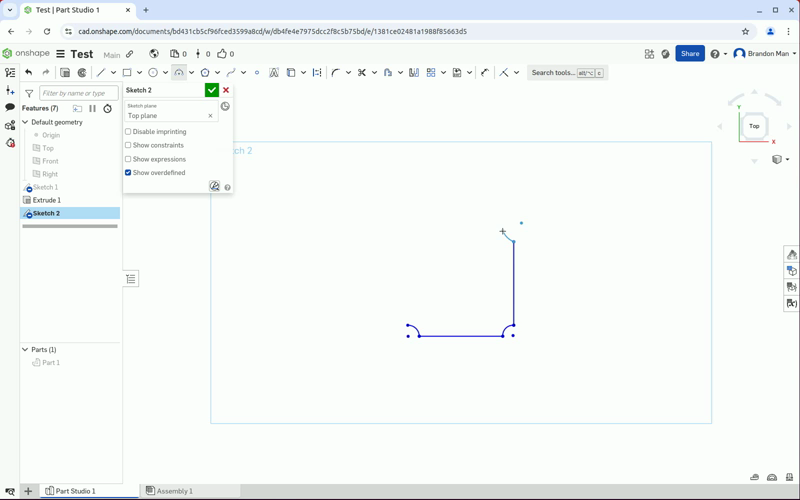
mouse_move(505, 238)
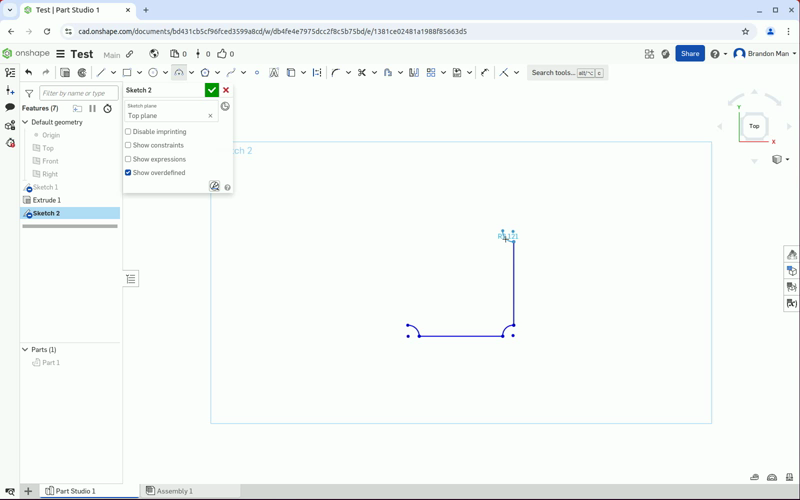
click(505, 238)
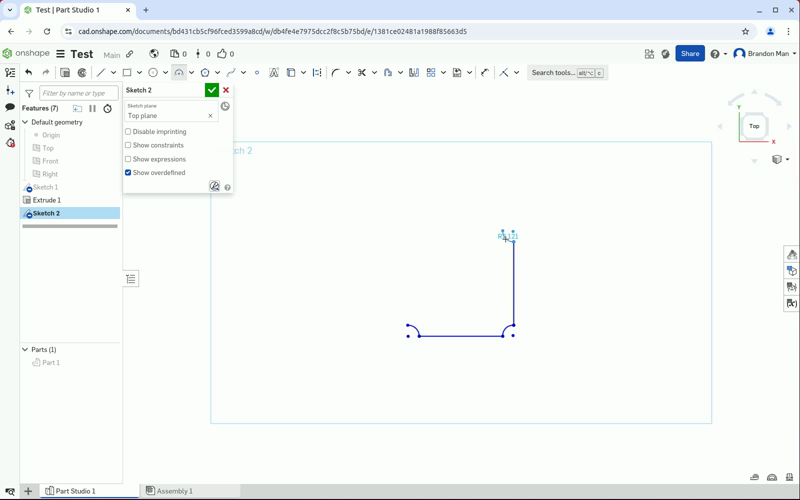
key_up(shift)
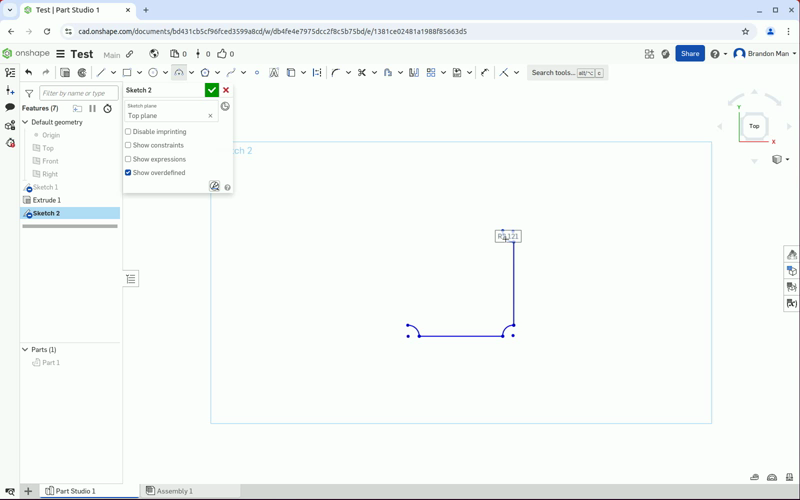
key(esc)
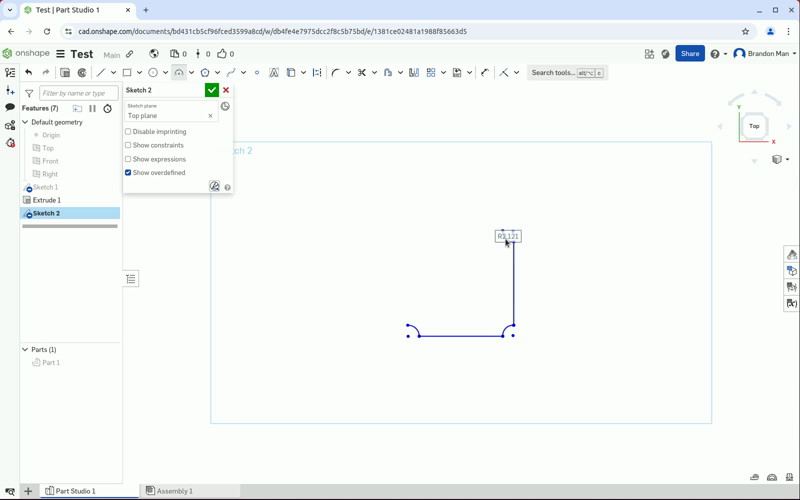
key(l)
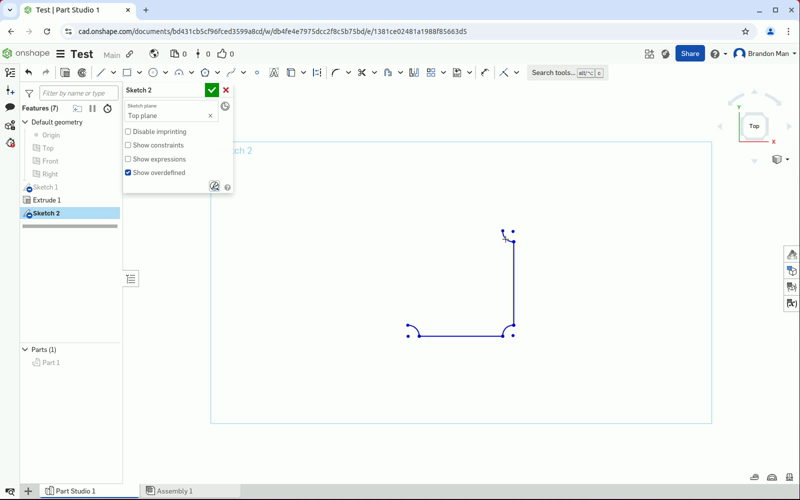
mouse_move(502, 230)
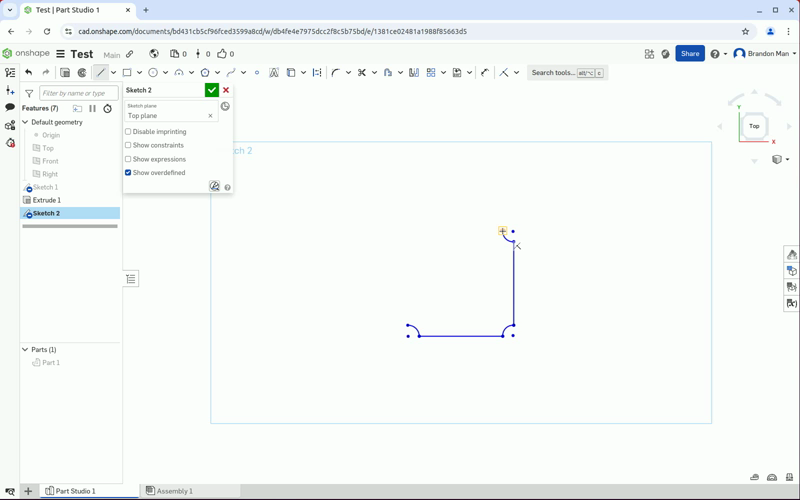
click(502, 230)
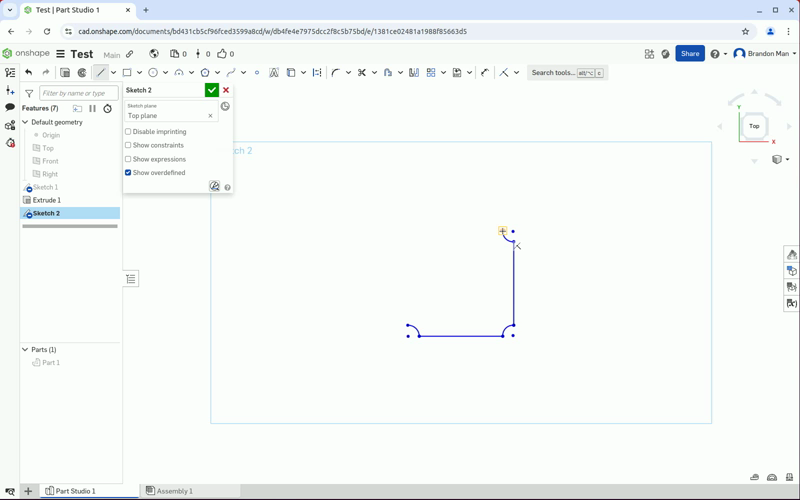
key_down(shift)
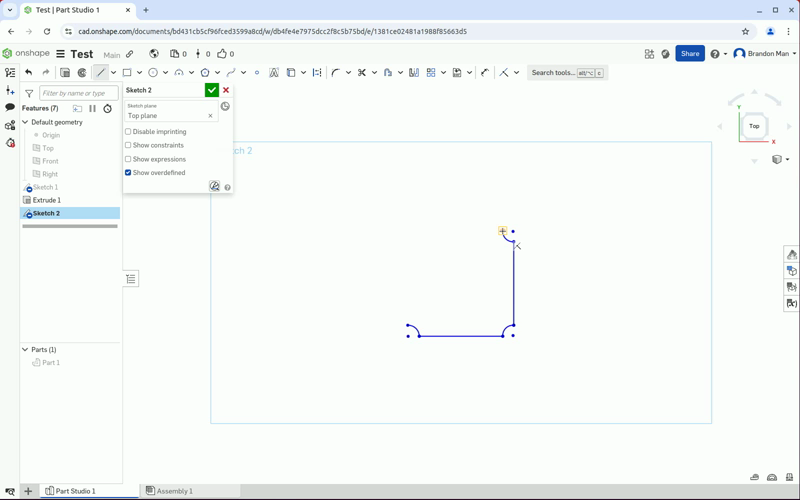
mouse_move(419, 230)
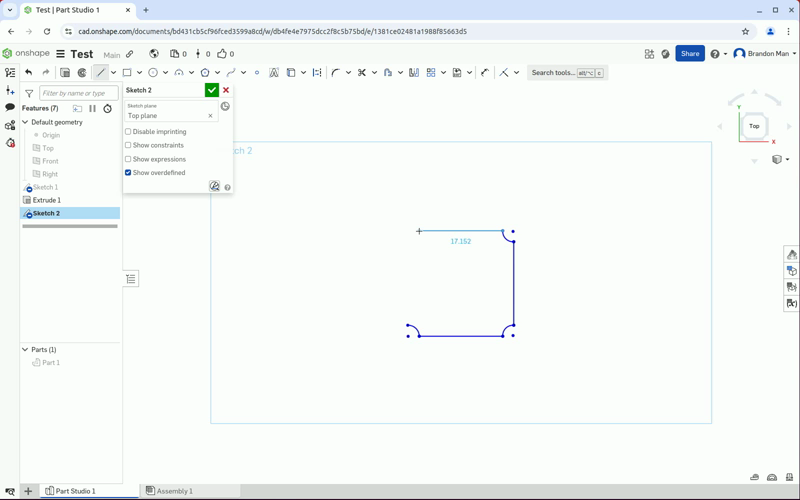
click(419, 230)
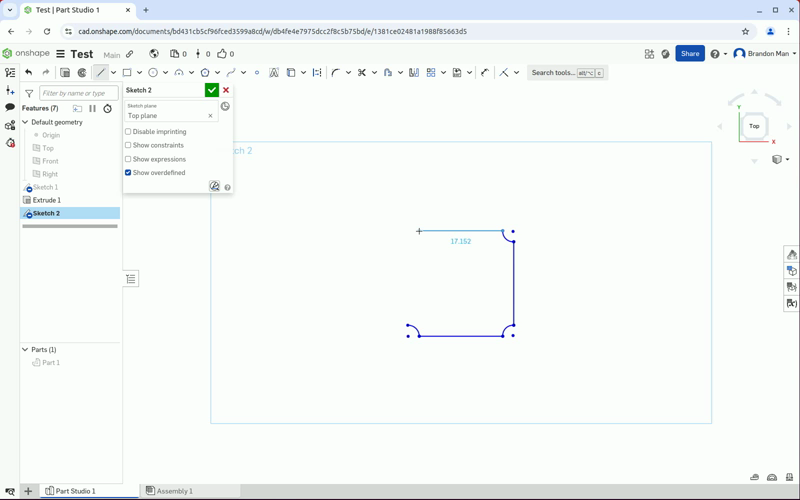
key_up(shift)
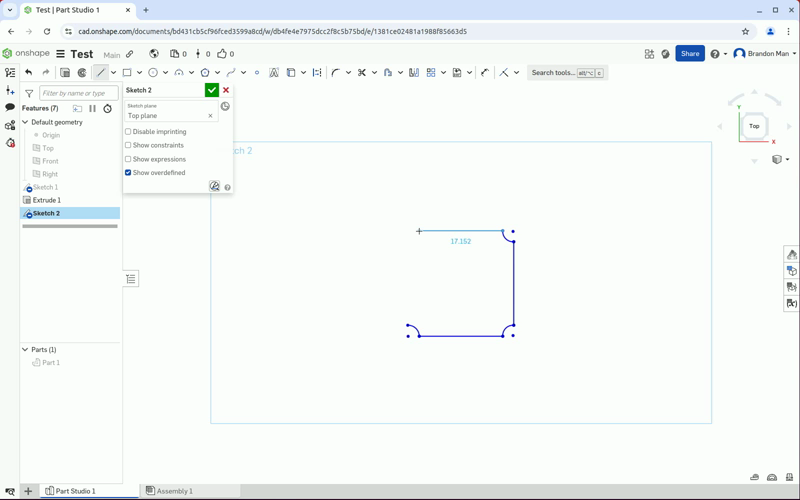
key(esc)
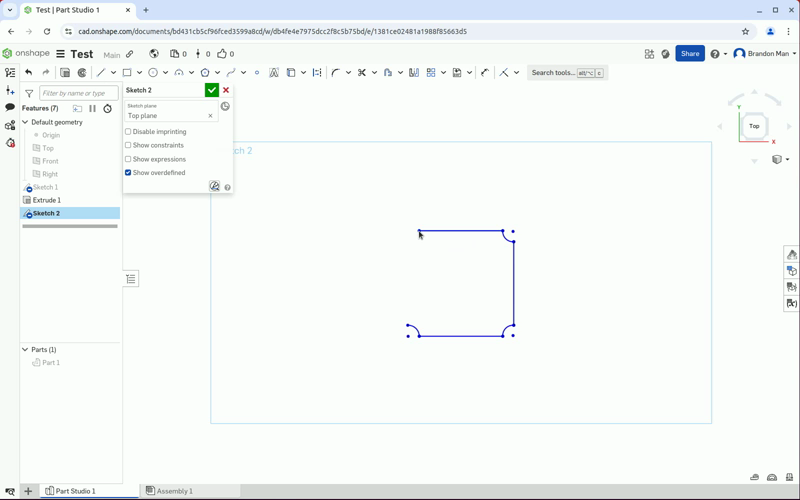
key(a)
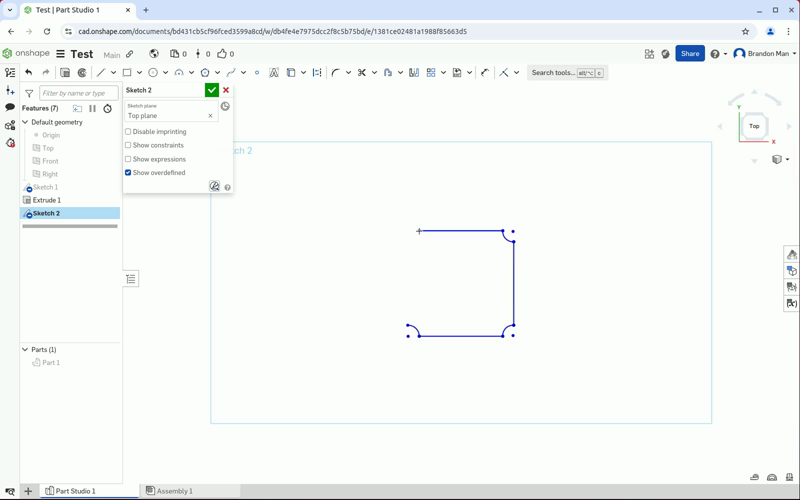
mouse_move(419, 230)
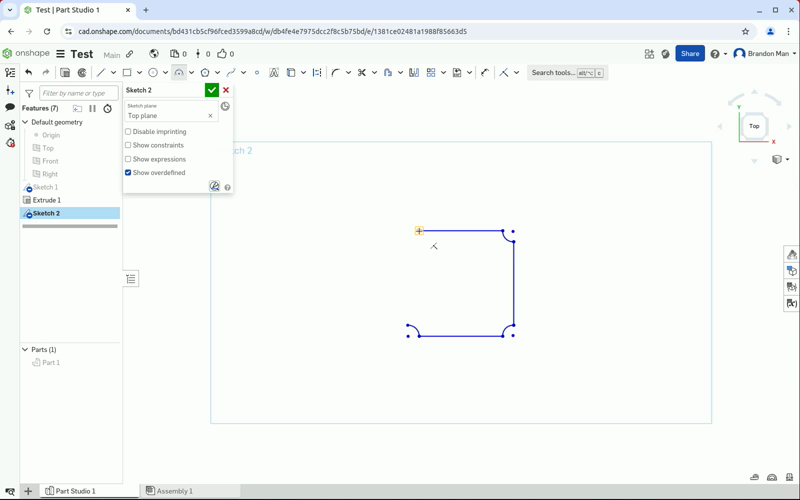
click(419, 230)
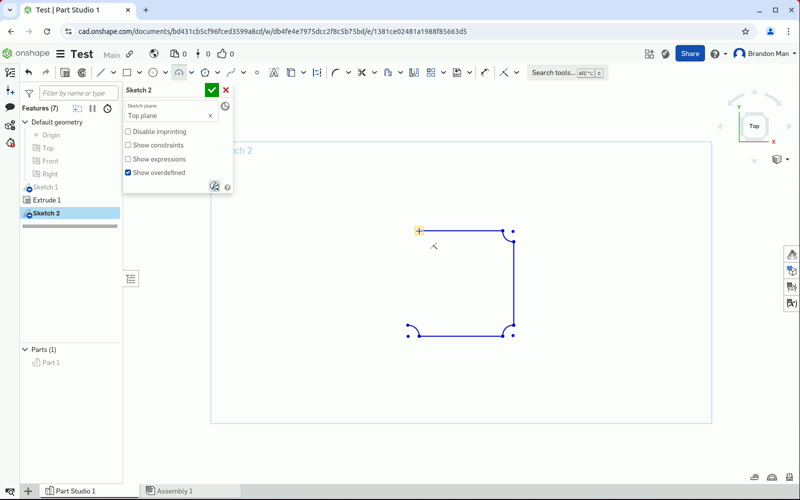
key_down(shift)
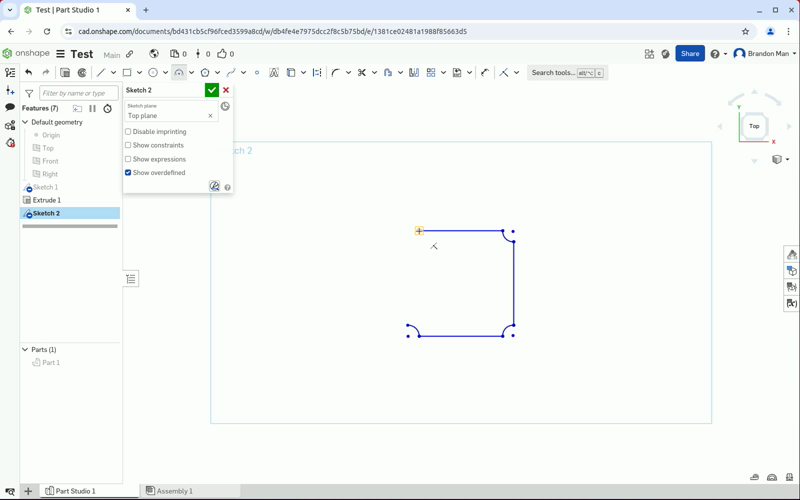
mouse_move(407, 241)
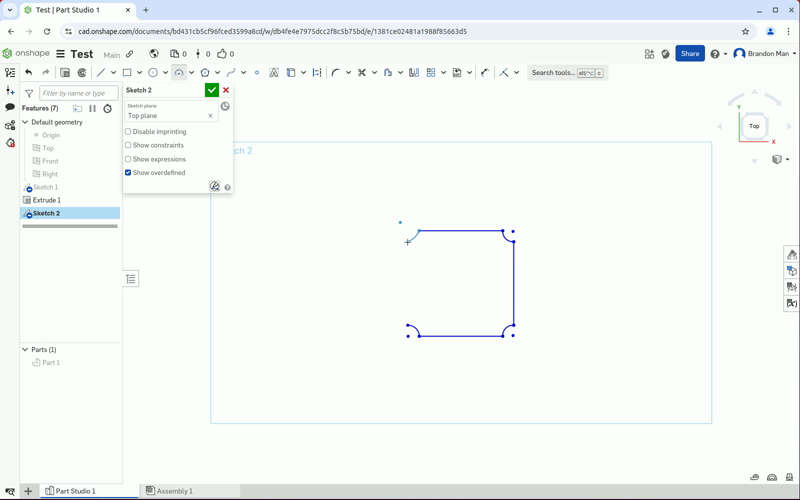
click(407, 241)
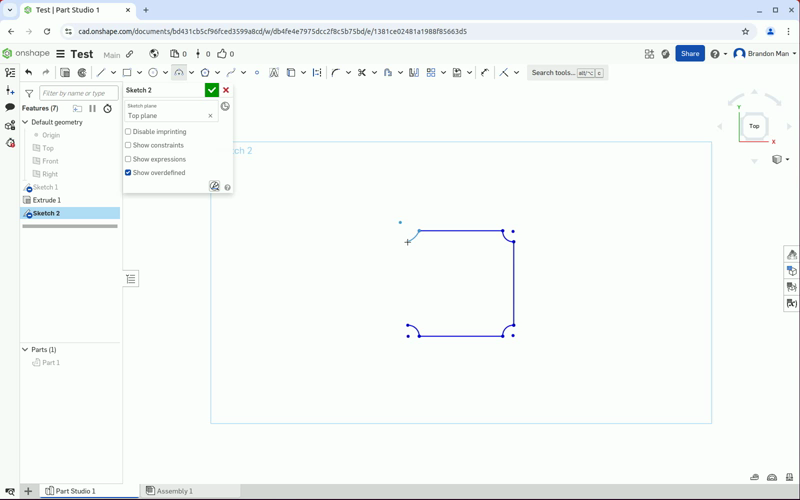
mouse_move(415, 238)
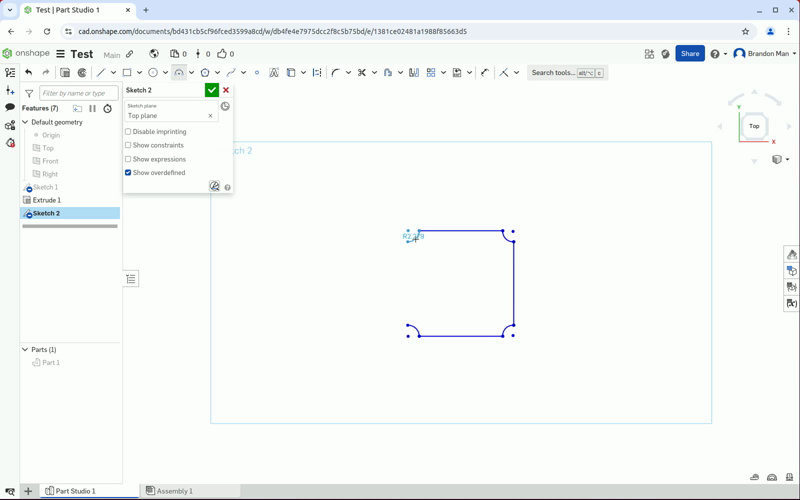
click(415, 238)
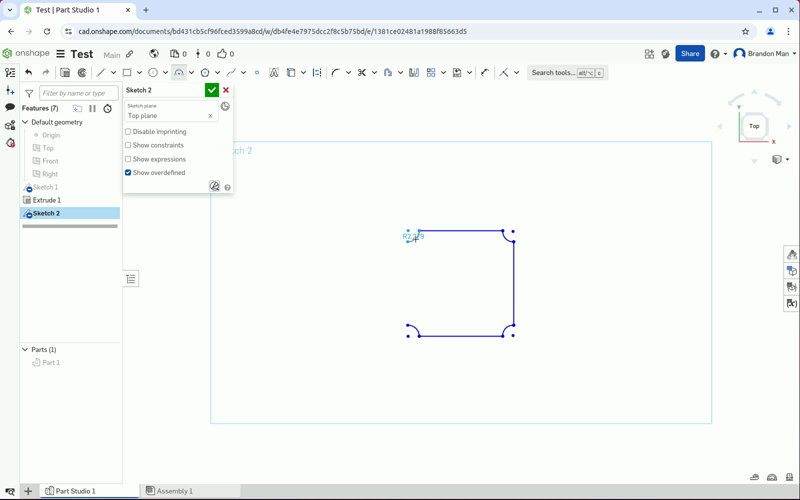
key_up(shift)
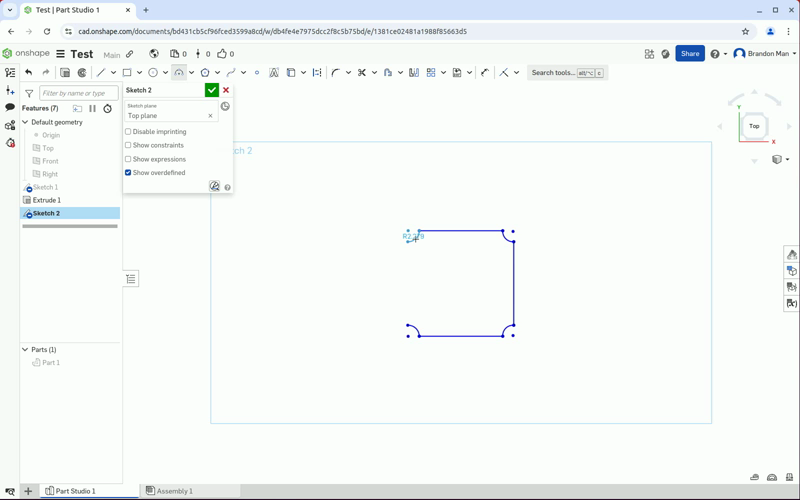
key(esc)
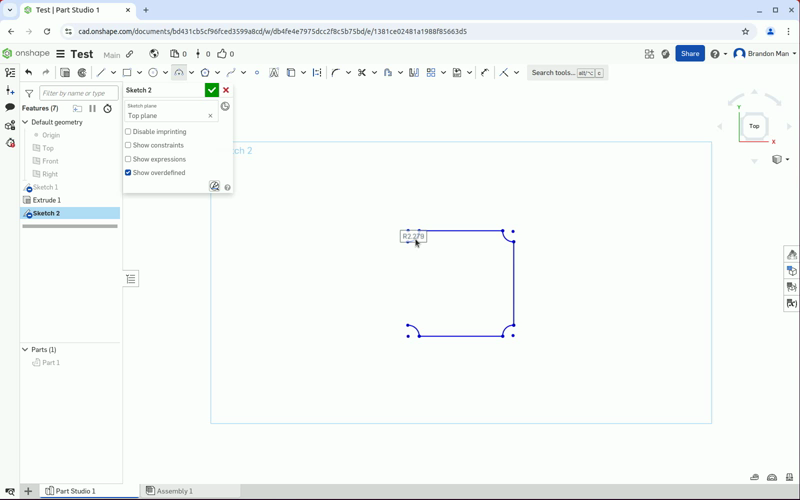
key(l)
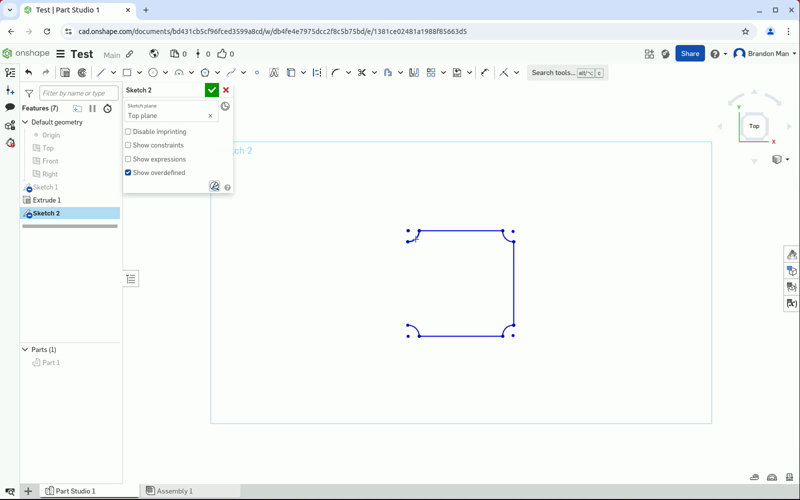
mouse_move(407, 241)
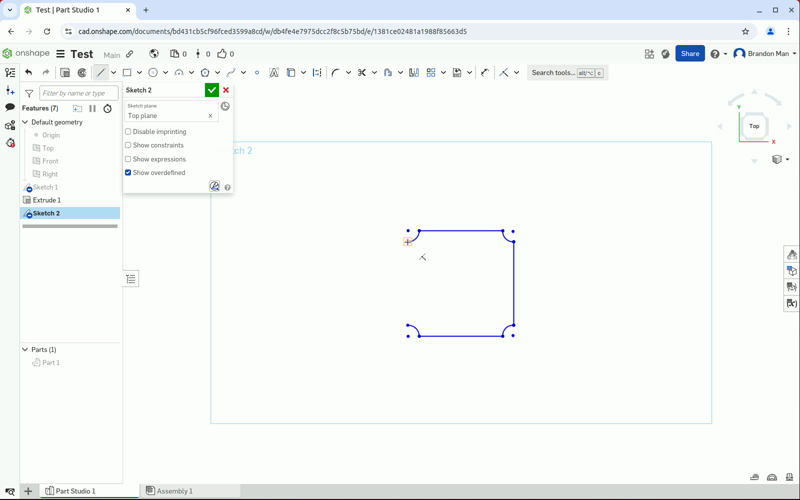
click(407, 241)
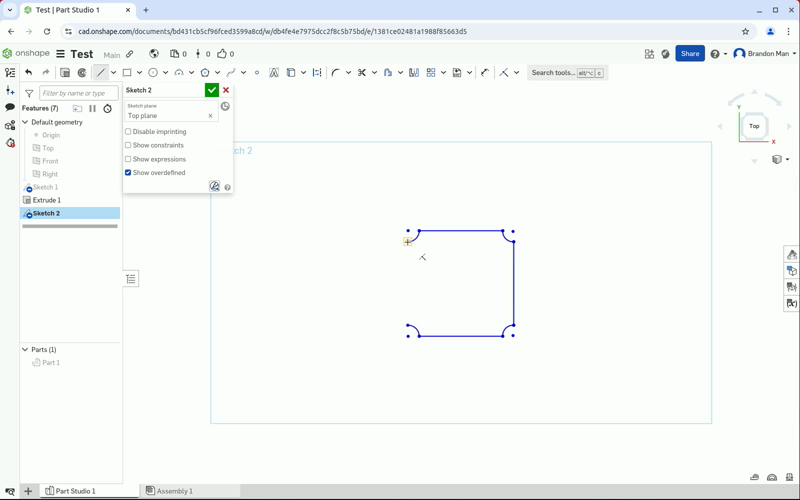
key_down(shift)
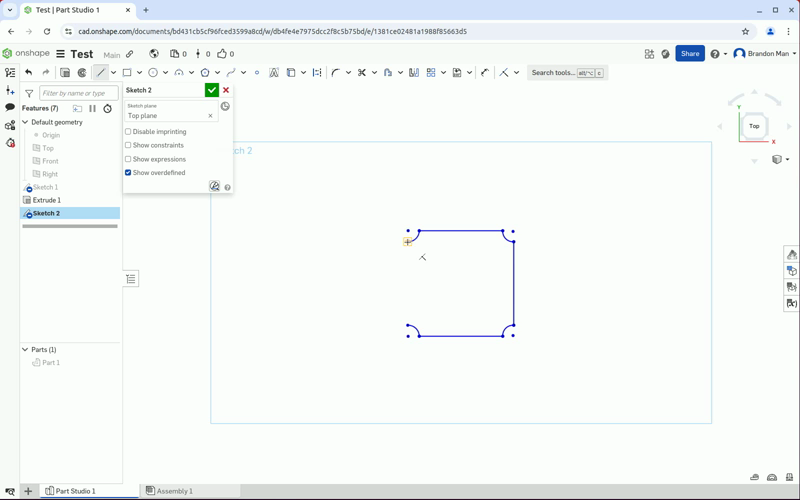
mouse_move(407, 325)
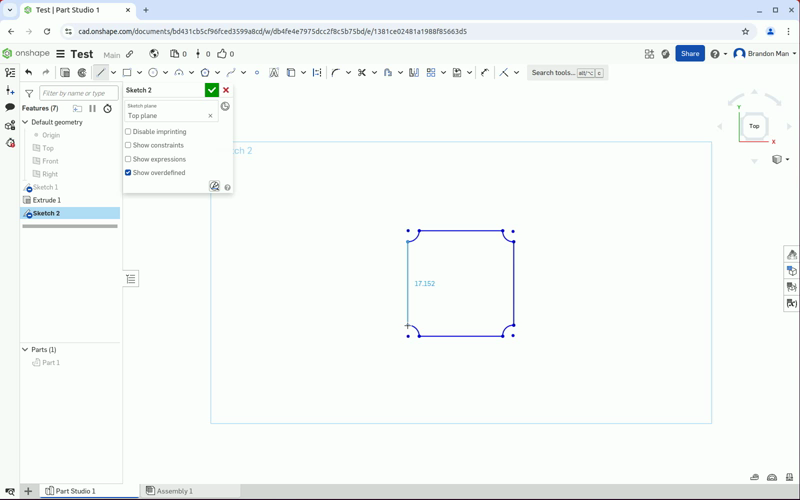
key_up(shift)
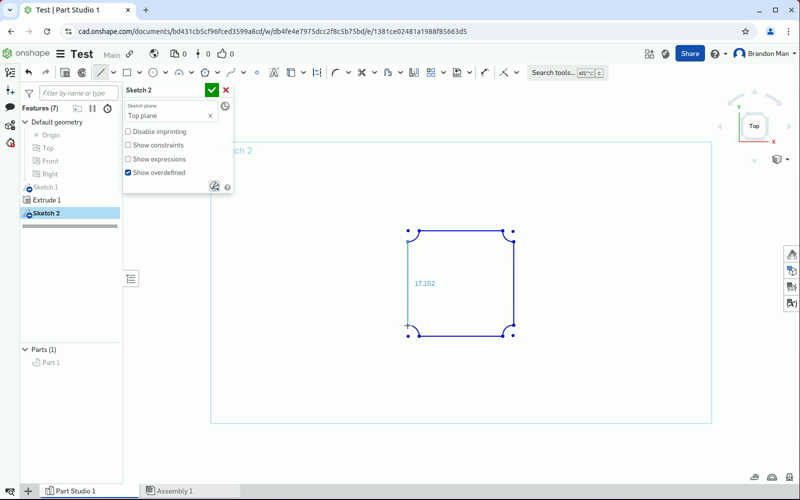
click(407, 325)
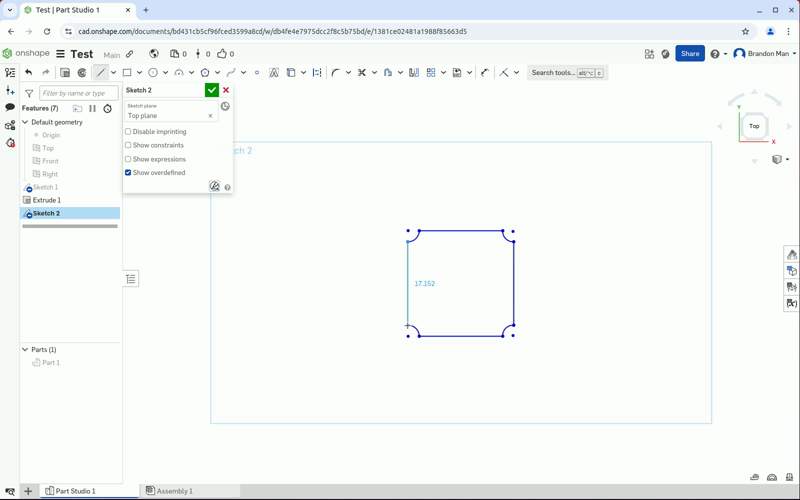
key(esc)
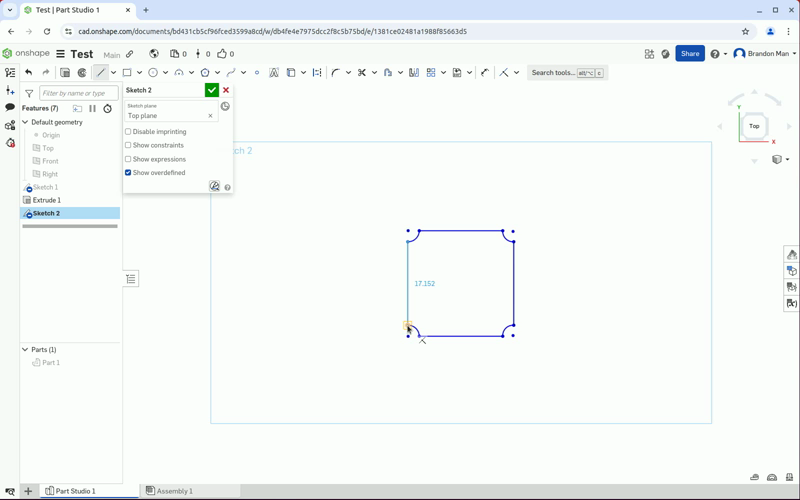
mouse_move(486, 314)
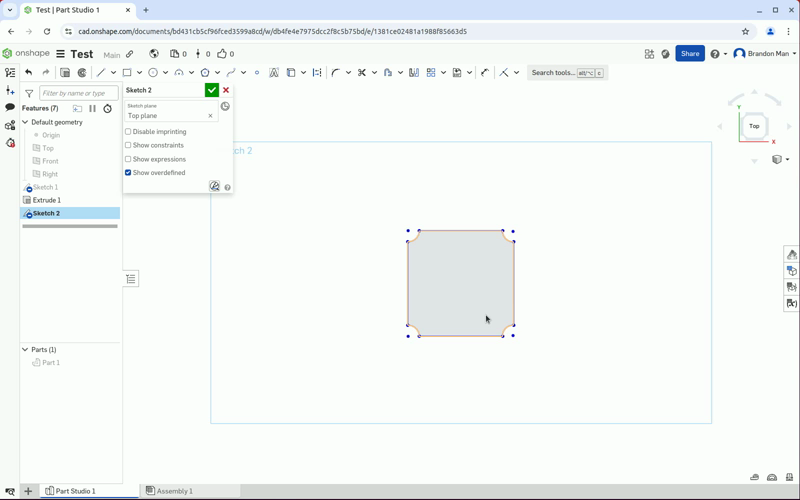
click(486, 314)
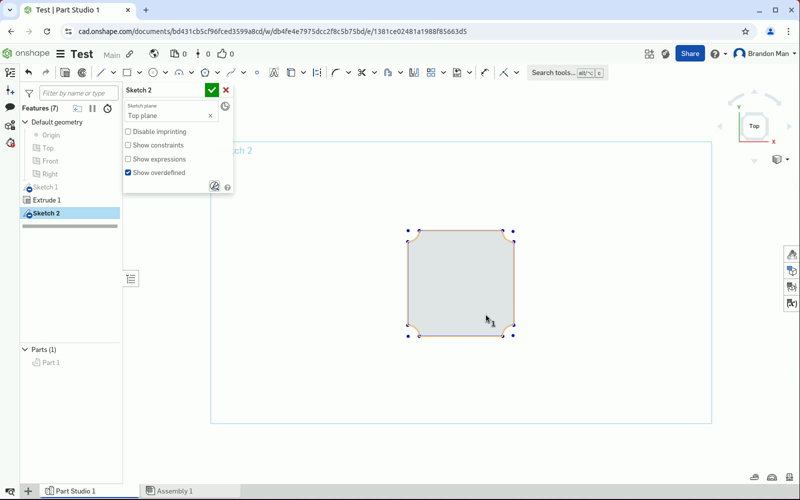
mouse_move(73, 352)
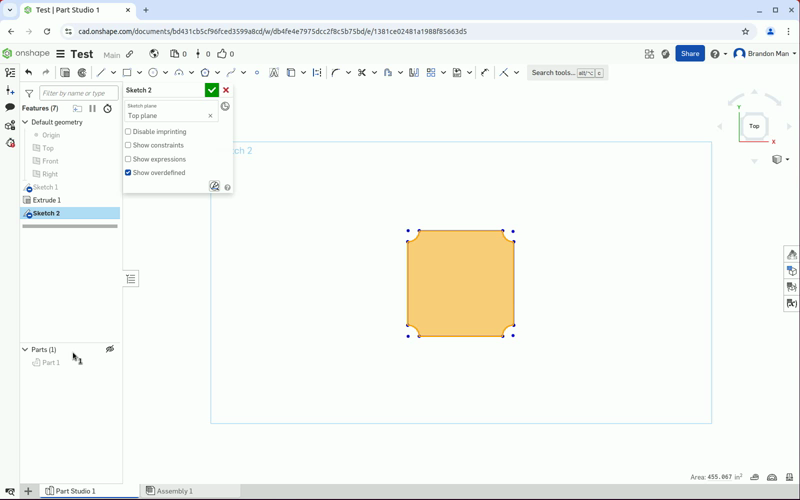
key(shift+y)
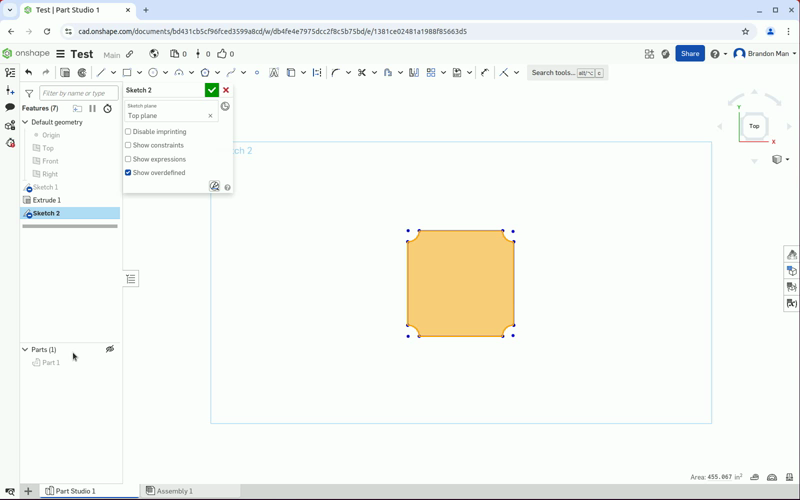
key(shift+e)
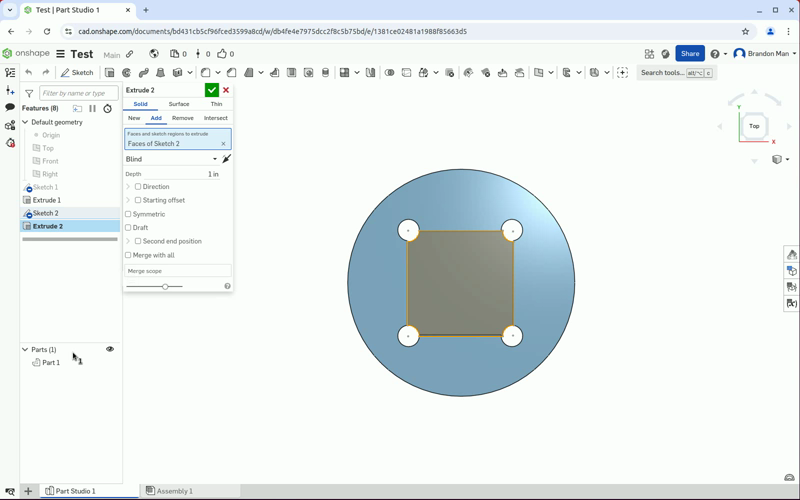
mouse_move(143, 106)
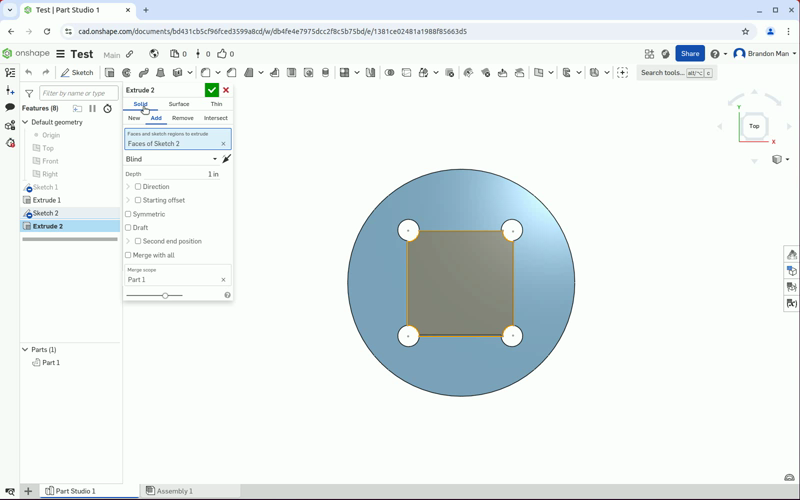
click(143, 106)
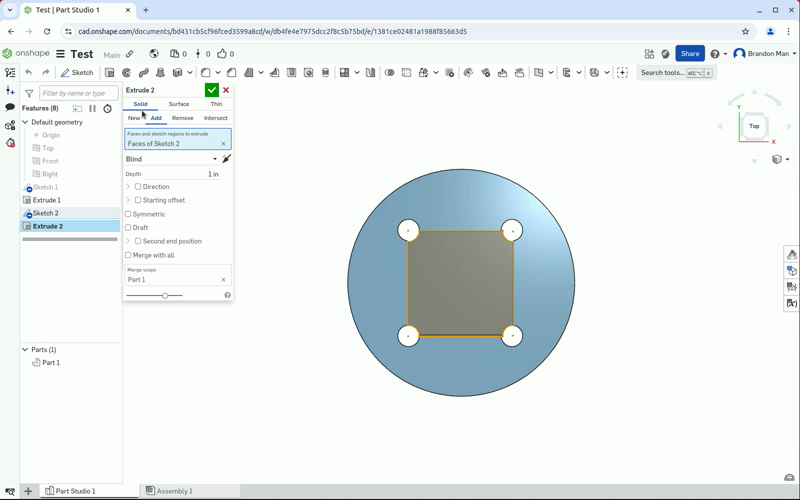
mouse_move(137, 120)
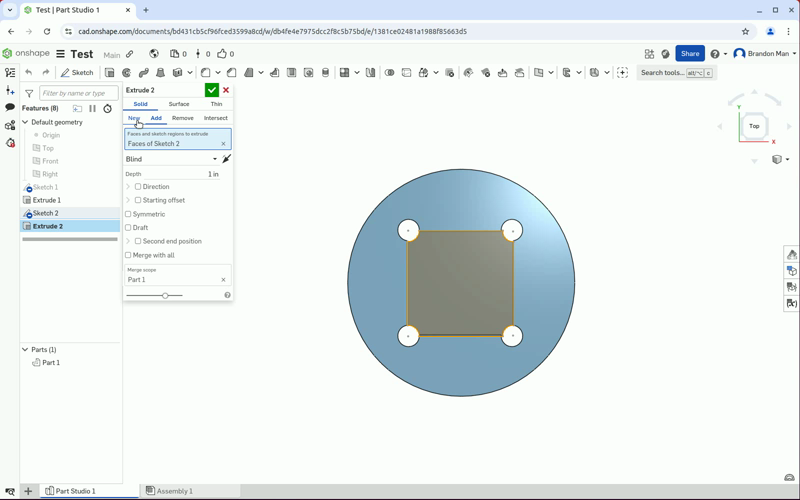
click(137, 120)
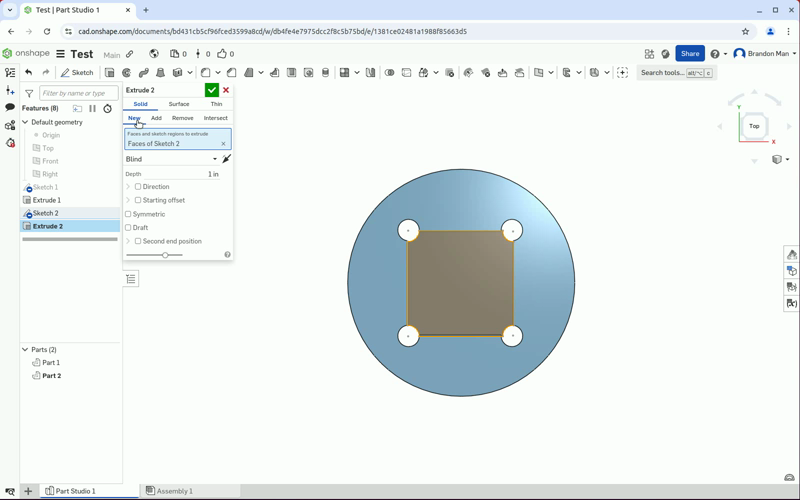
key(tab, 4)
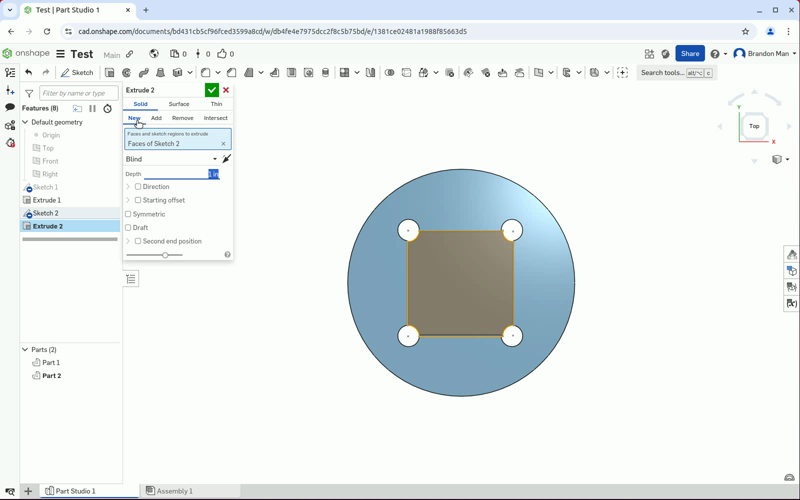
text(7.221)
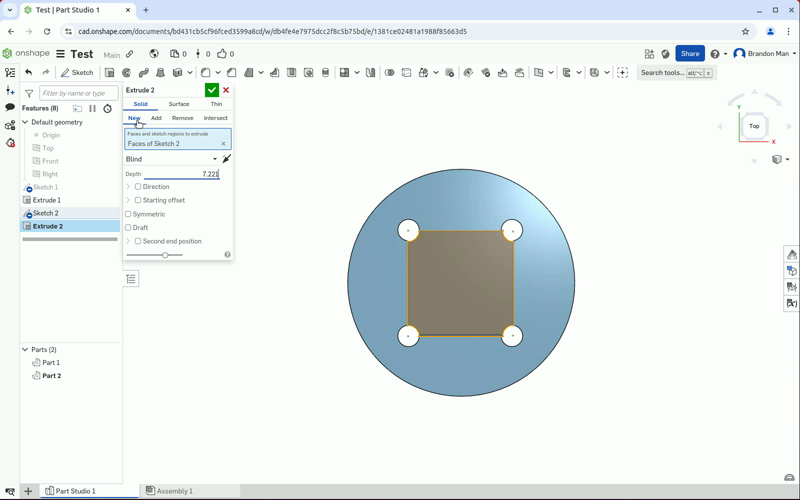
key(enter)
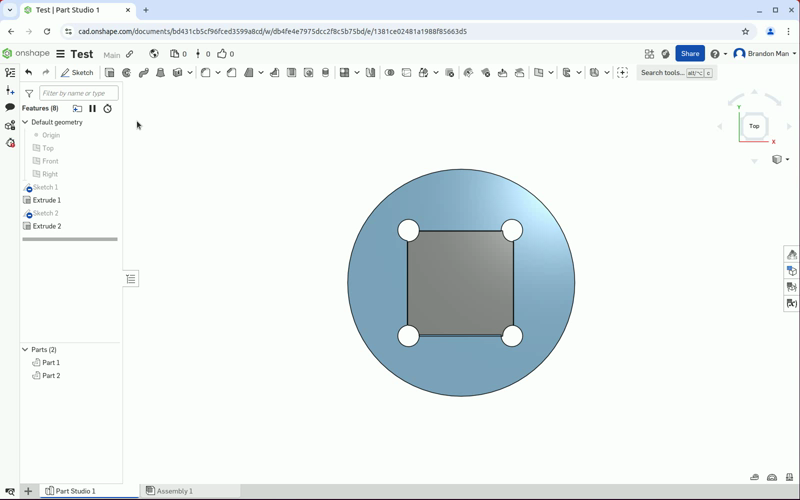
key(shift+h)
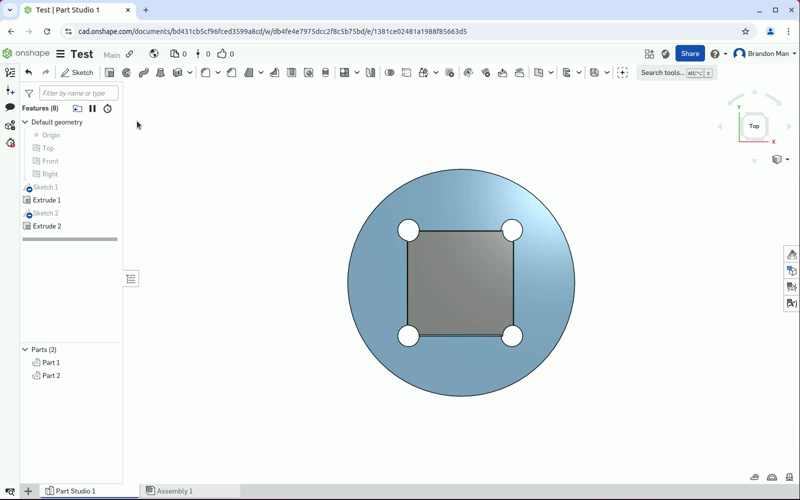
key(shift+h)
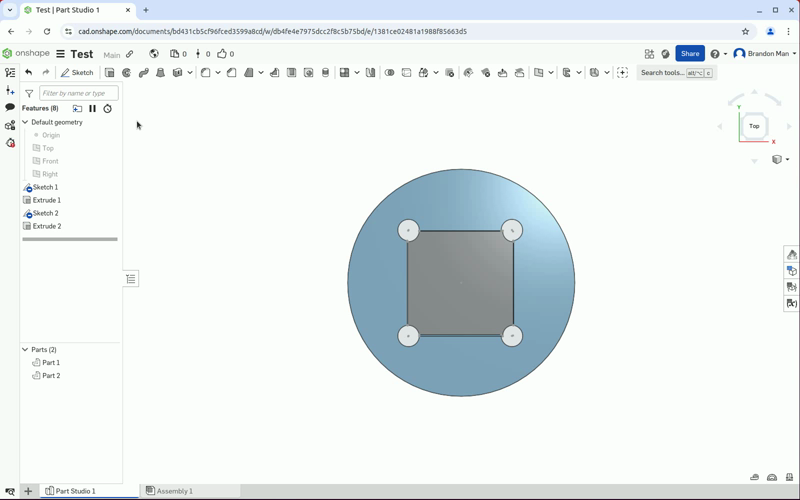
key(shift+7)
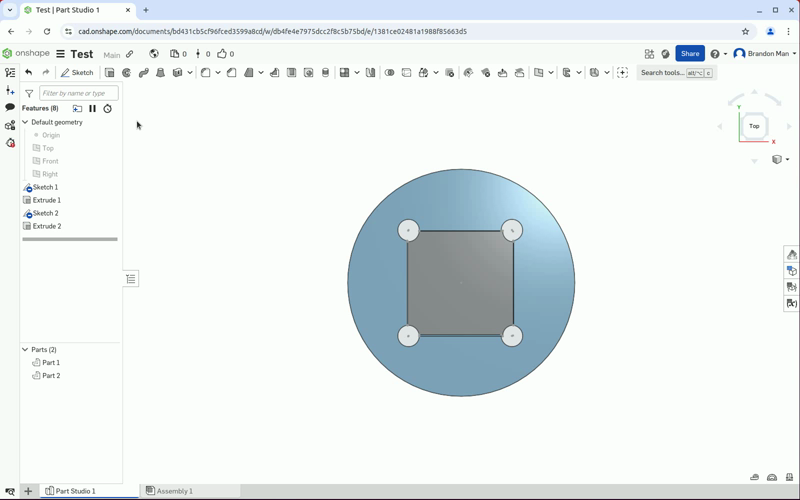
key(up, 3)
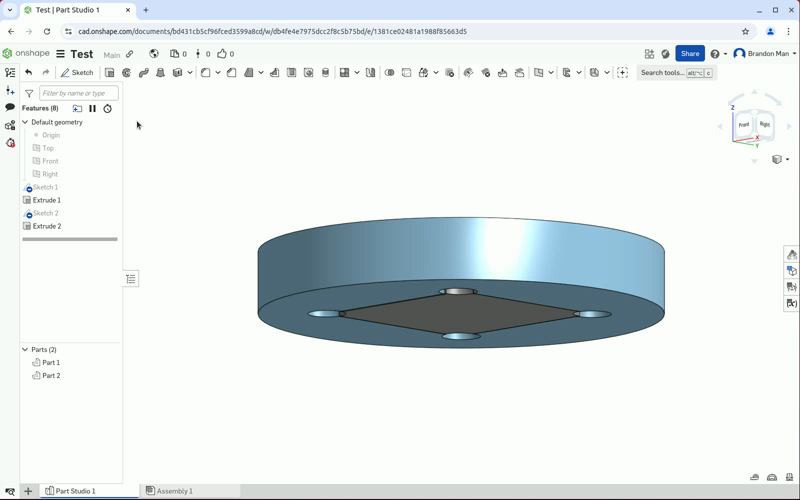
key(left, 3)
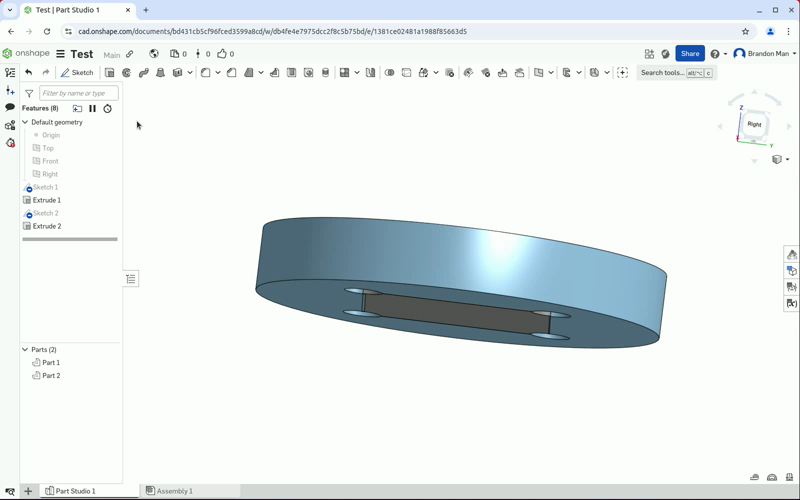
key(right, 3)
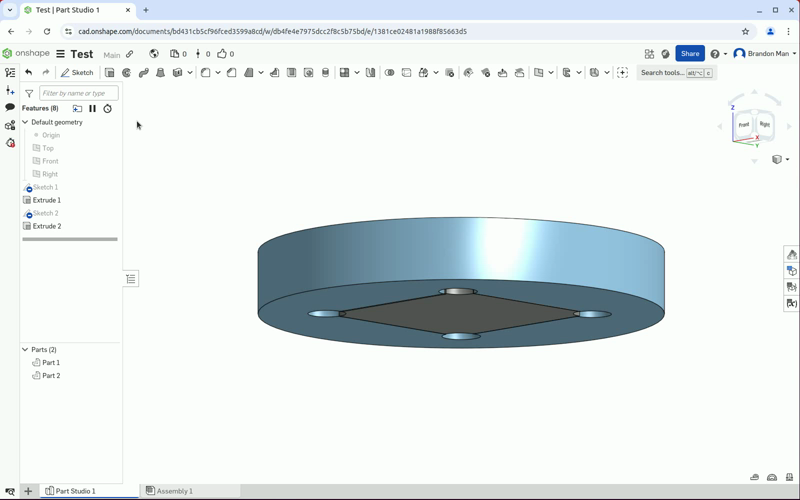
key(down, 3)
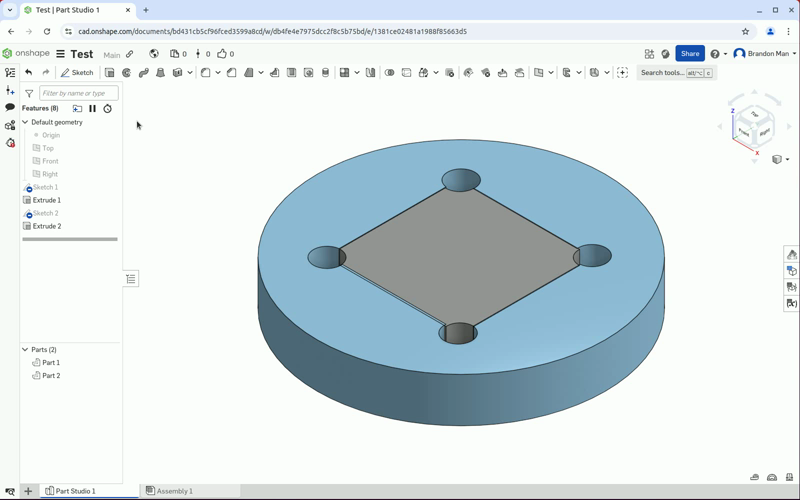
mouse_move(73, 189)
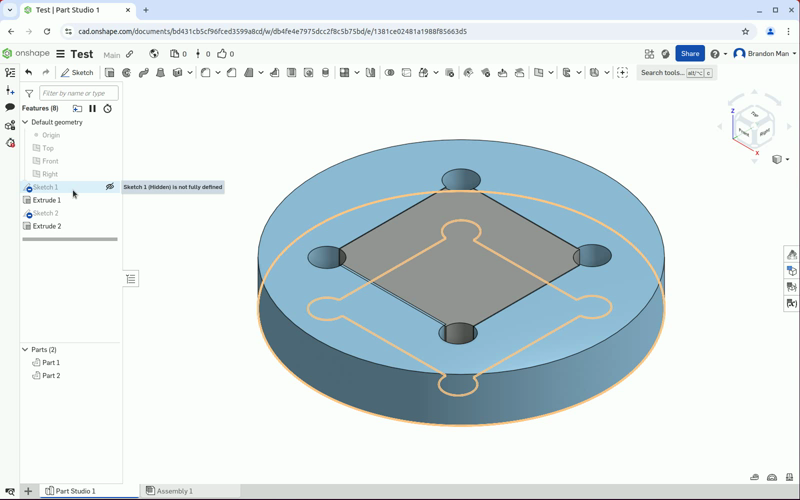
click(73, 189)